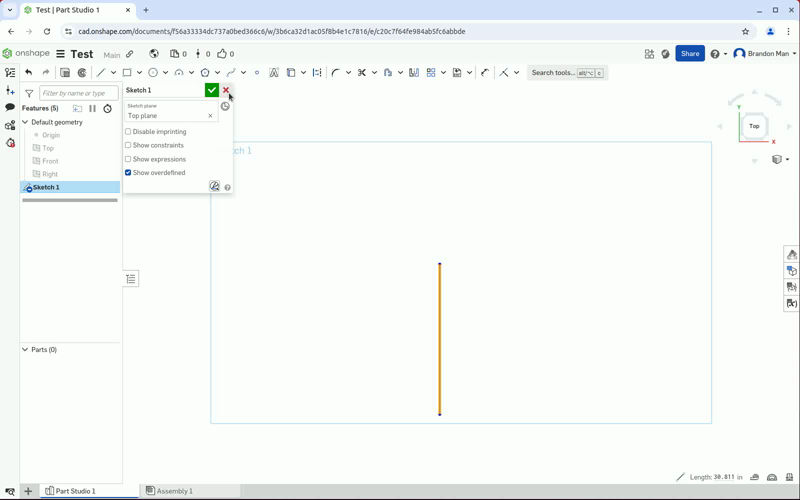
key(shift+h)
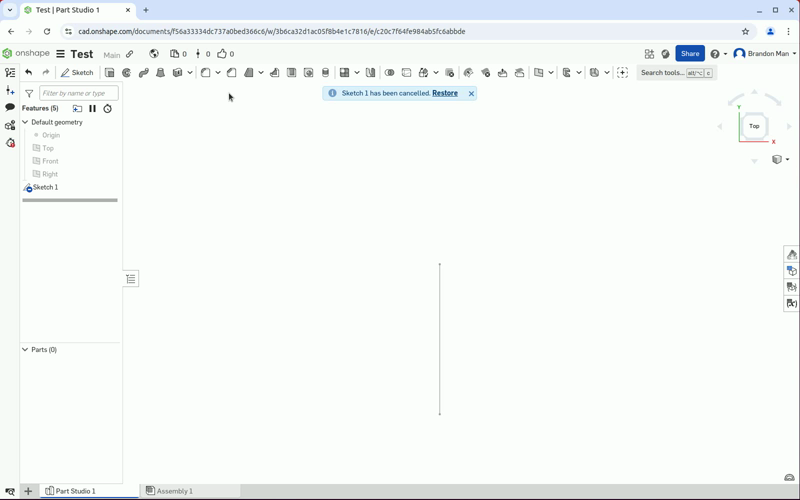
mouse_move(73, 352)
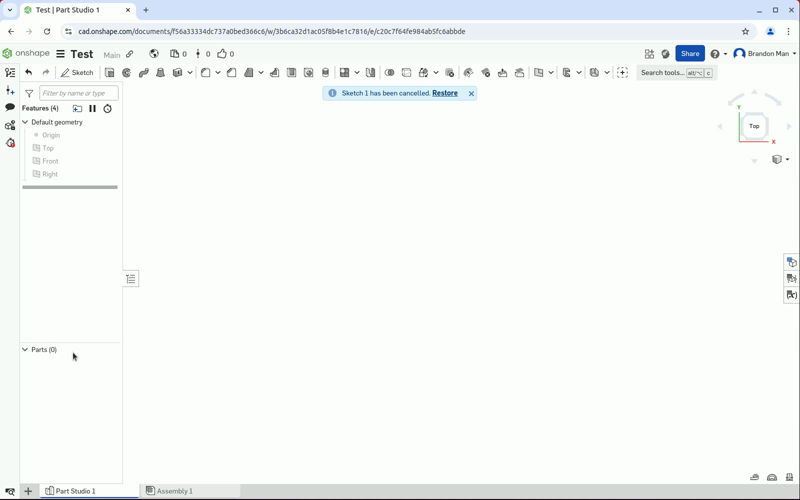
key(y)
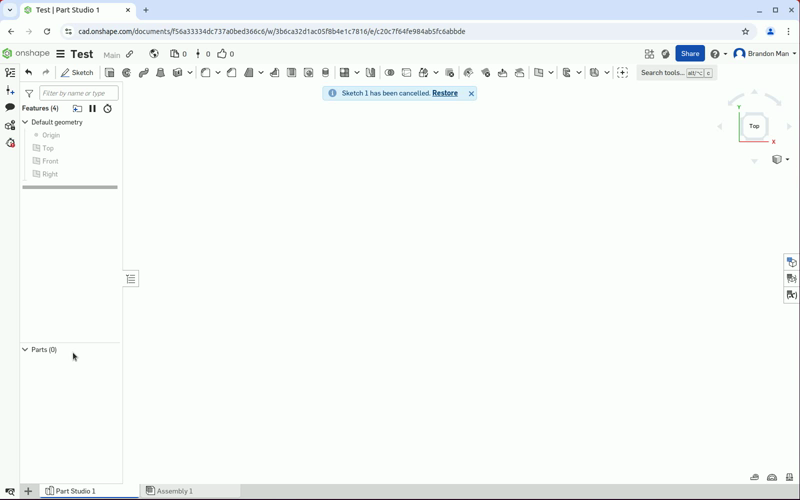
key(shift+p)
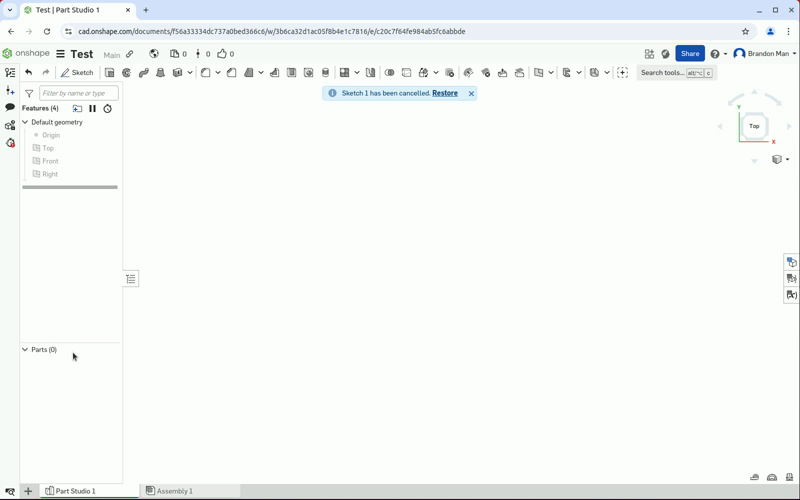
key(space)
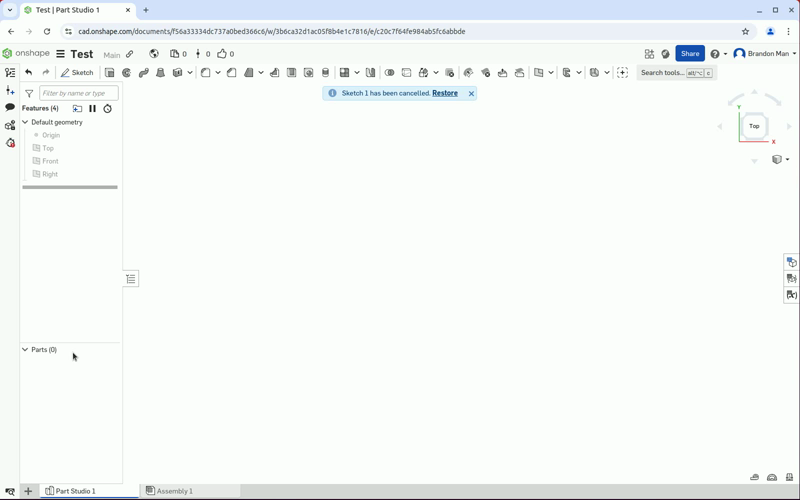
key_down(shift)
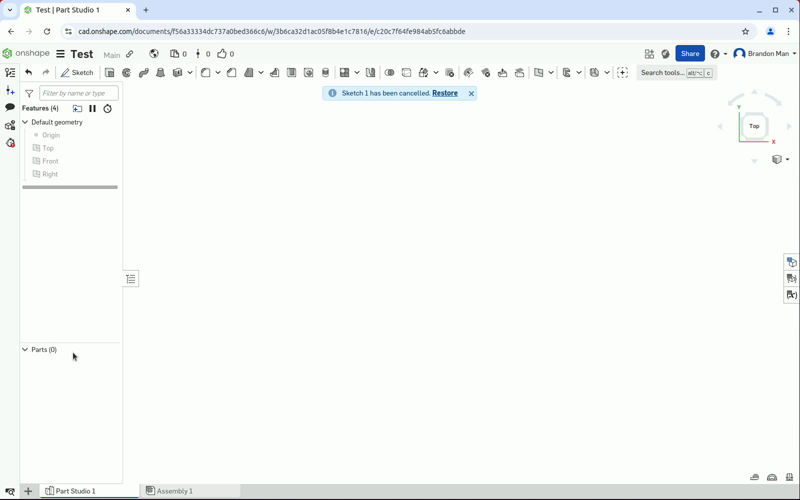
key(up)
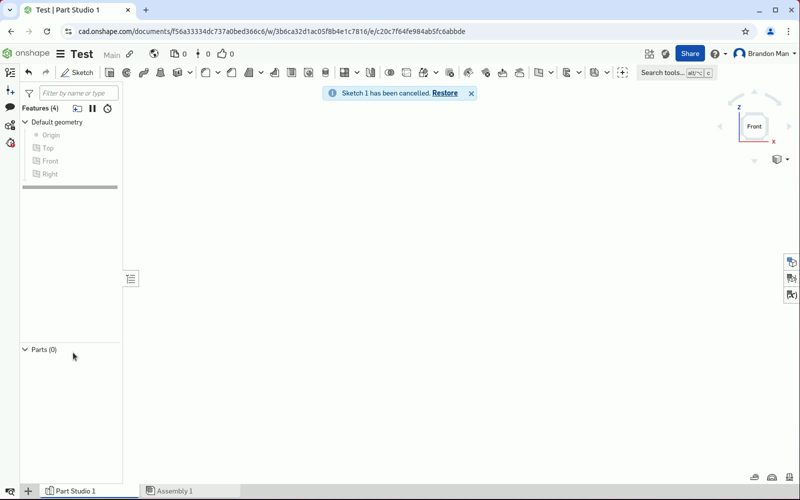
key_up(shift)
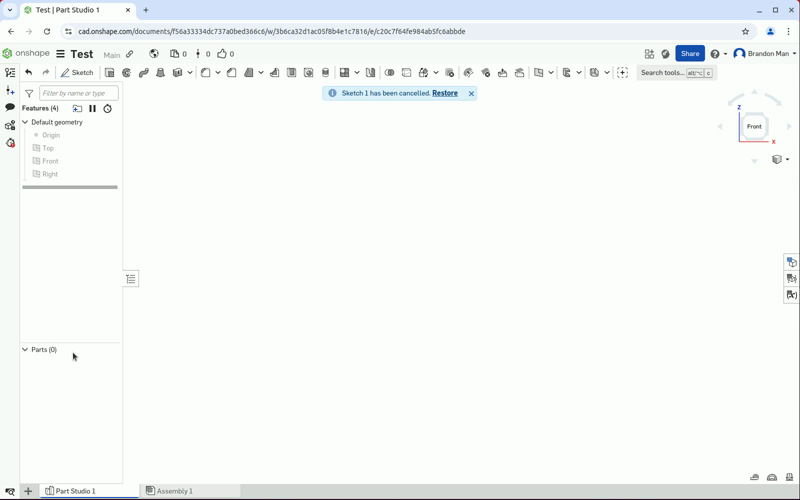
mouse_move(73, 352)
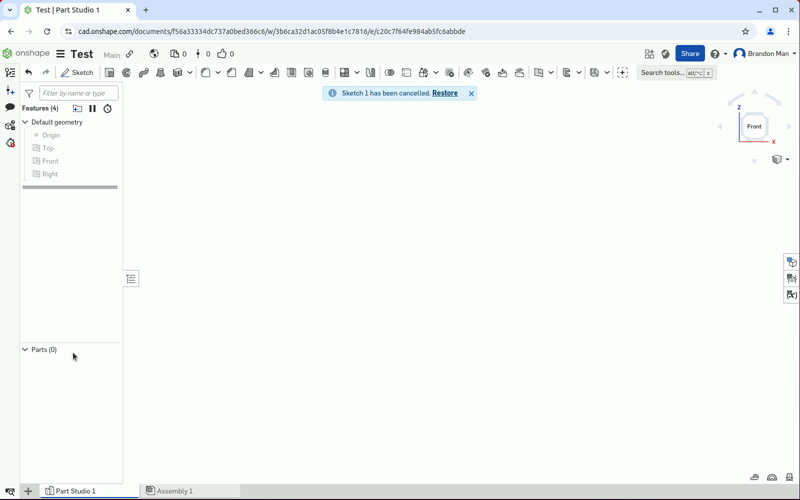
key(shift+y)
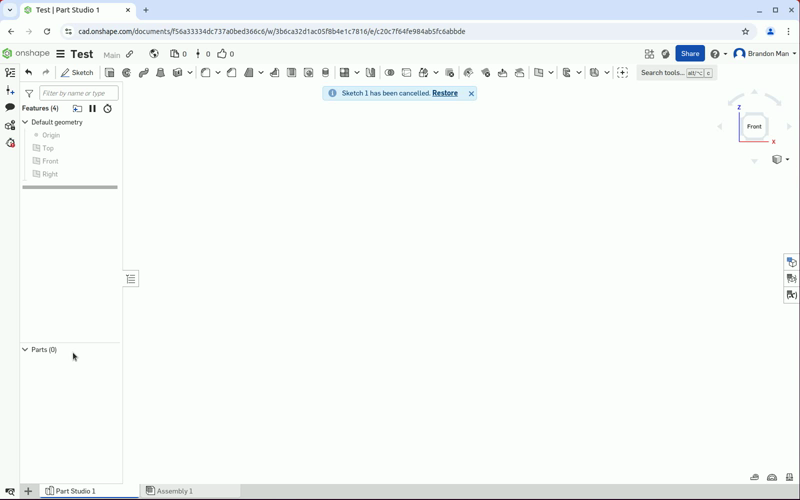
key(shift+s)
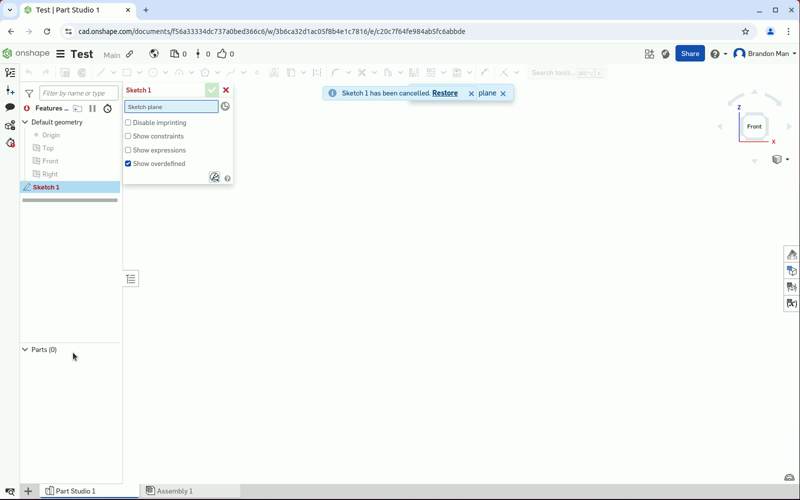
mouse_move(73, 163)
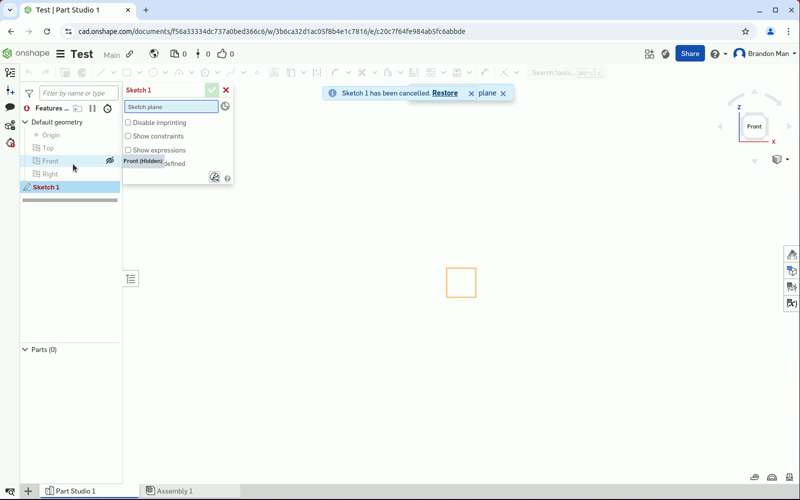
click(73, 163)
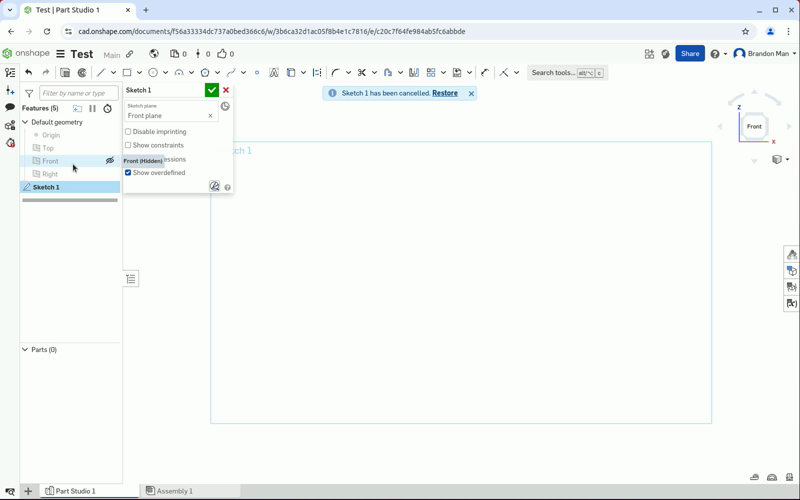
mouse_move(73, 352)
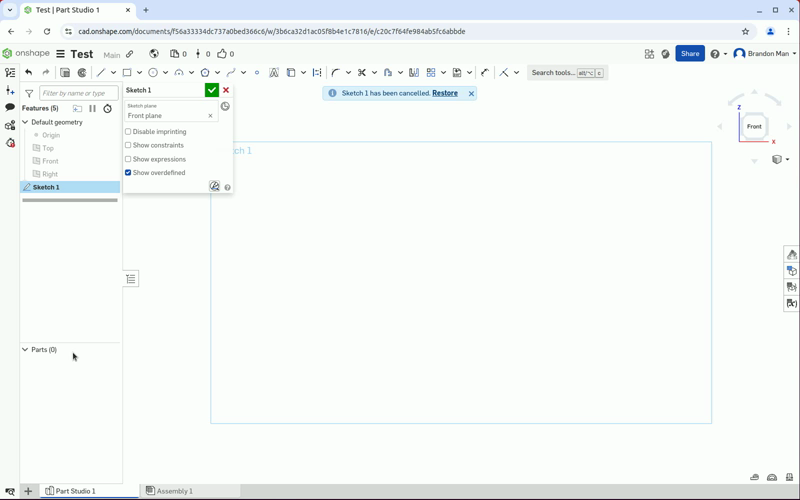
key(y)
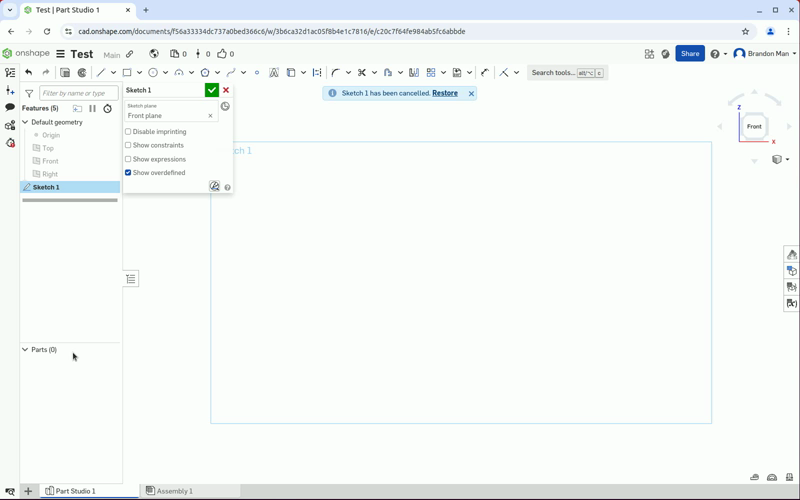
key(l)
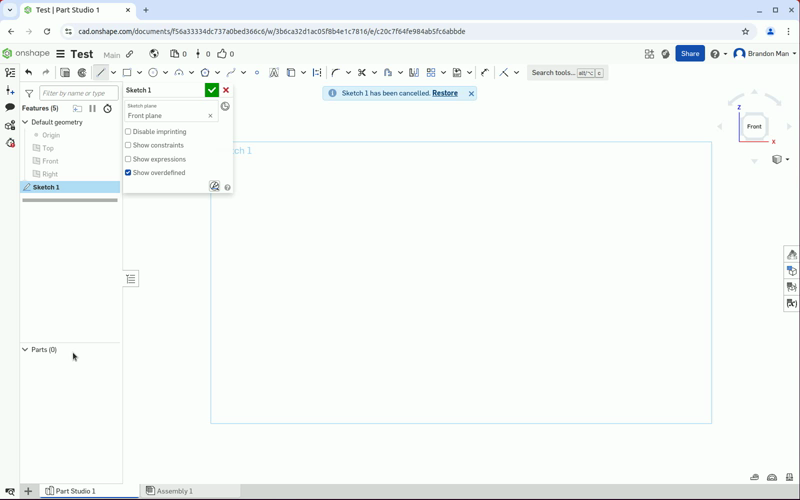
key_down(shift)
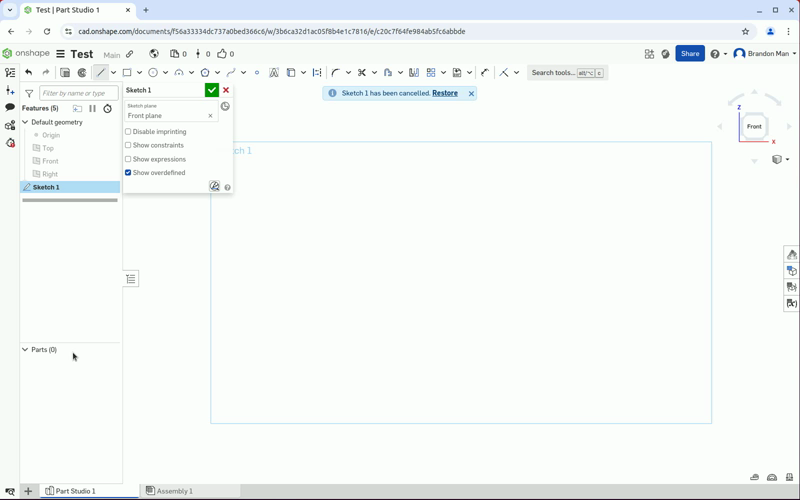
mouse_move(460, 395)
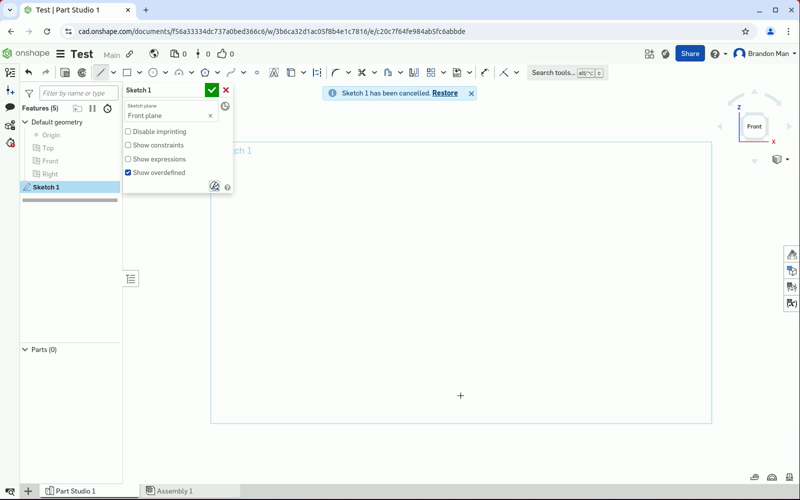
click(460, 395)
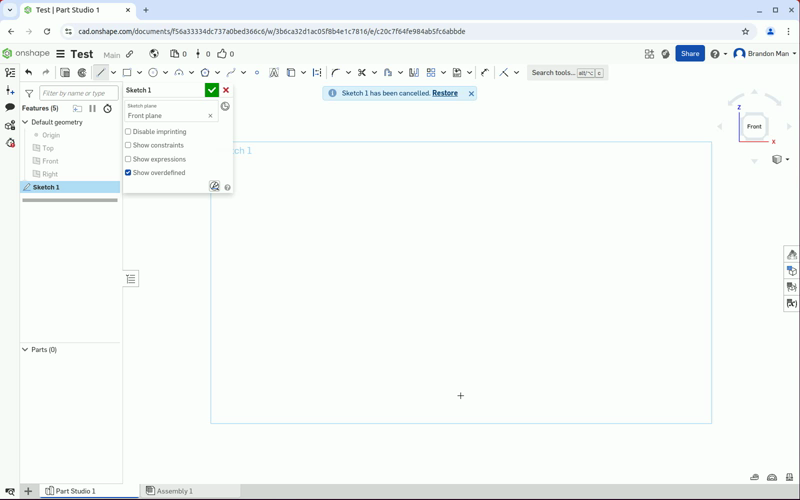
key_up(shift)
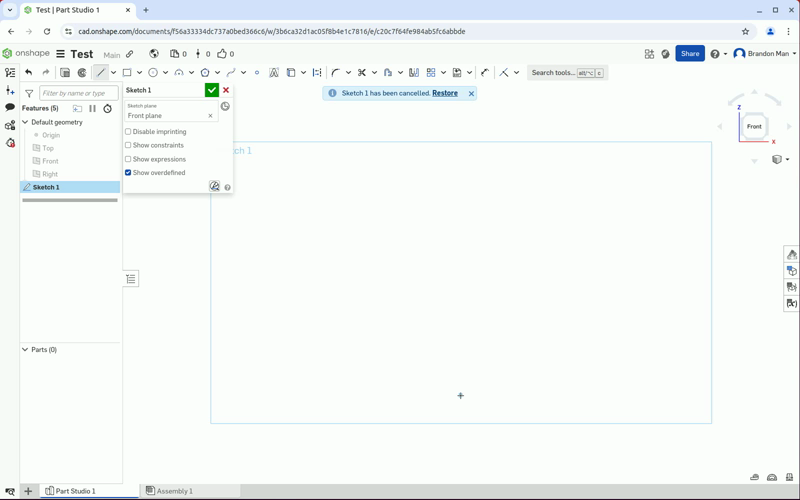
key_down(shift)
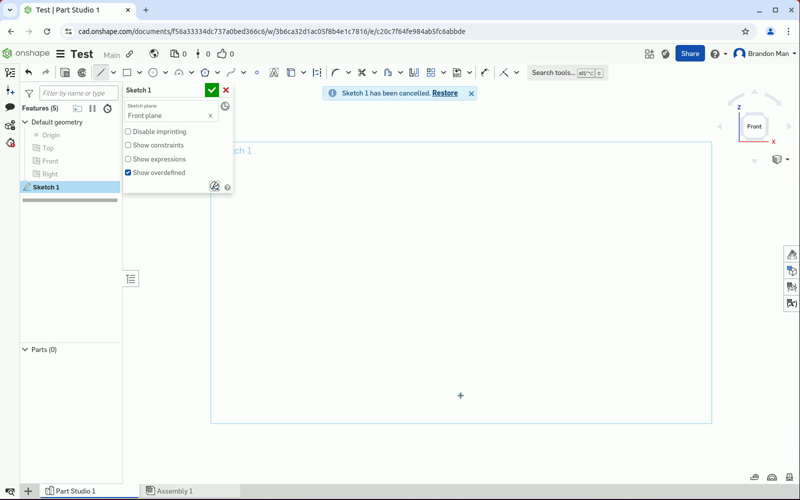
mouse_move(528, 395)
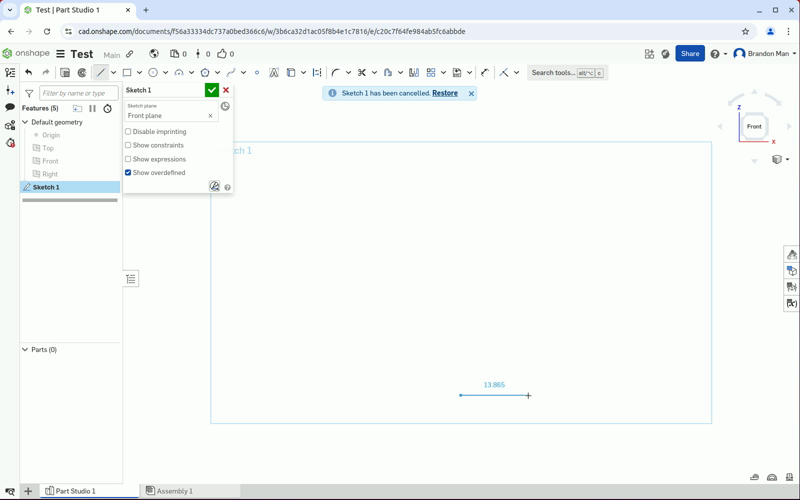
click(528, 395)
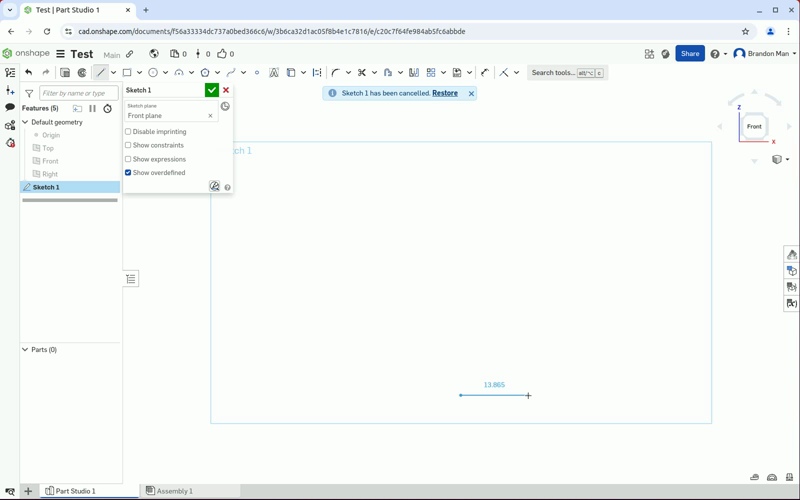
key_up(shift)
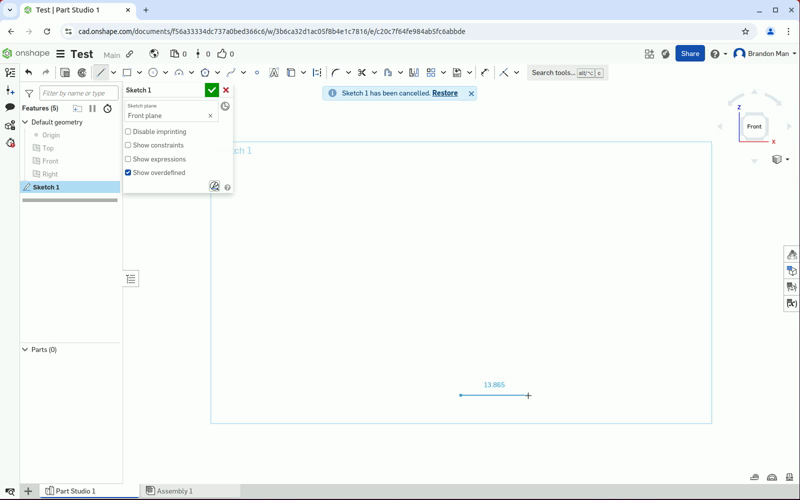
key_down(shift)
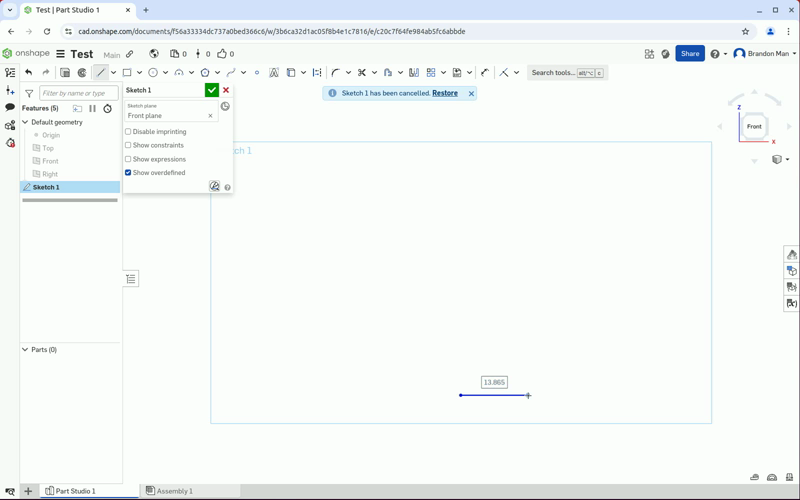
mouse_move(528, 305)
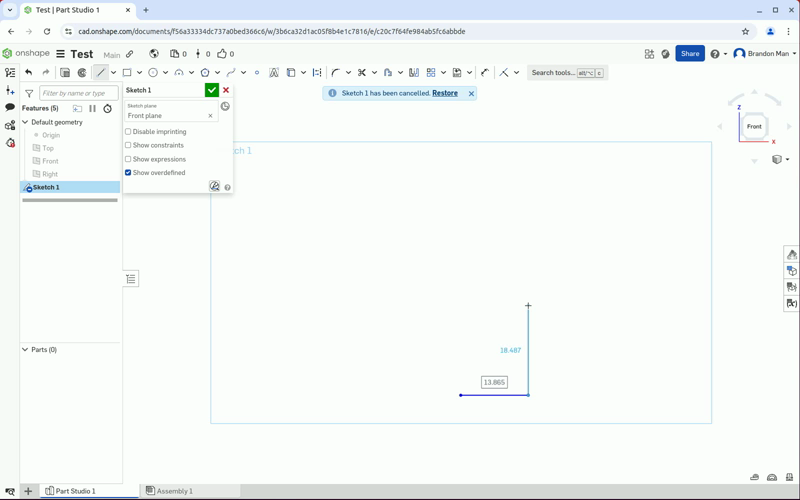
click(528, 305)
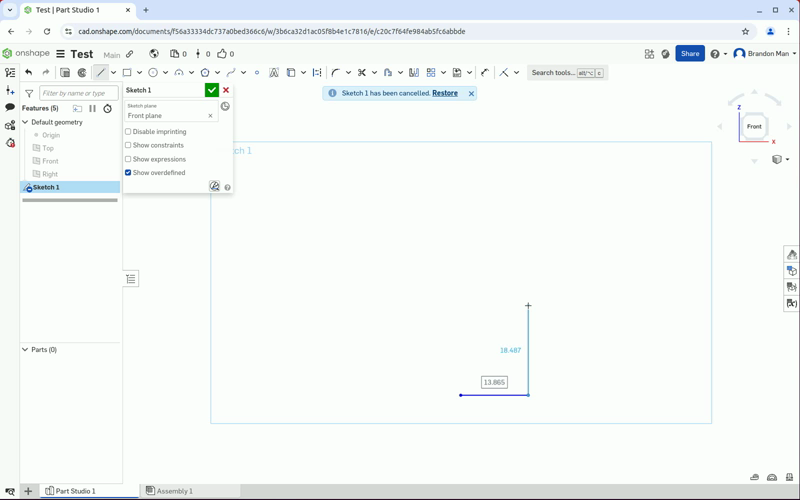
key_up(shift)
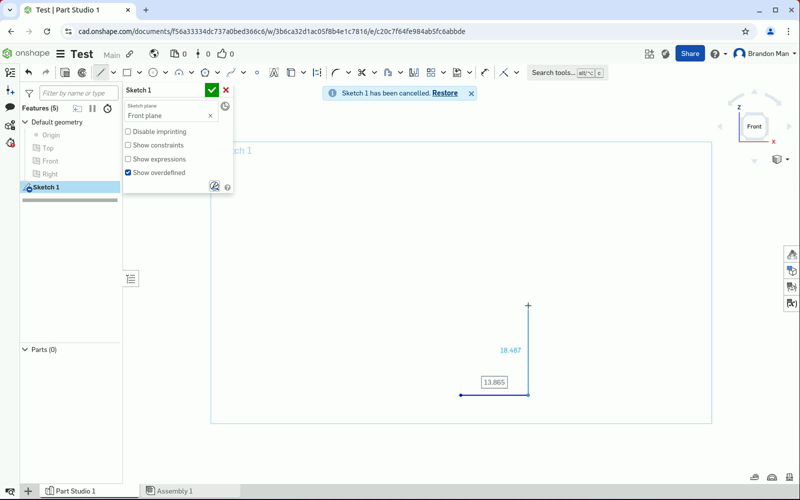
key(esc)
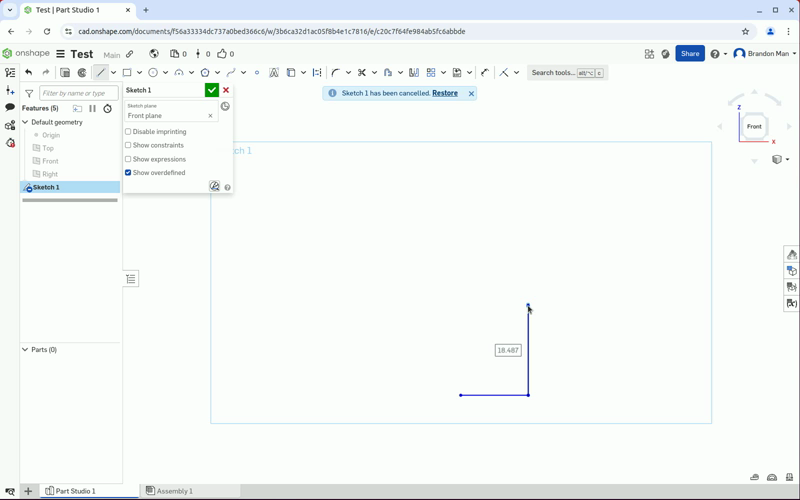
key(a)
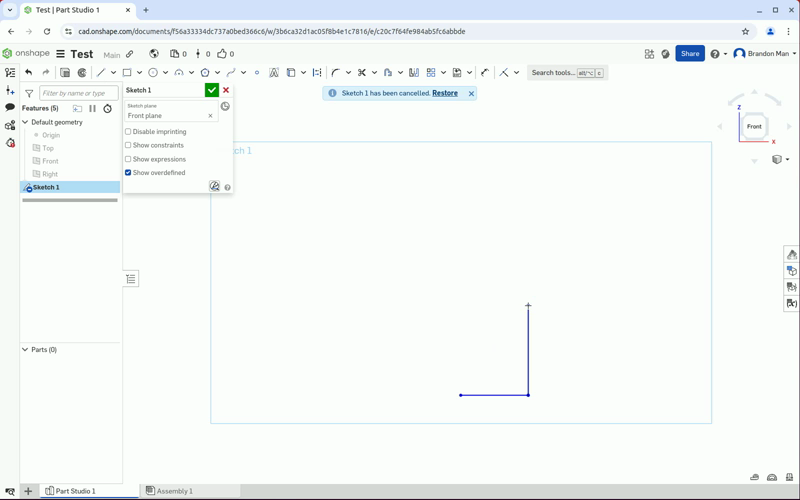
mouse_move(528, 305)
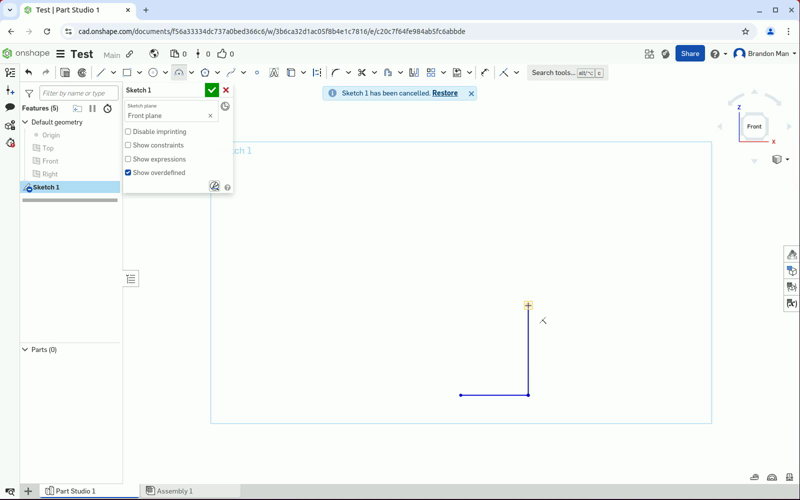
click(528, 305)
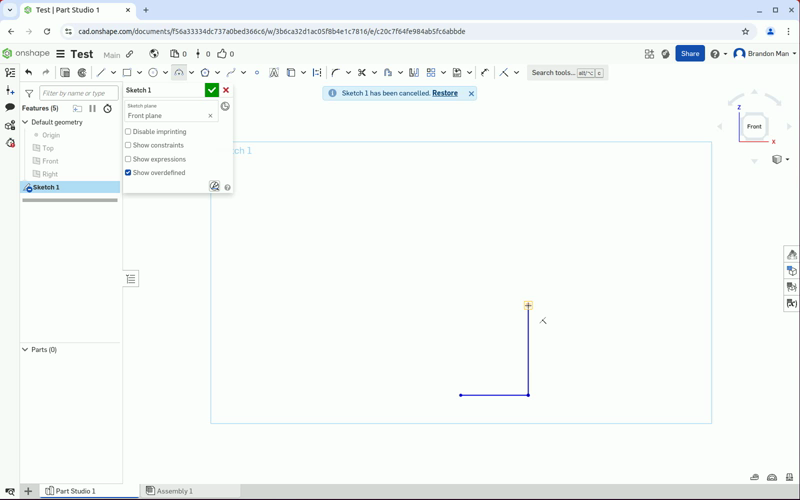
key_down(shift)
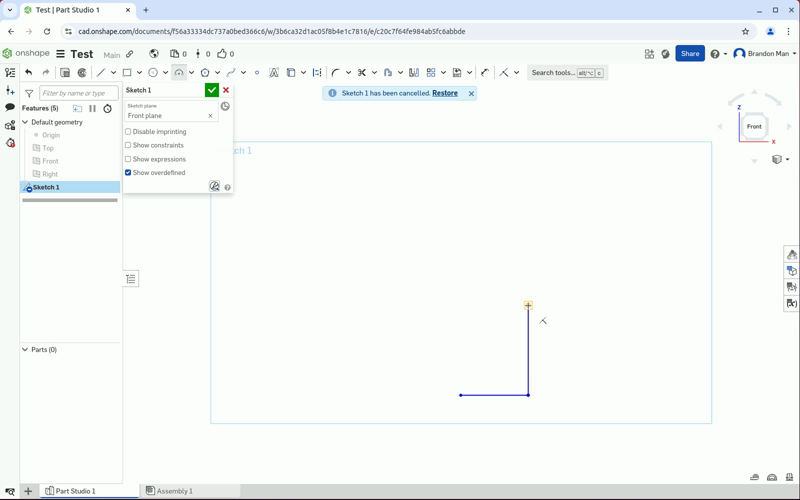
mouse_move(505, 282)
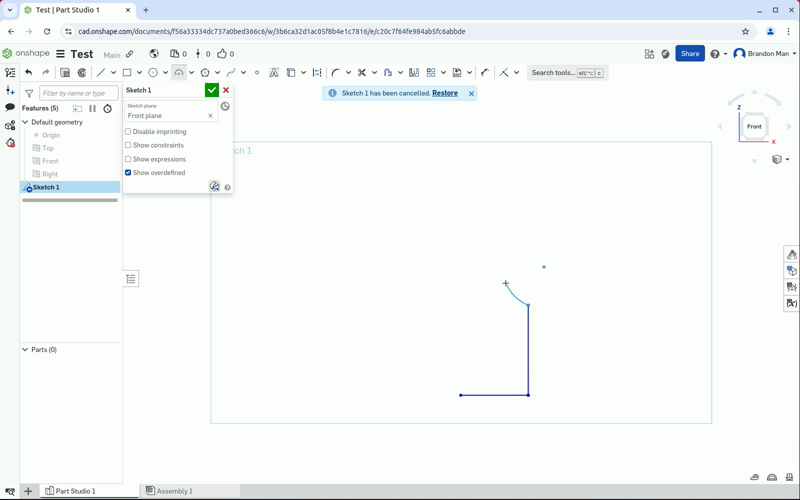
click(505, 282)
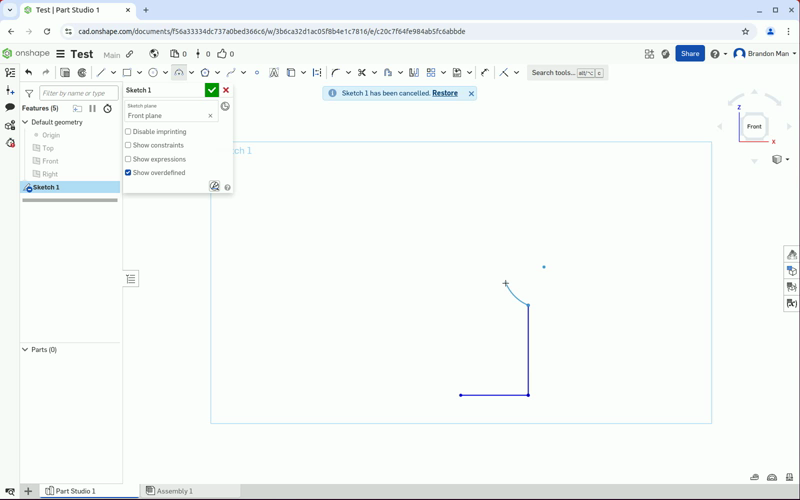
mouse_move(521, 289)
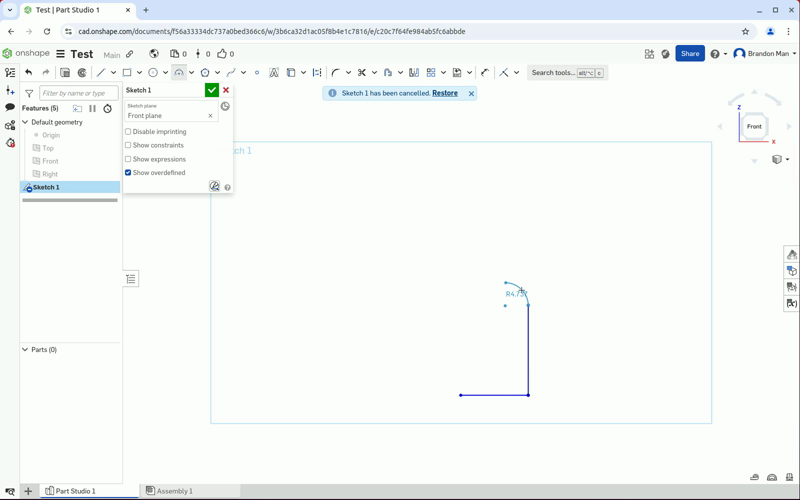
click(521, 289)
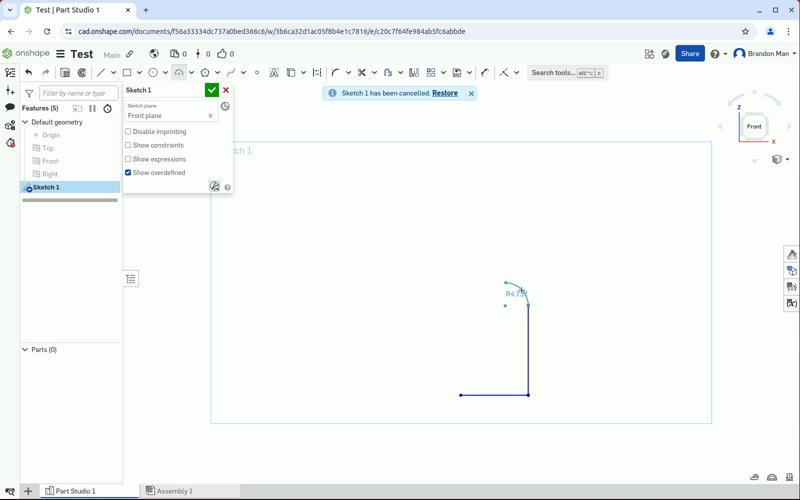
key_up(shift)
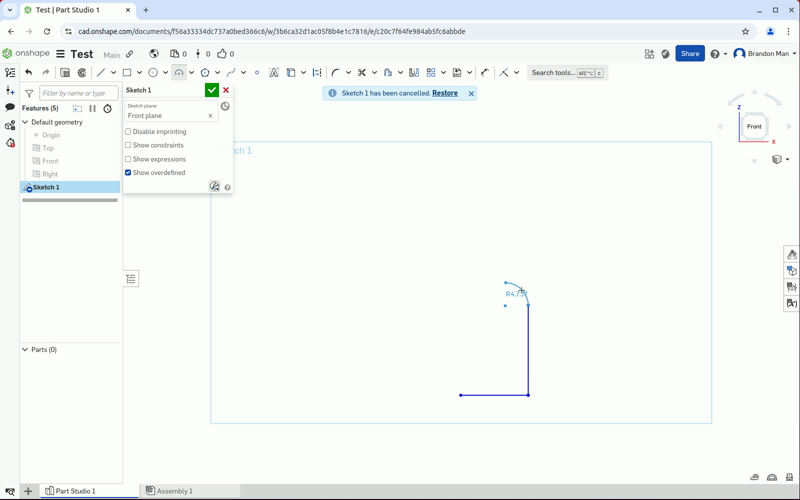
key(esc)
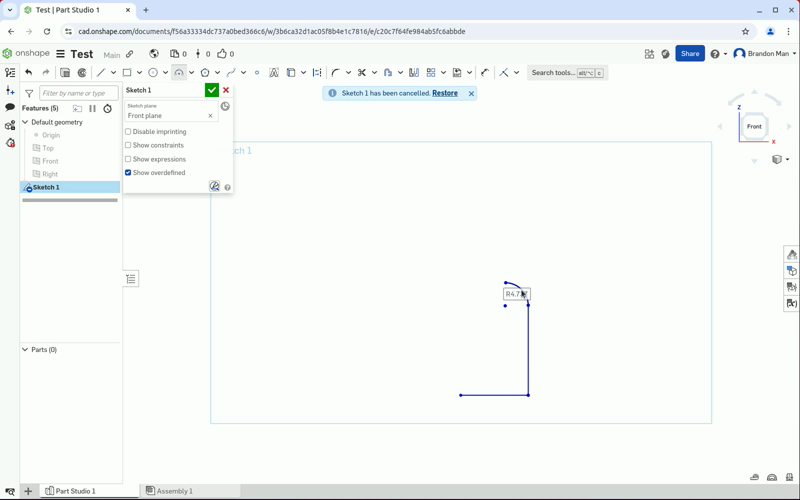
key(l)
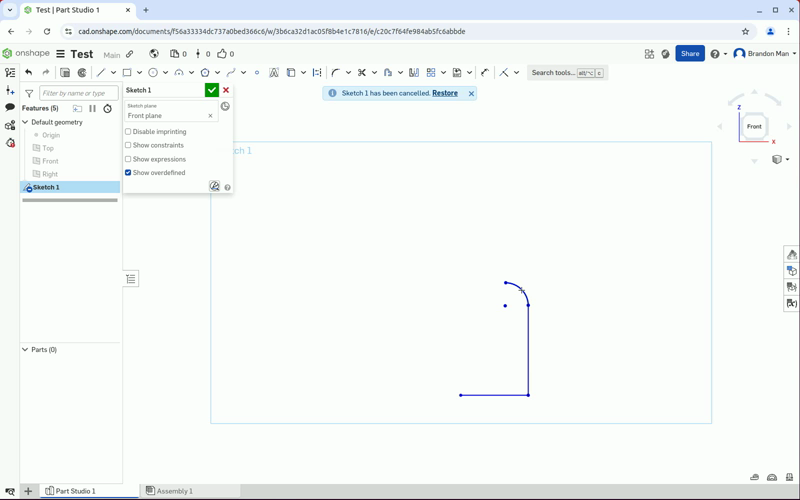
mouse_move(505, 282)
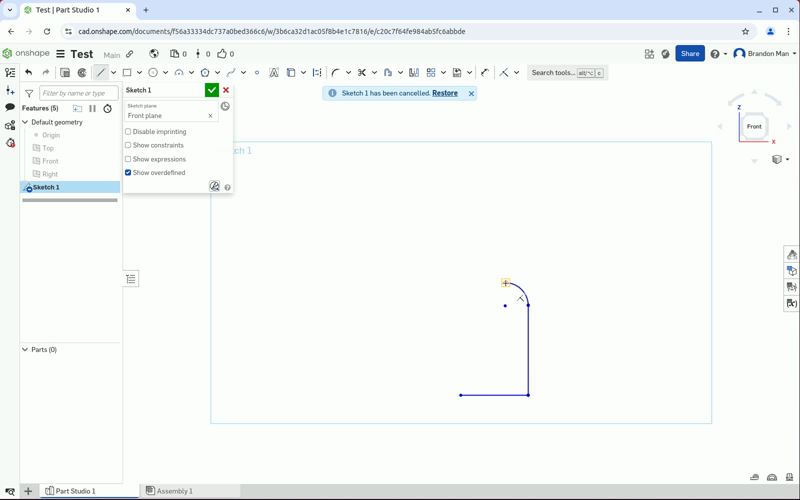
click(505, 282)
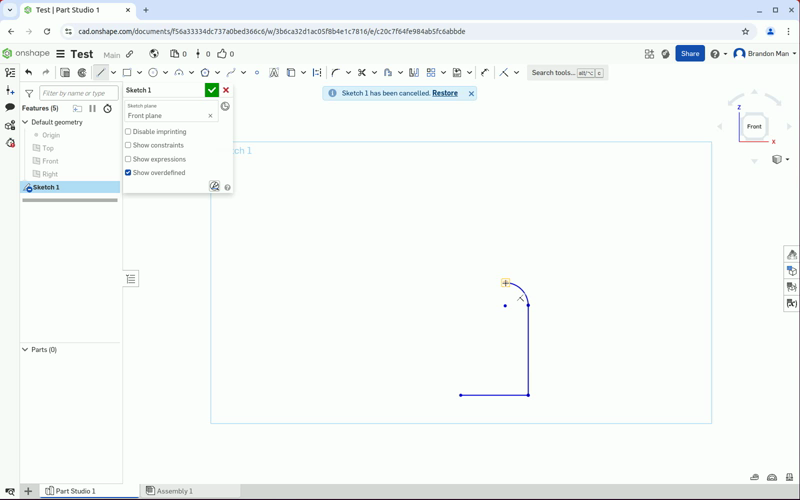
key_down(shift)
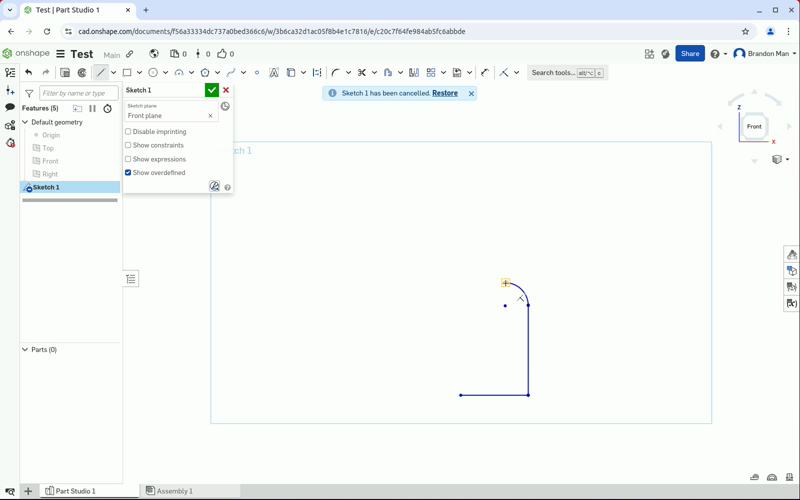
mouse_move(535, 282)
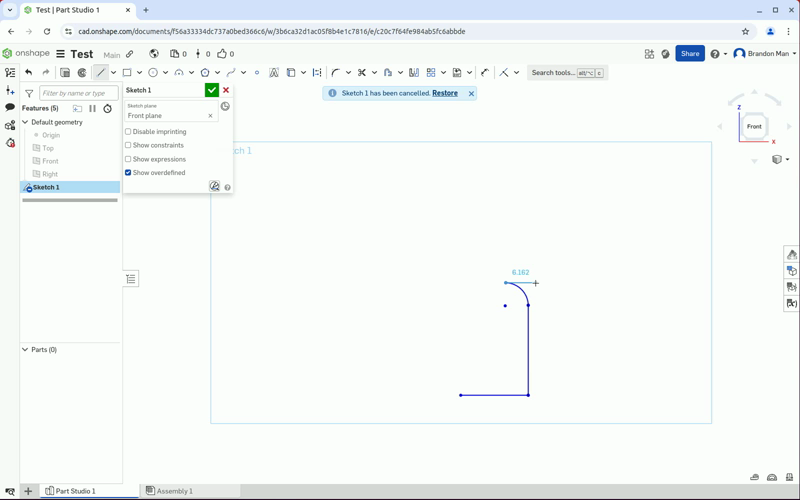
mouse_move(460, 282)
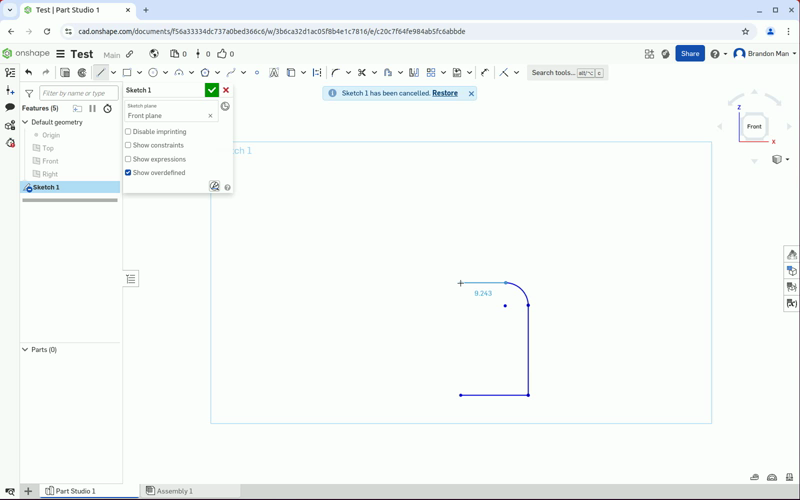
click(460, 282)
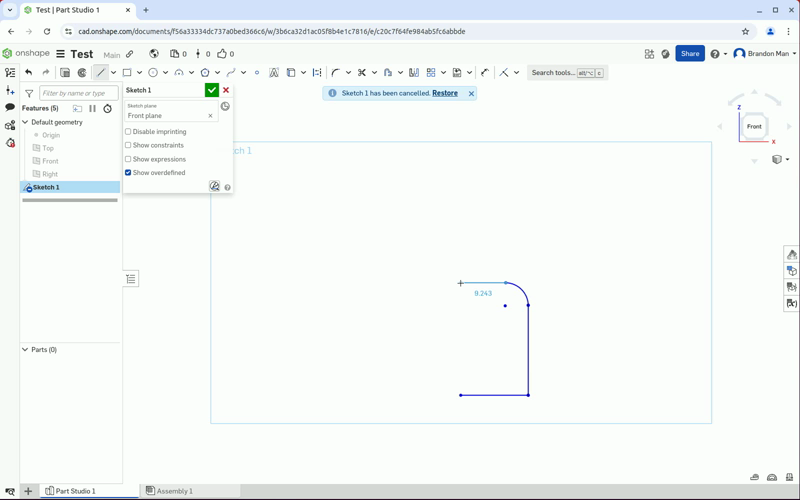
key_up(shift)
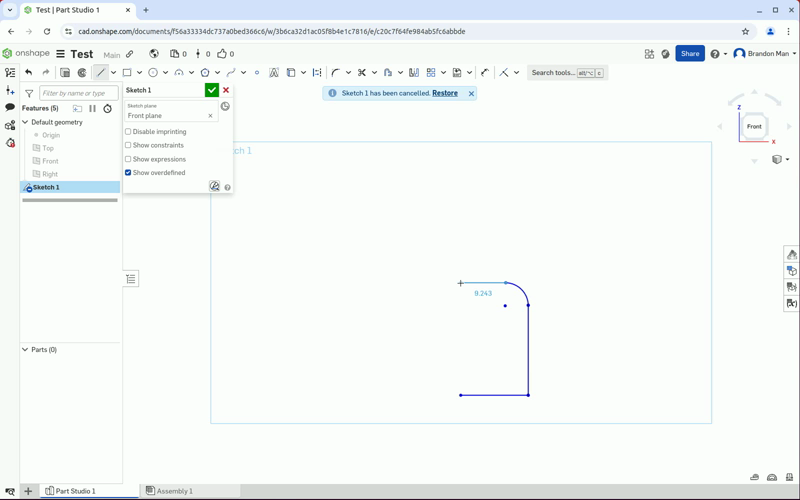
key_down(shift)
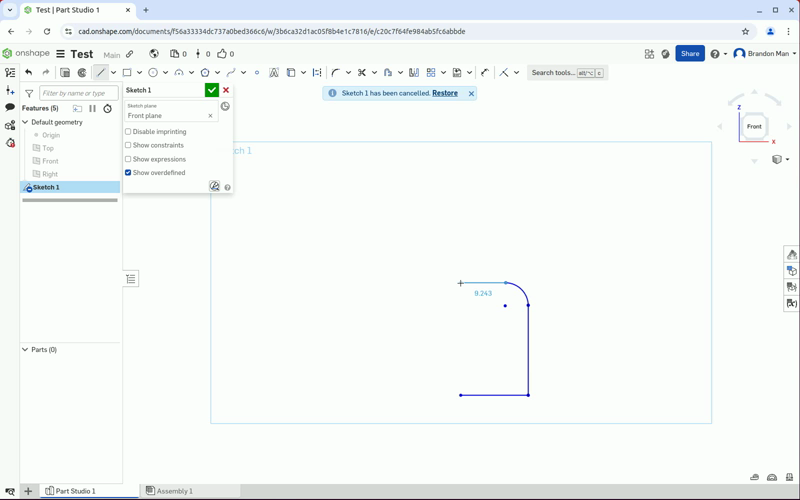
mouse_move(460, 395)
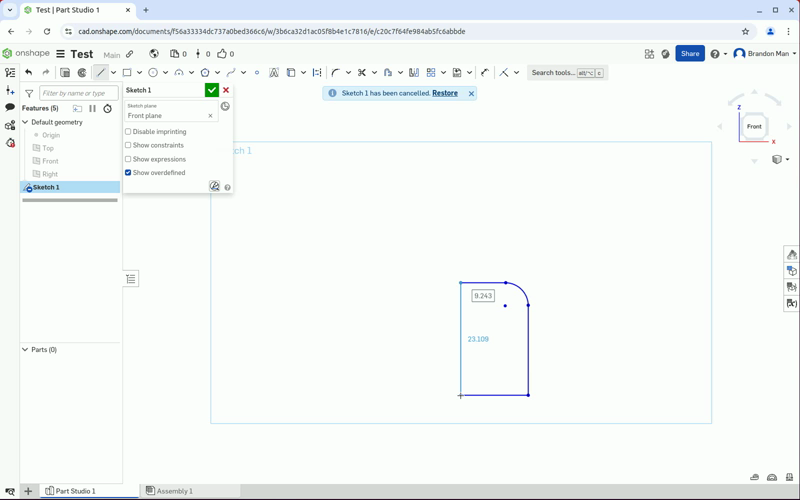
key_up(shift)
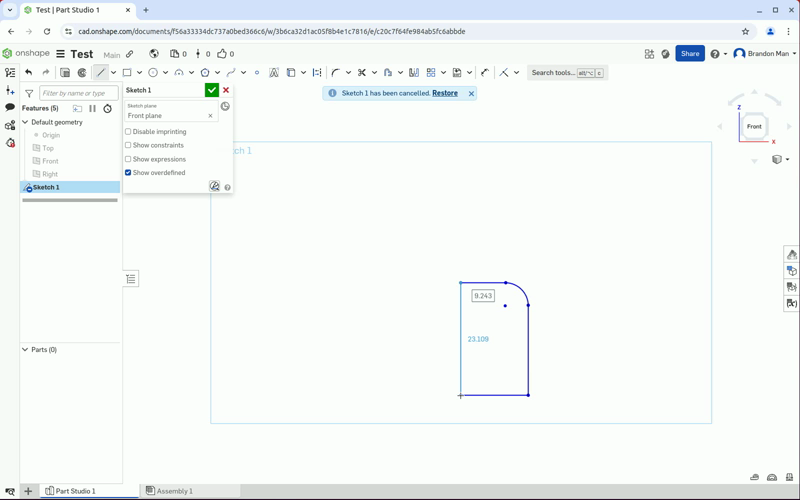
click(460, 395)
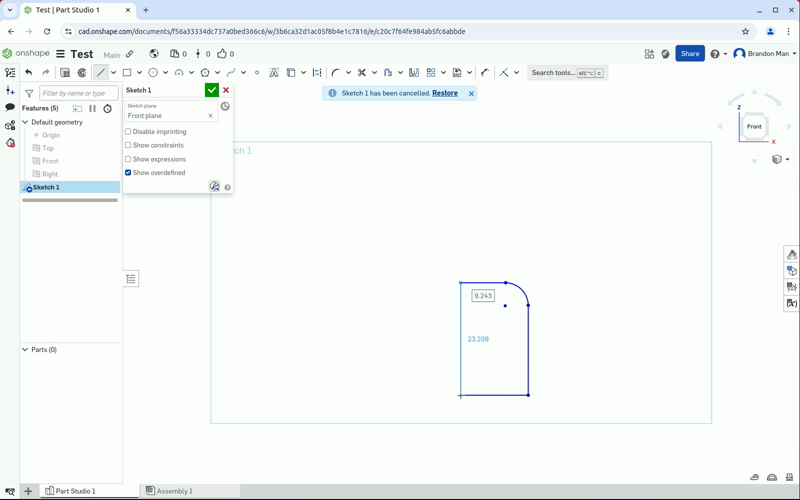
key(esc)
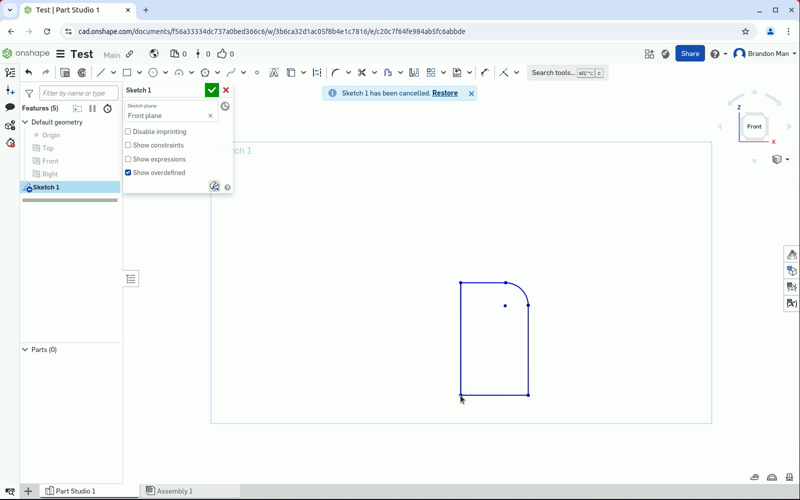
mouse_move(474, 354)
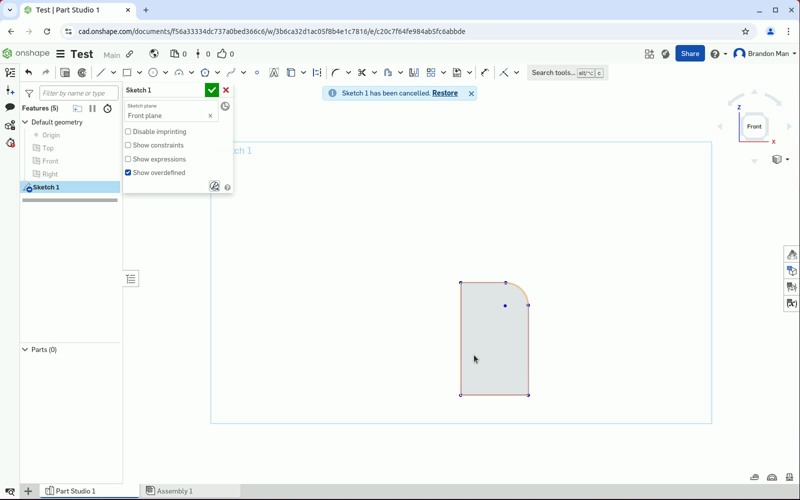
click(474, 354)
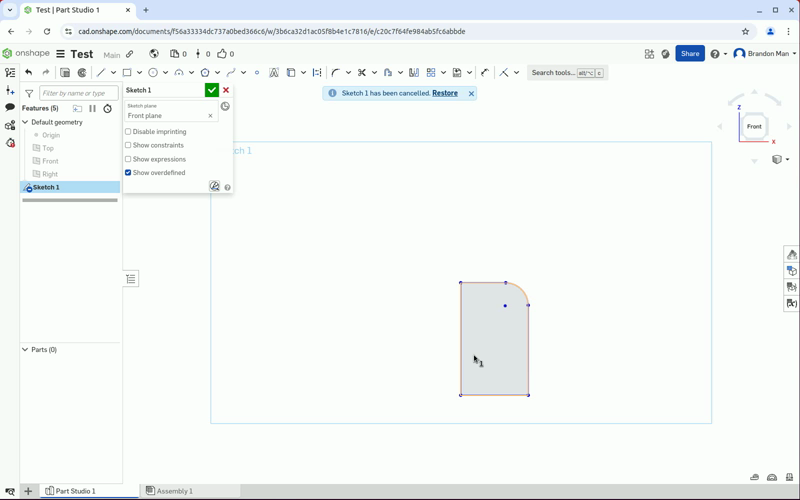
mouse_move(73, 352)
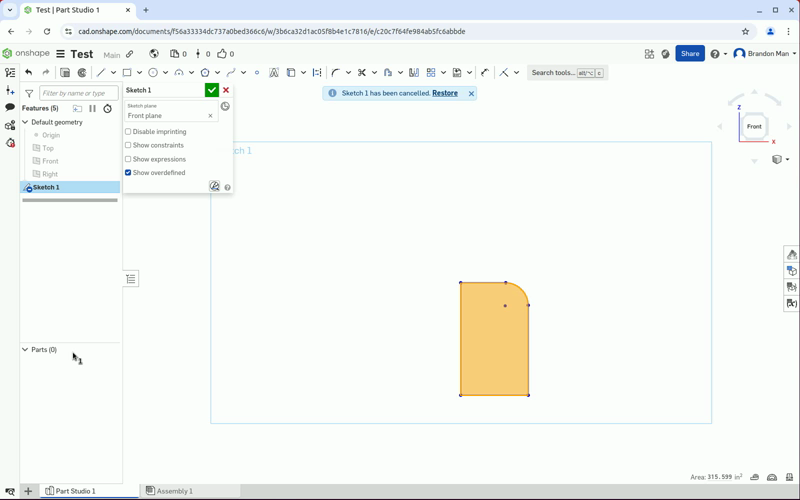
key(shift+y)
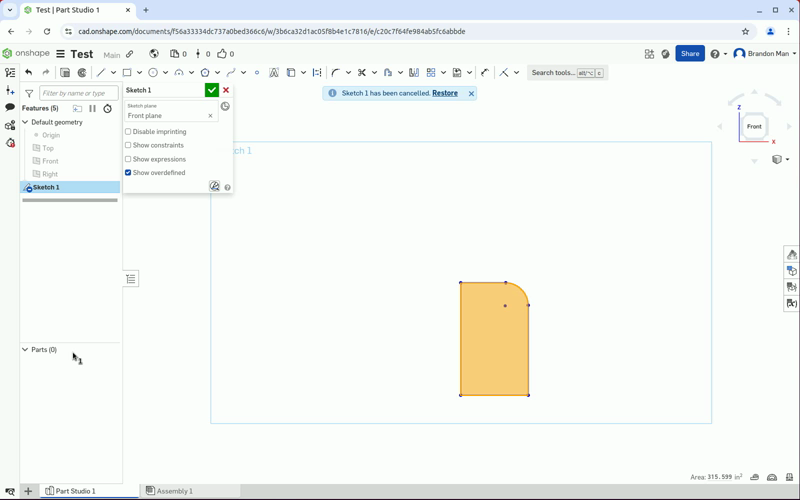
key(shift+e)
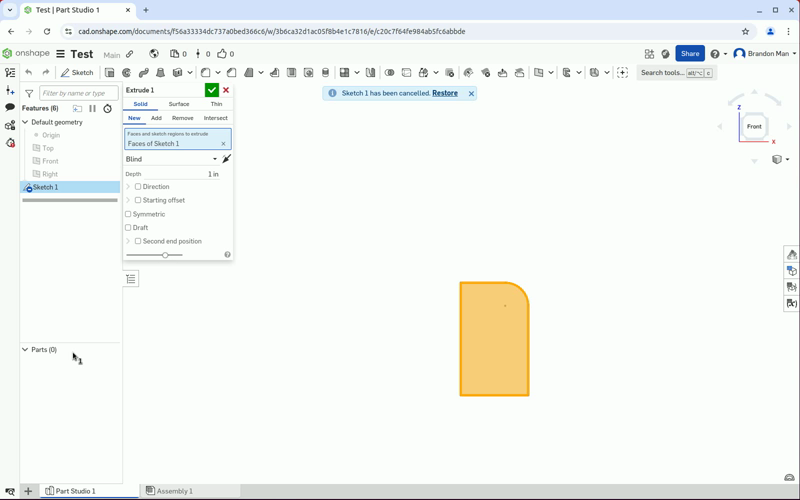
mouse_move(143, 106)
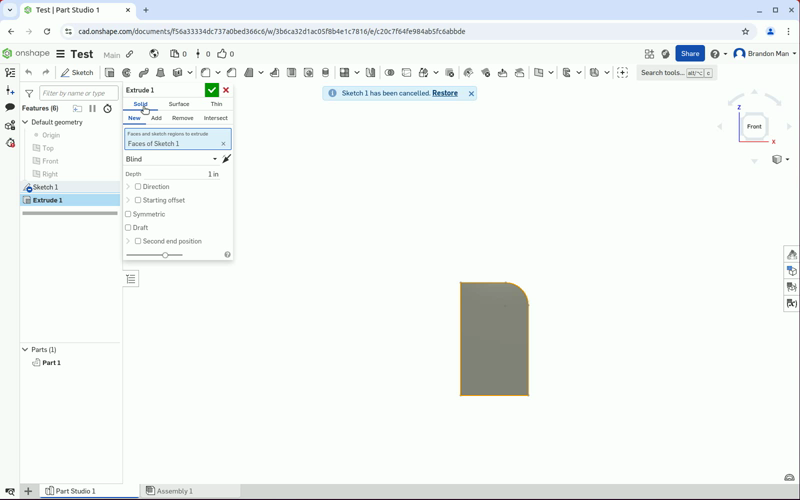
click(143, 106)
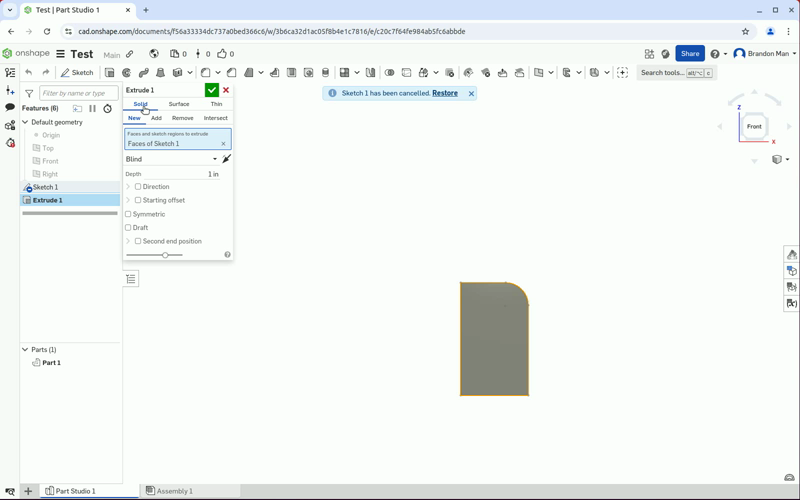
mouse_move(137, 120)
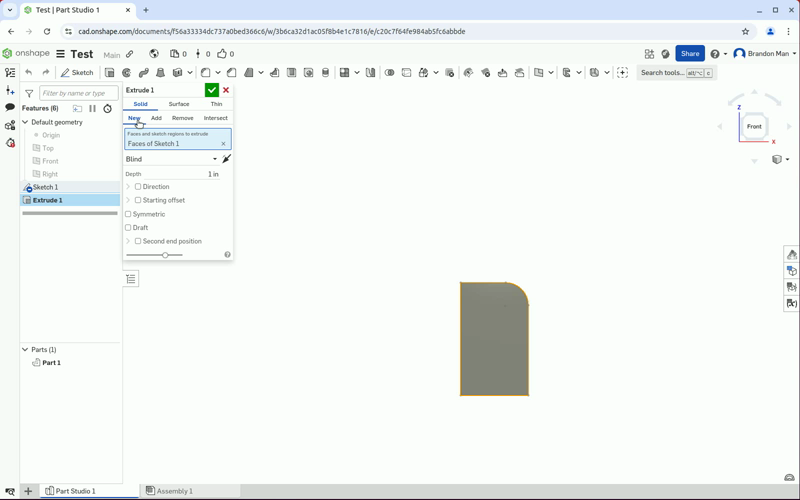
click(137, 120)
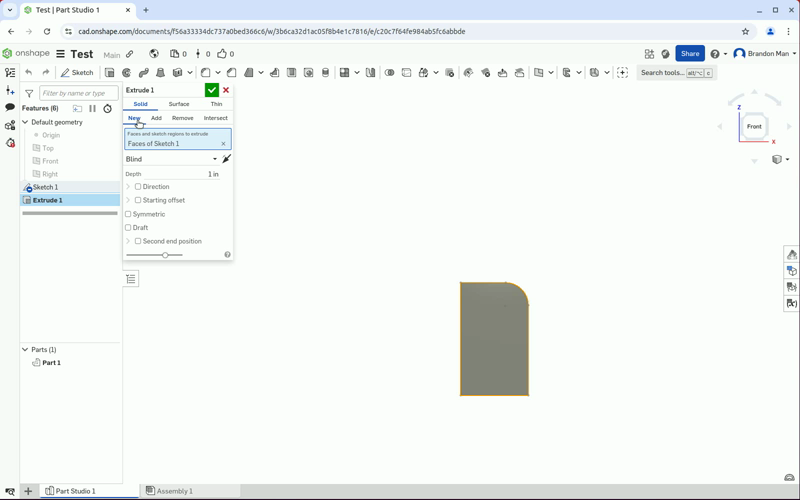
key(tab, 4)
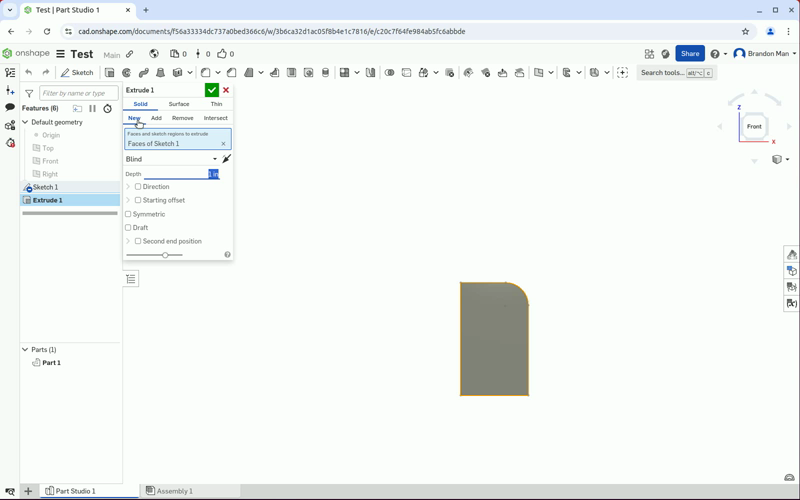
text(6.499)
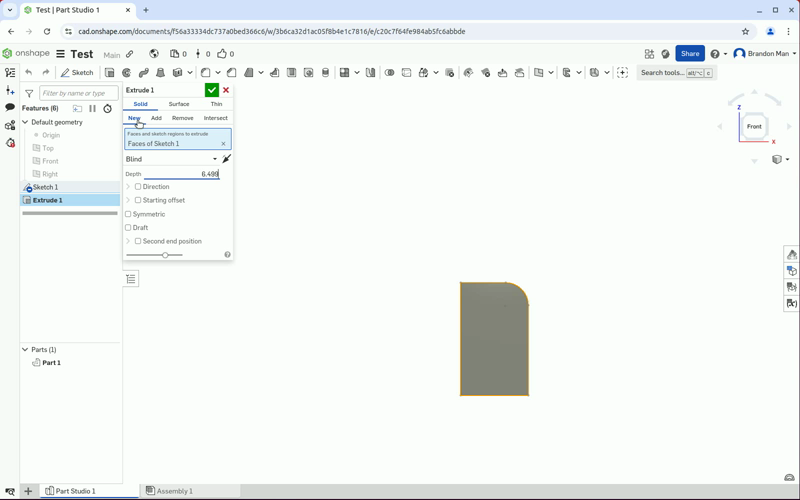
key(enter)
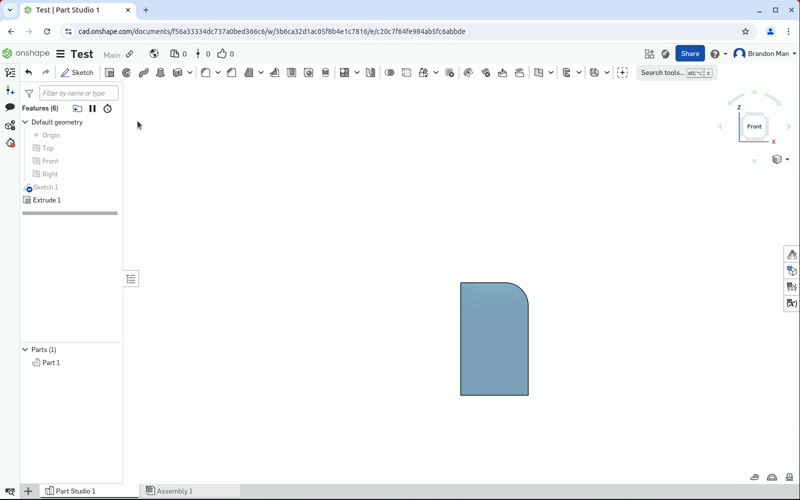
key(shift+h)
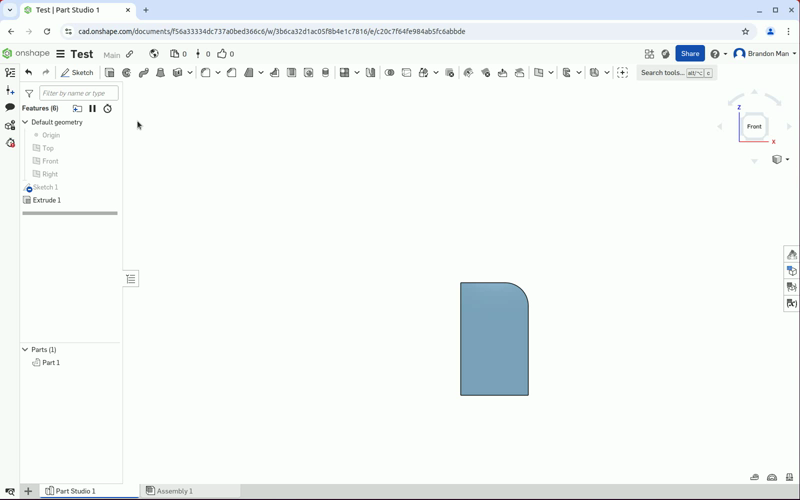
key(shift+h)
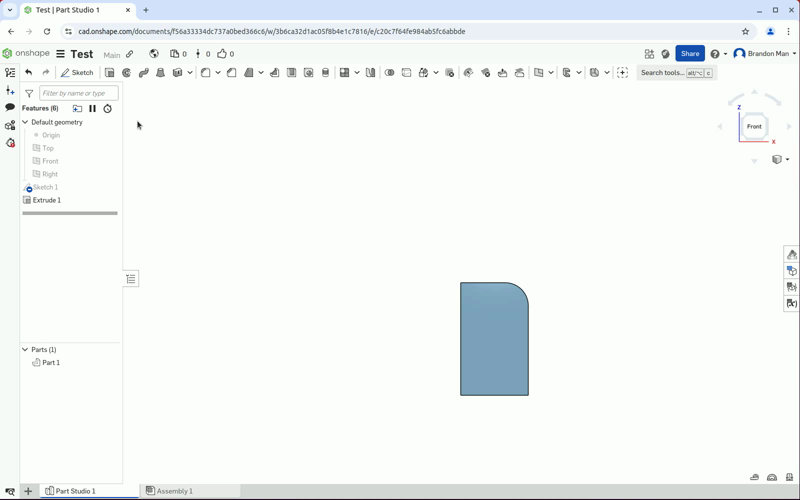
mouse_move(73, 189)
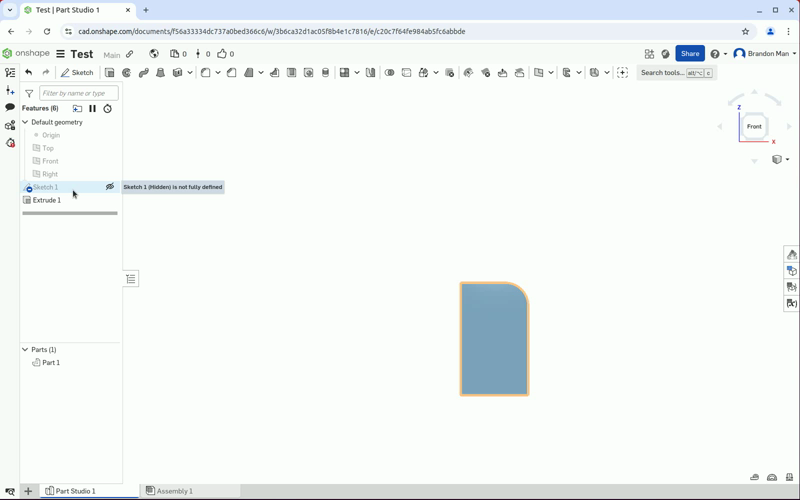
click(73, 189)
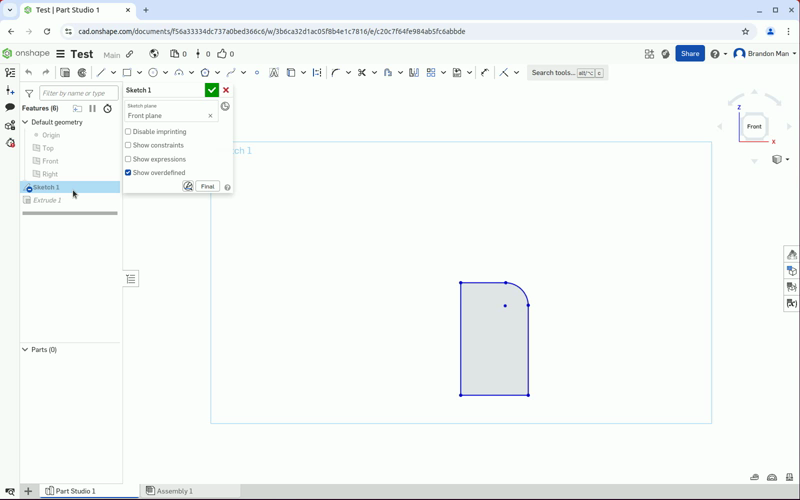
mouse_move(229, 92)
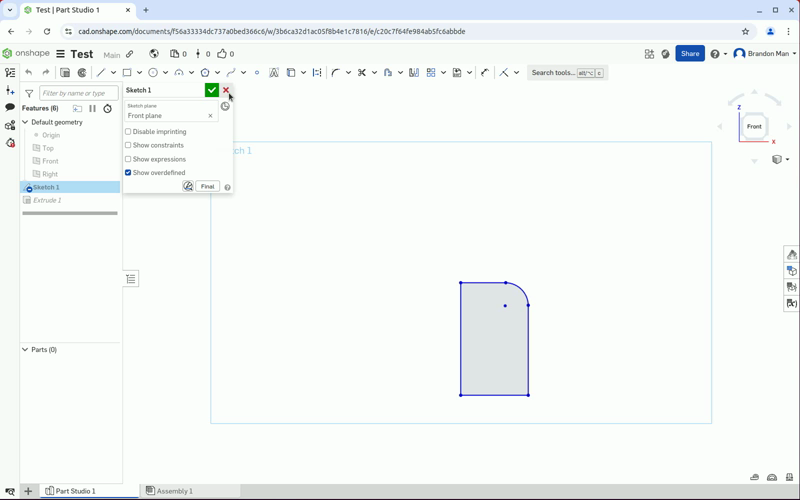
click(229, 92)
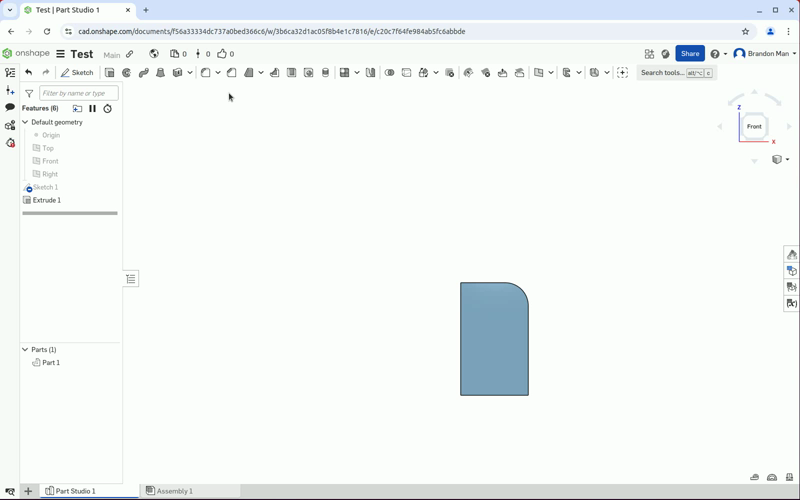
mouse_move(73, 352)
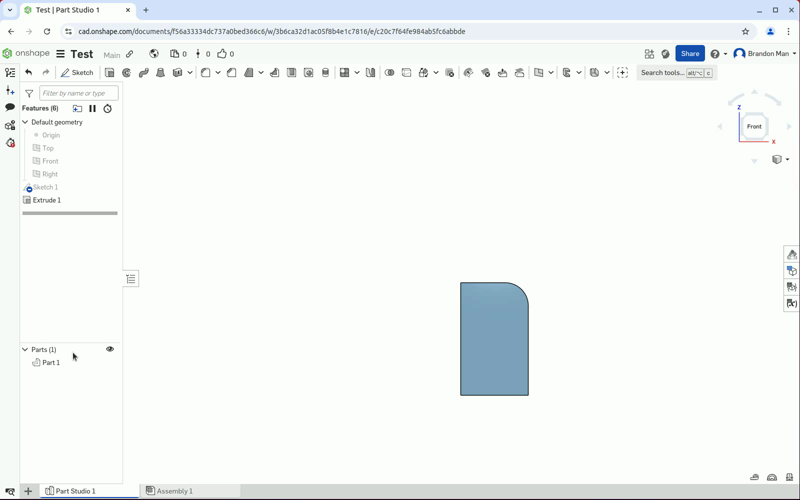
key(y)
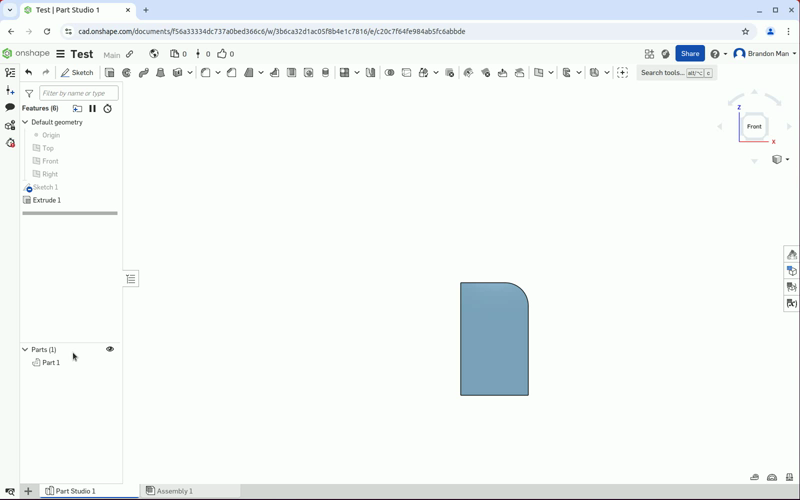
key(shift+p)
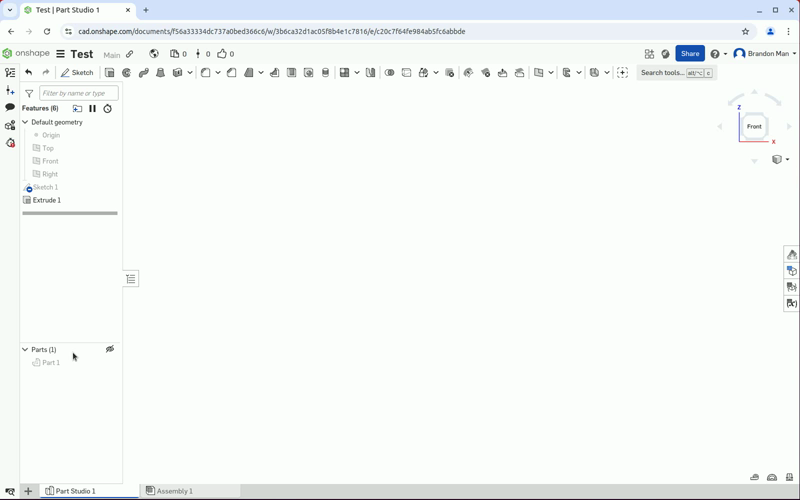
key(space)
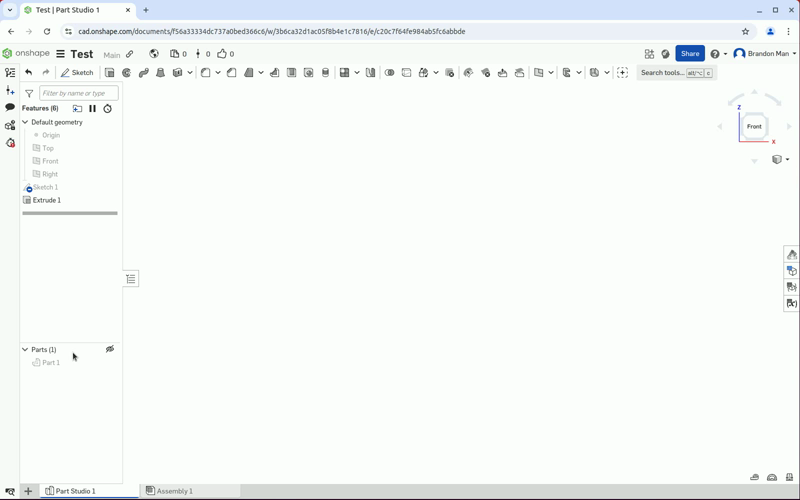
key_down(shift)
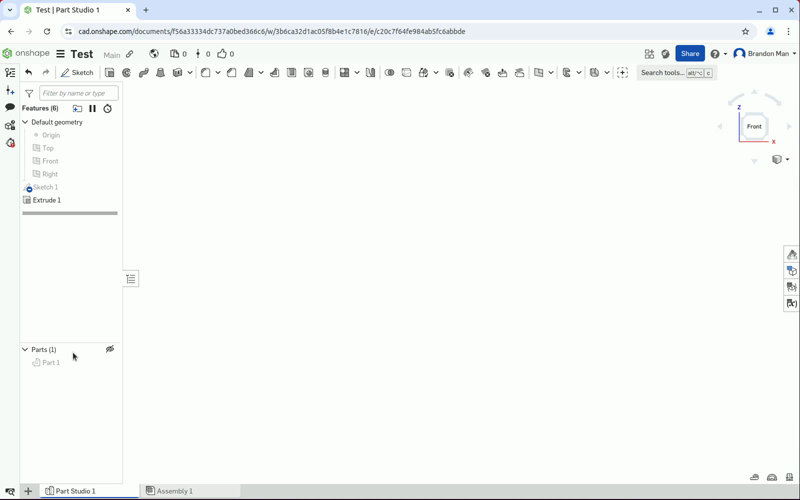
key(left)
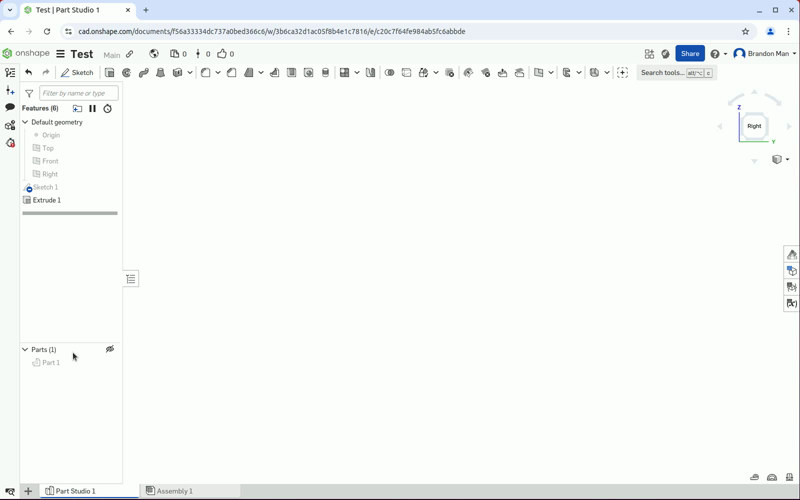
key_up(shift)
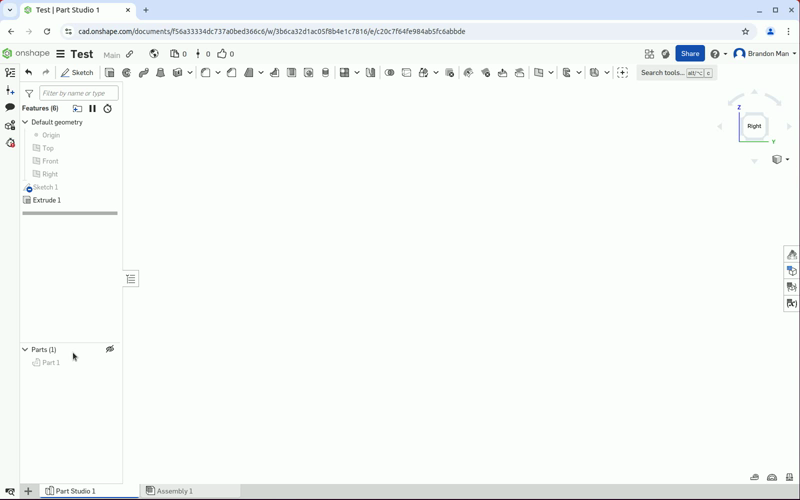
mouse_move(73, 352)
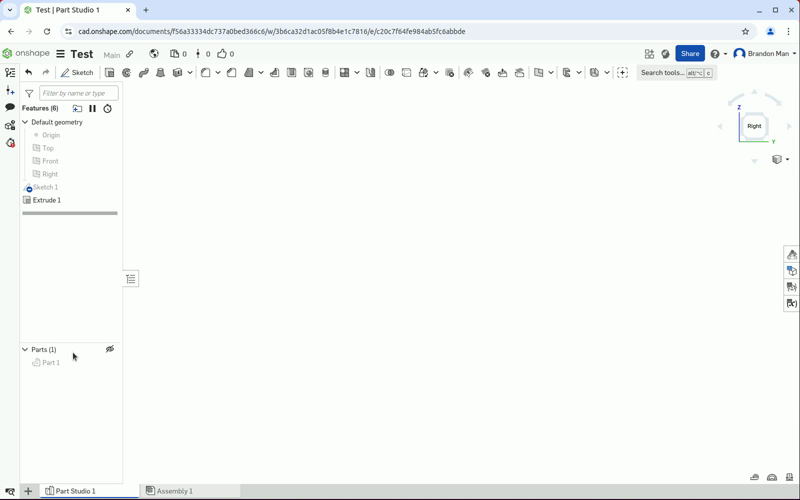
key(shift+y)
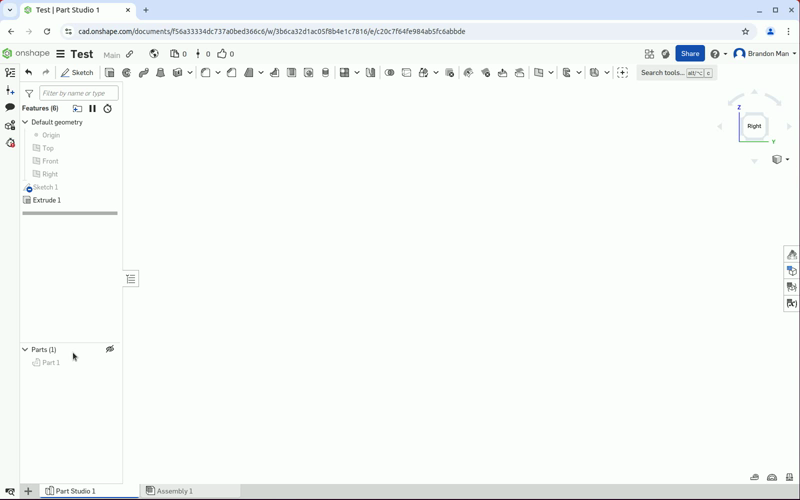
key(shift+s)
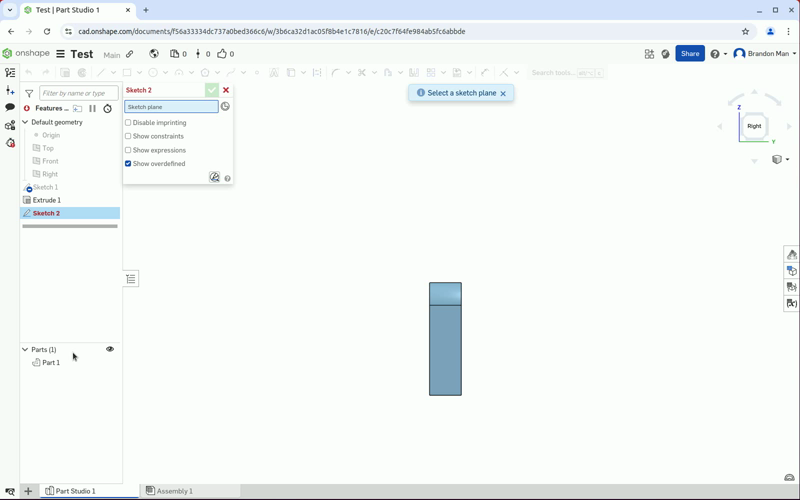
mouse_move(73, 176)
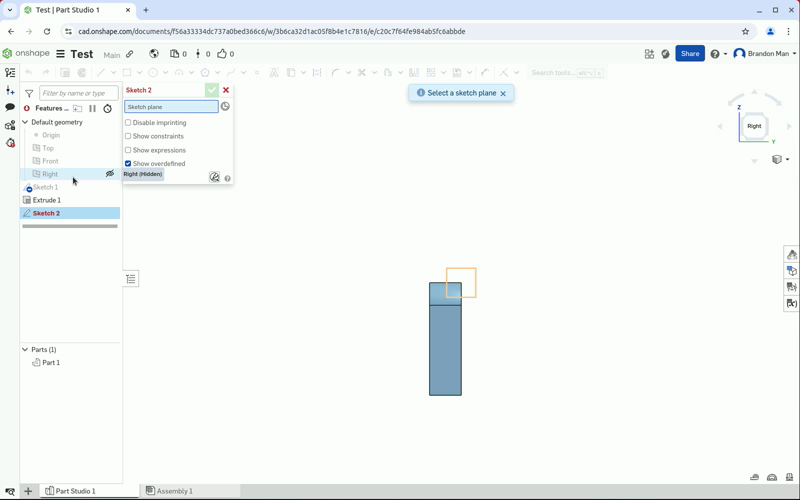
click(73, 176)
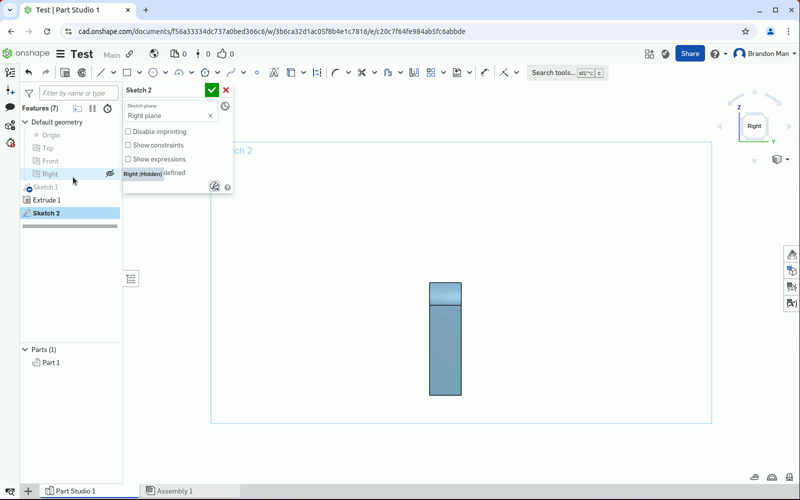
mouse_move(73, 352)
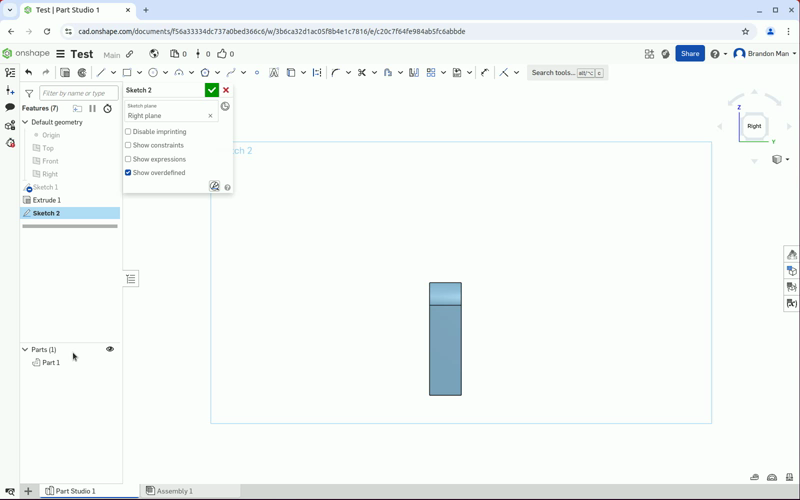
key(y)
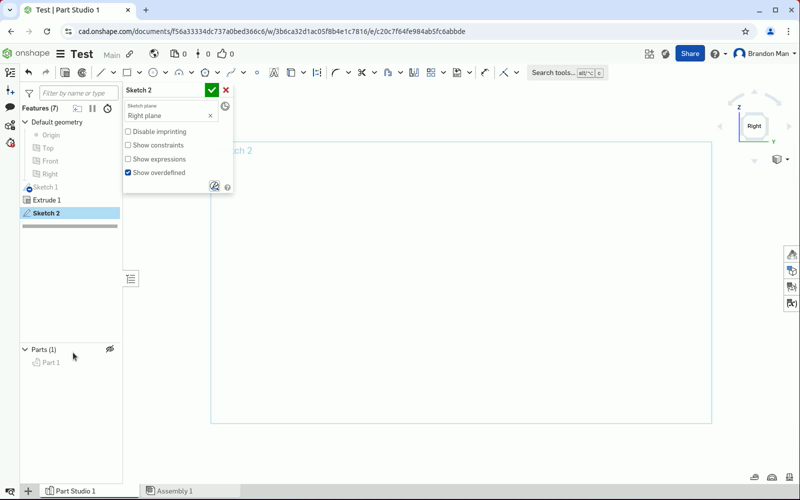
key(c)
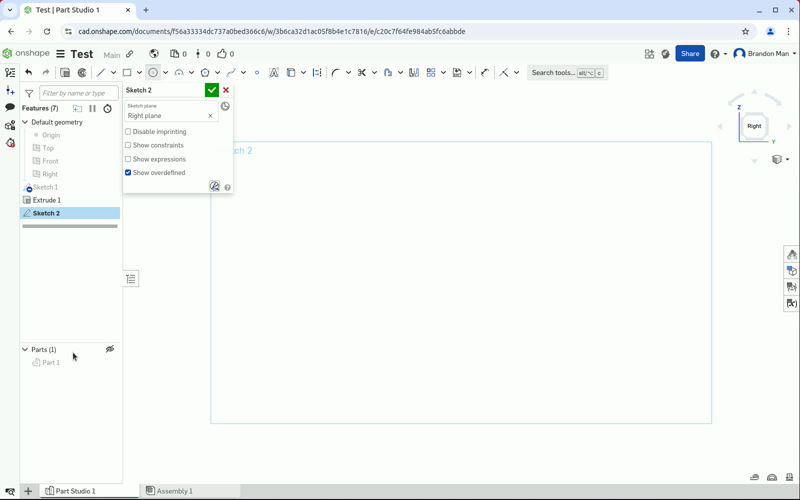
key_down(shift)
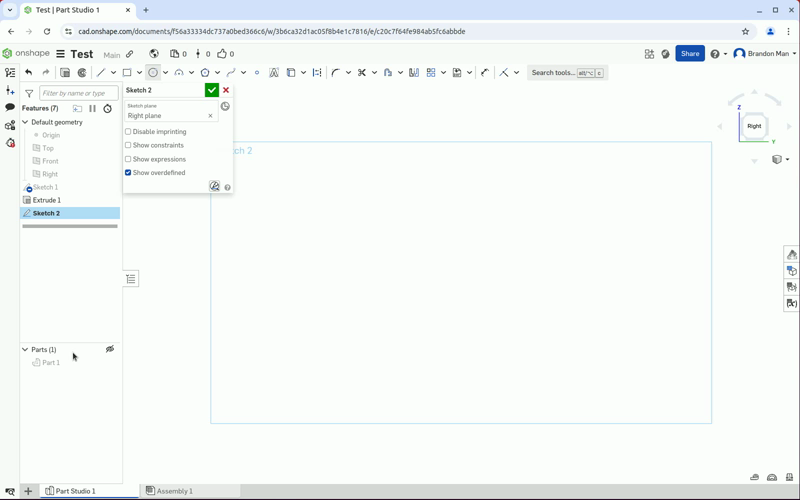
mouse_move(443, 337)
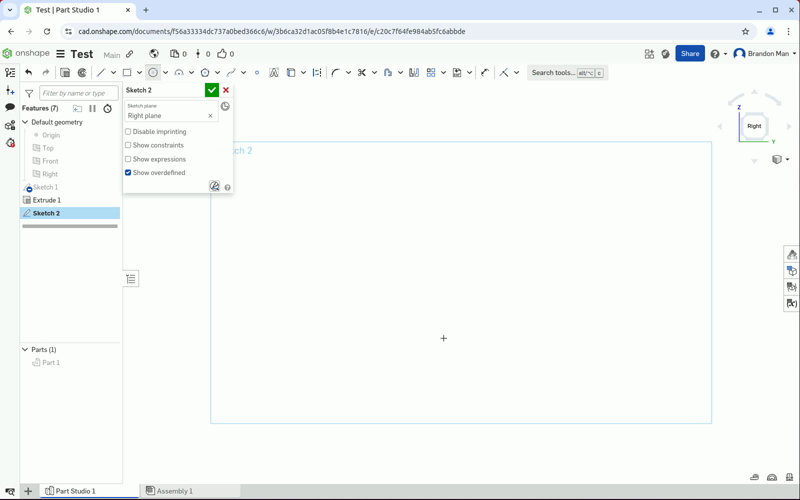
click(443, 337)
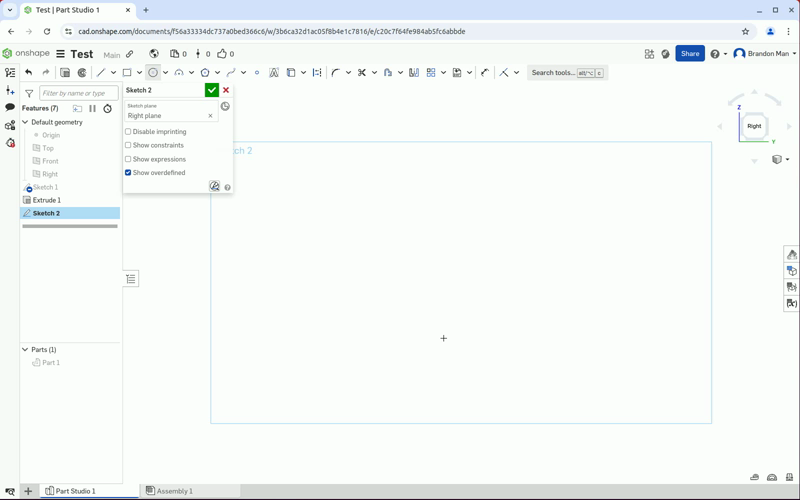
key_up(shift)
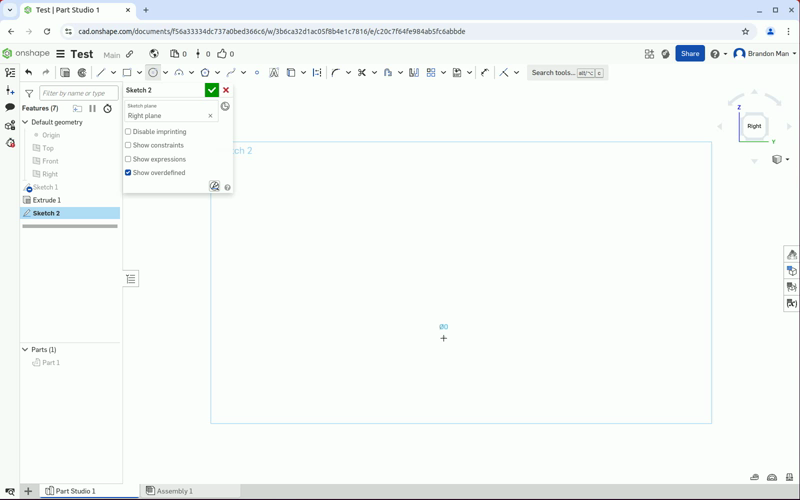
mouse_move(451, 337)
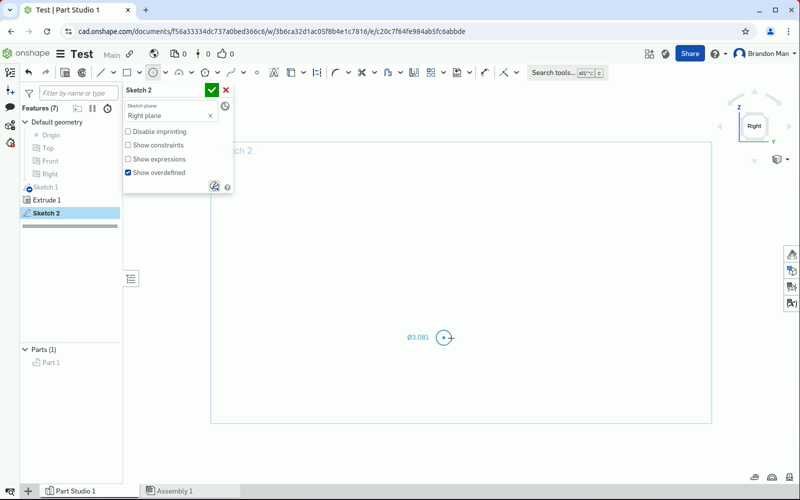
click(451, 337)
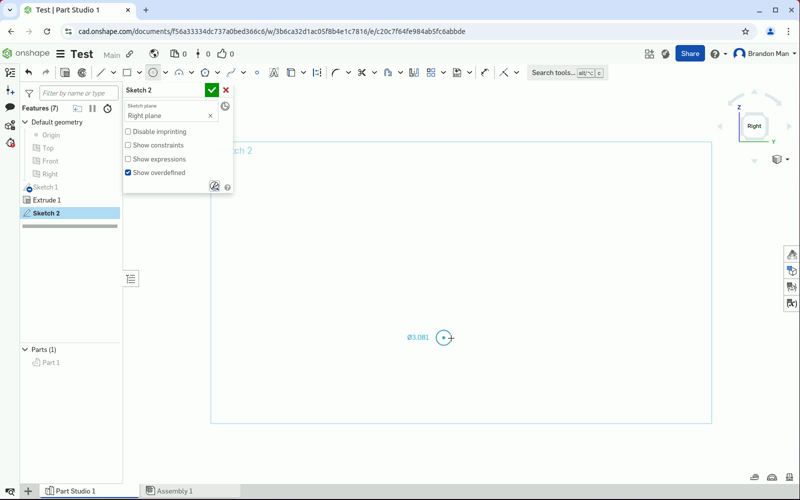
key(esc)
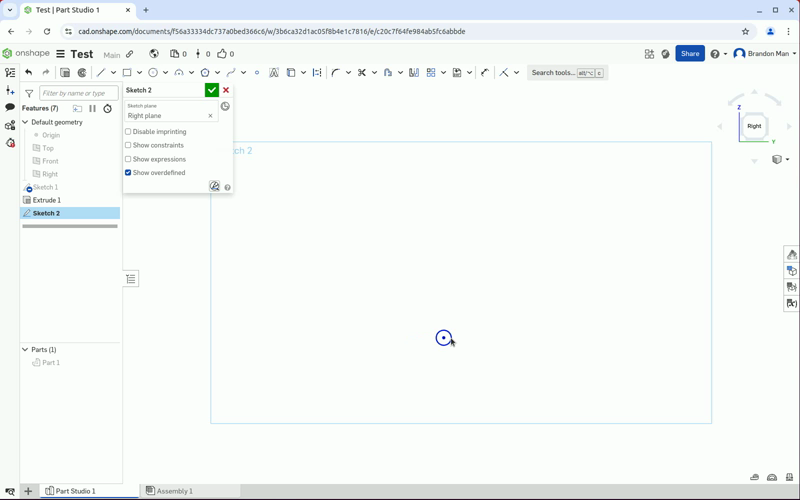
mouse_move(438, 339)
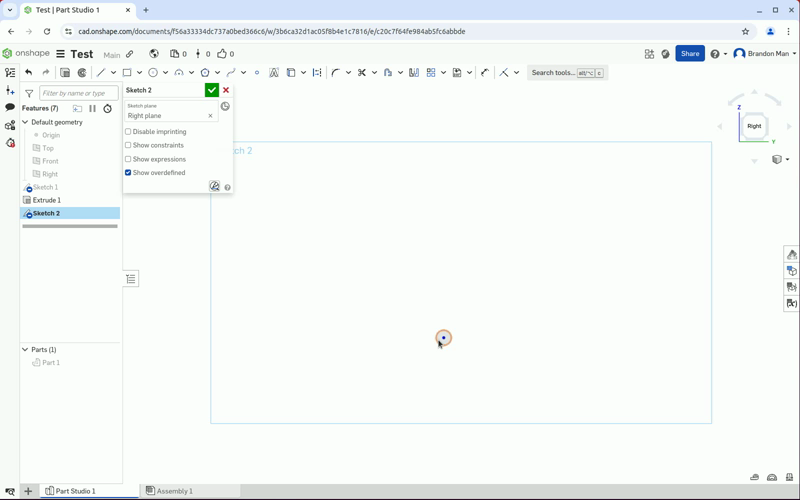
scroll(6)
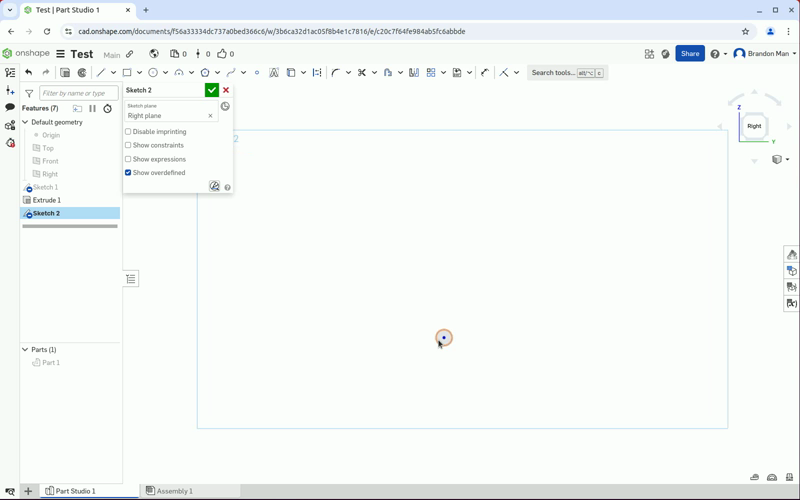
scroll(6)
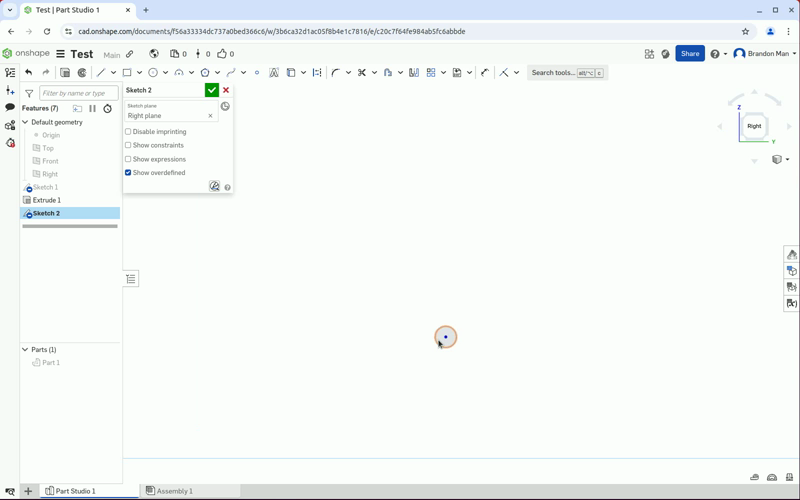
scroll(6)
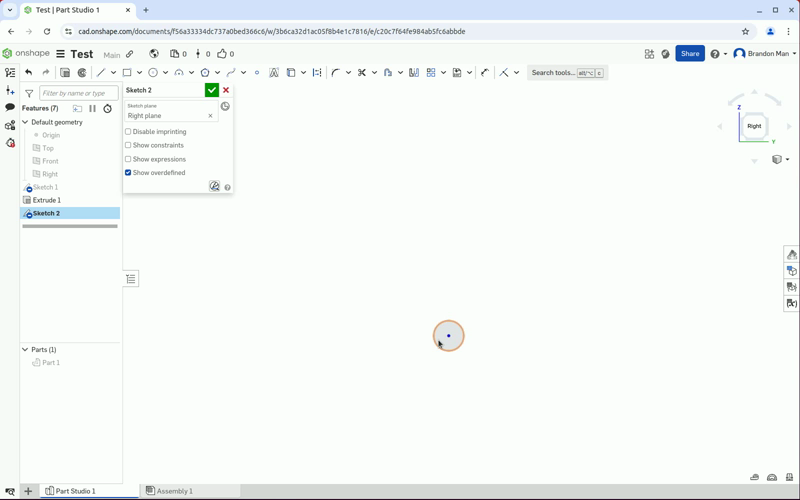
scroll(6)
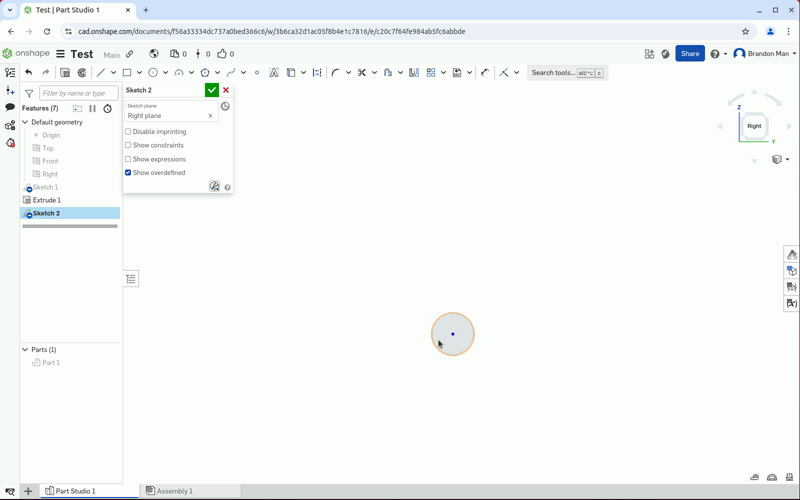
scroll(6)
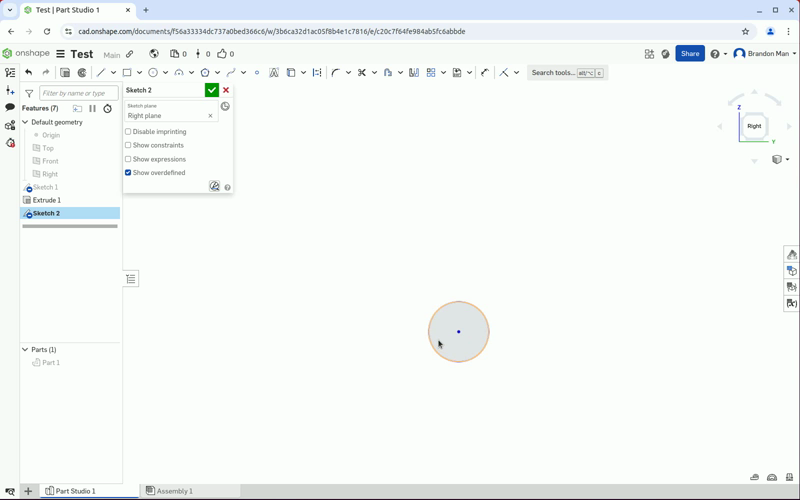
scroll(6)
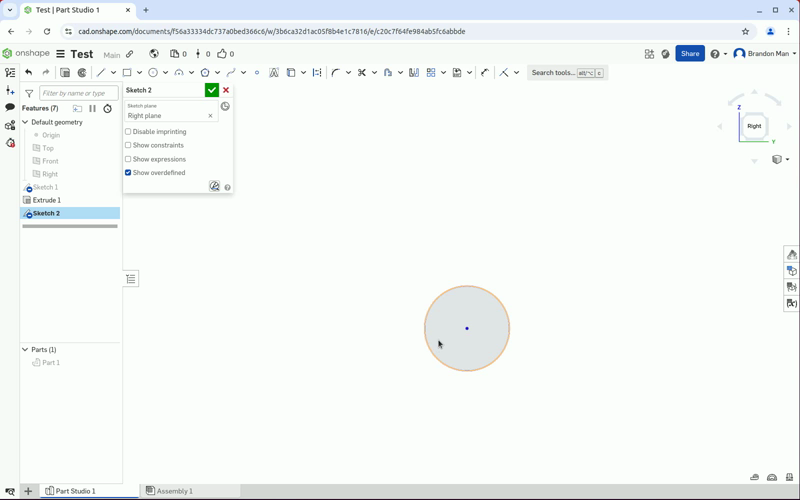
scroll(6)
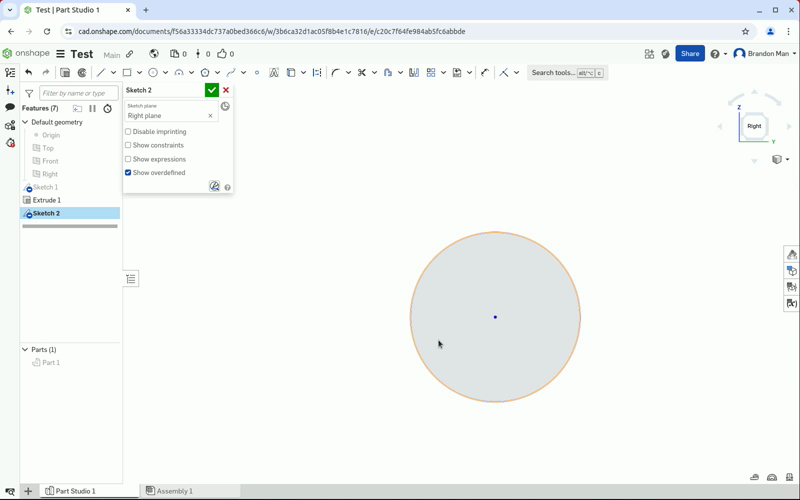
click(438, 339)
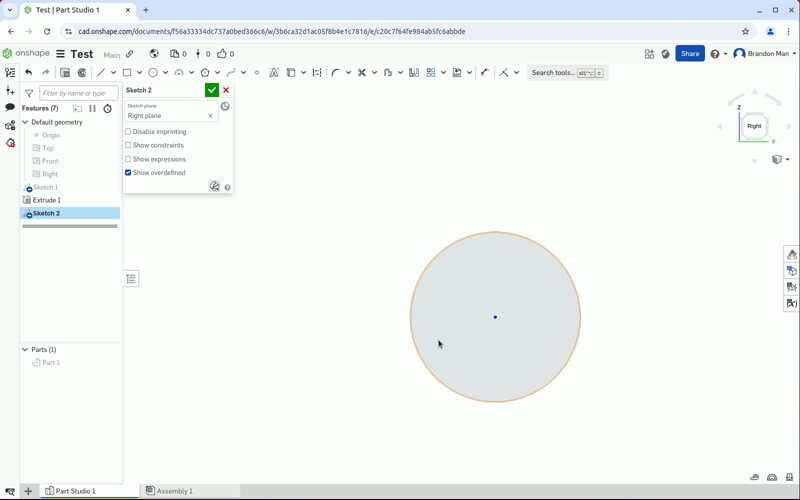
scroll(-6)
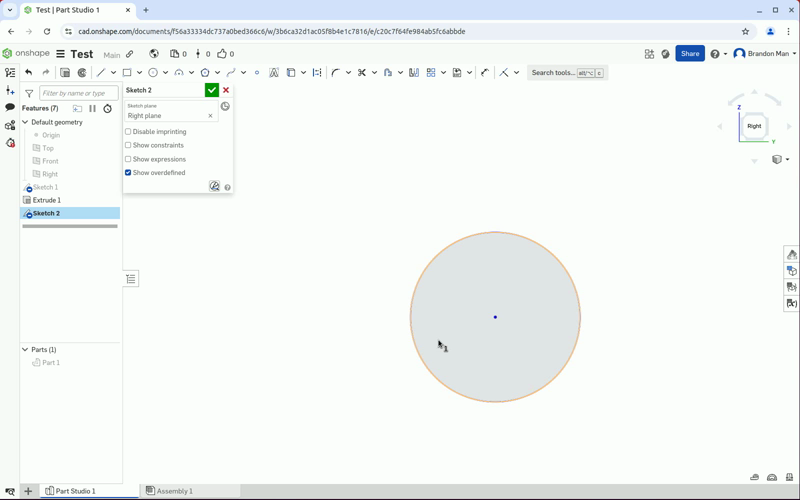
scroll(-6)
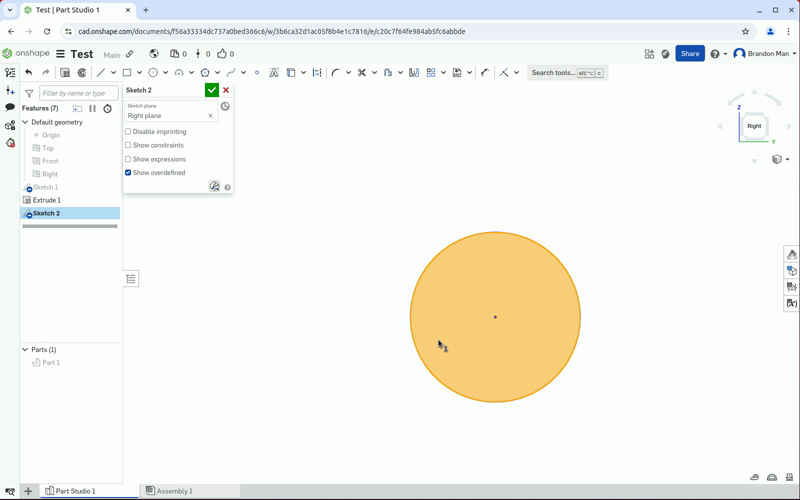
scroll(-6)
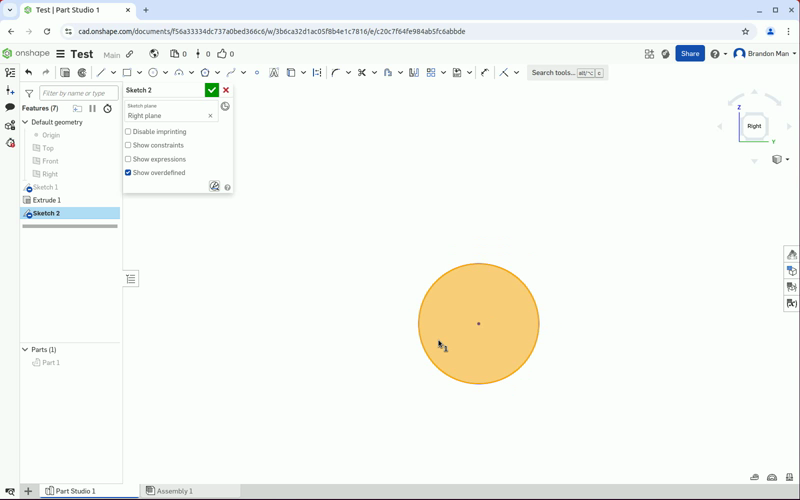
scroll(-6)
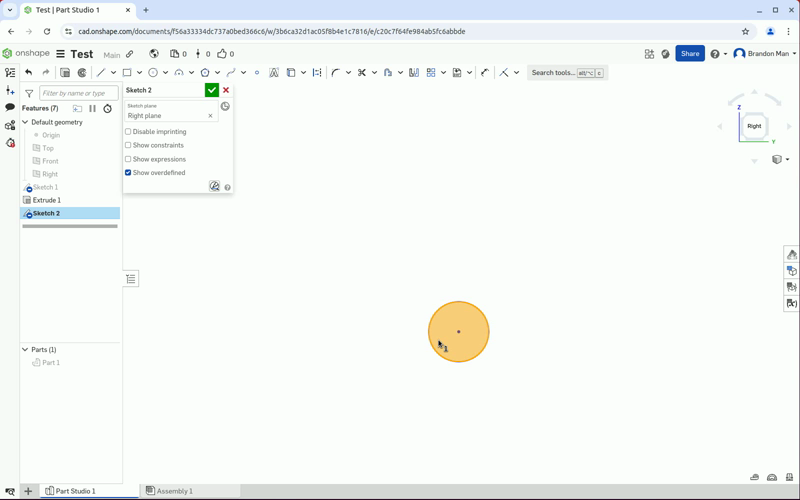
scroll(-6)
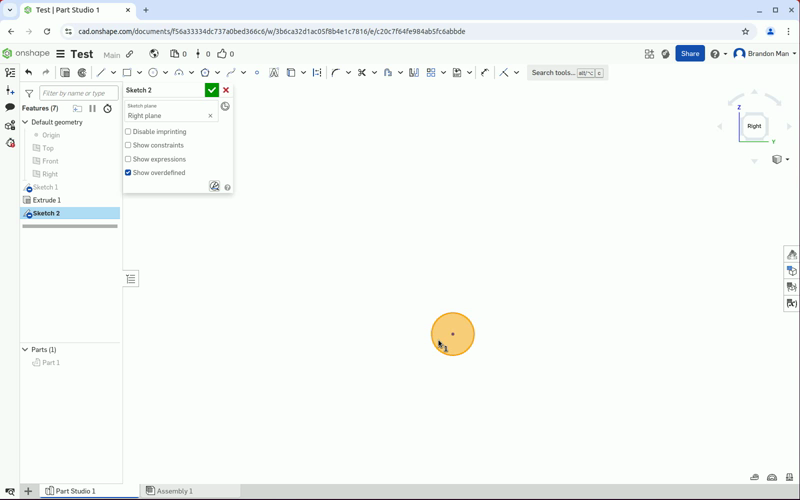
scroll(-6)
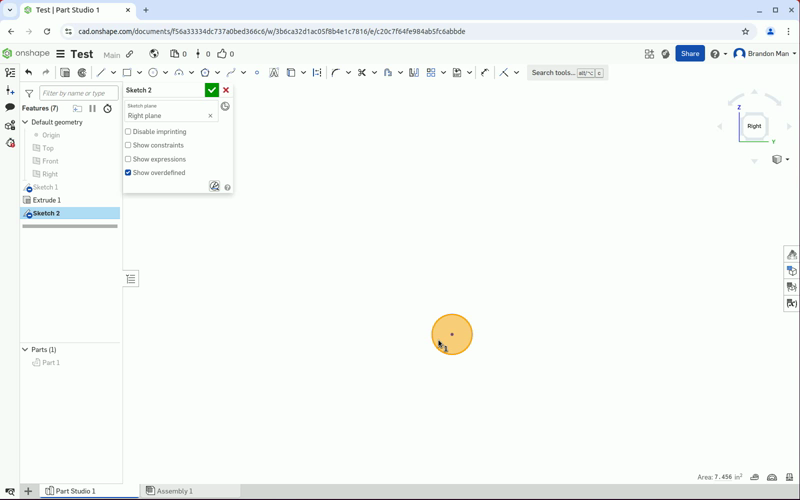
scroll(-6)
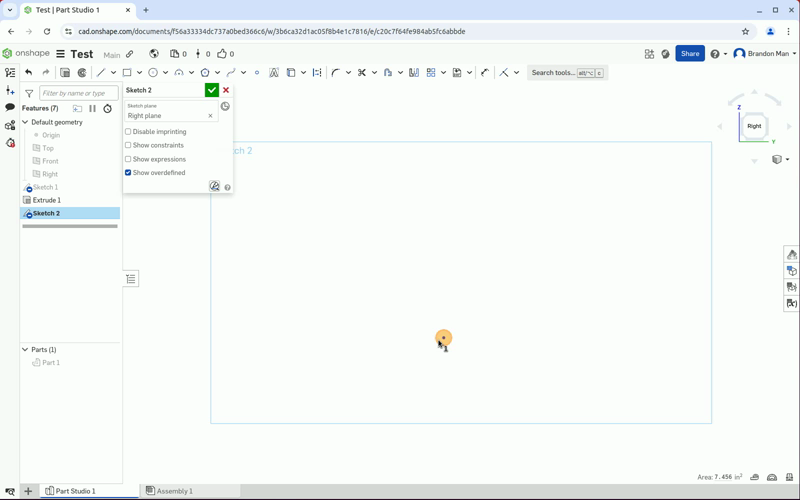
mouse_move(73, 352)
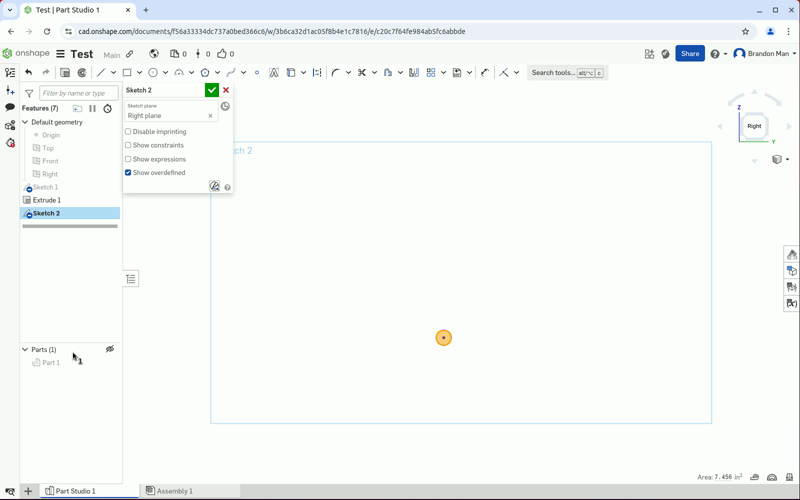
key(shift+y)
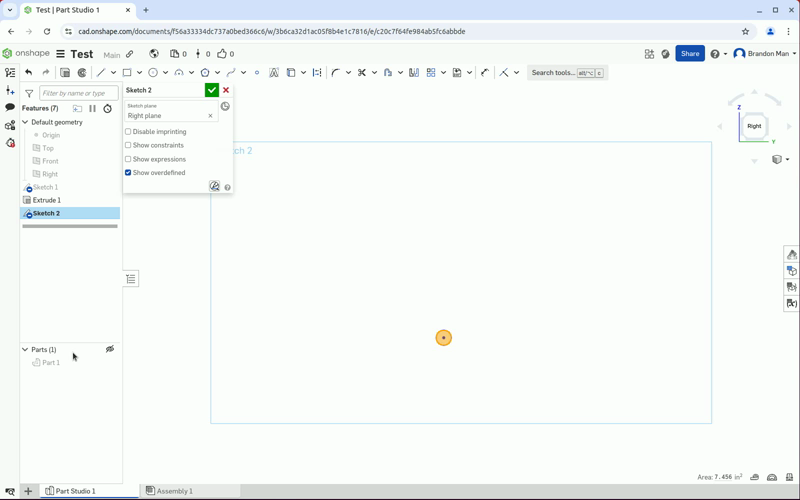
key(shift+e)
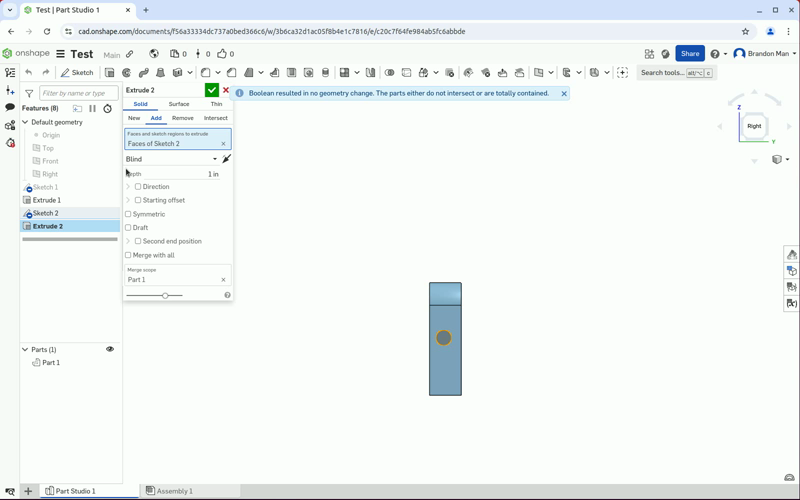
mouse_move(143, 106)
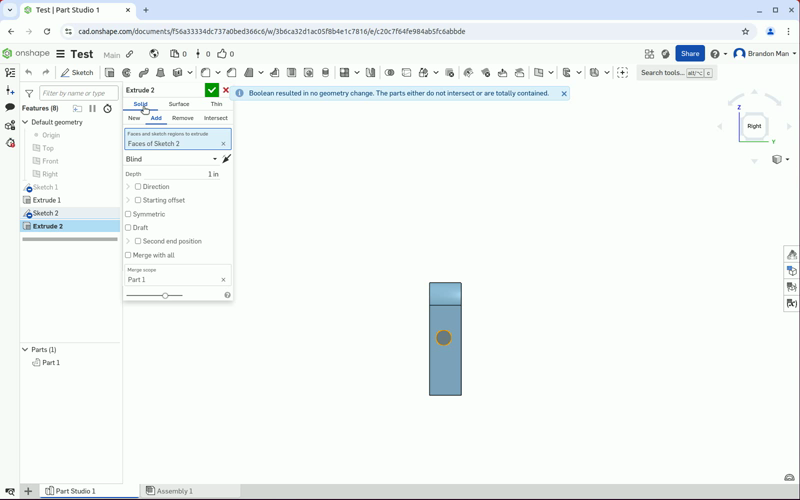
click(143, 106)
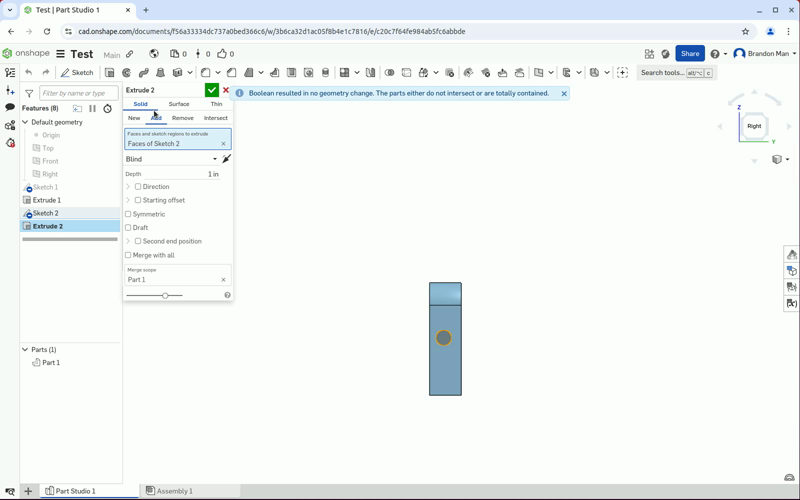
mouse_move(186, 120)
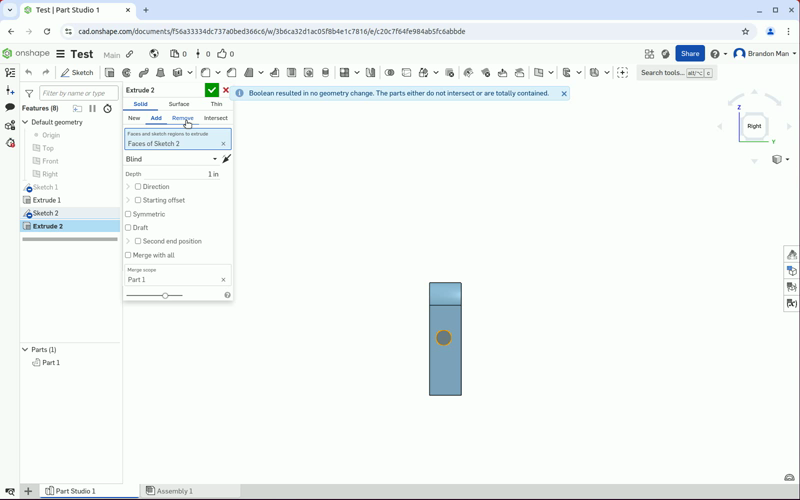
click(186, 120)
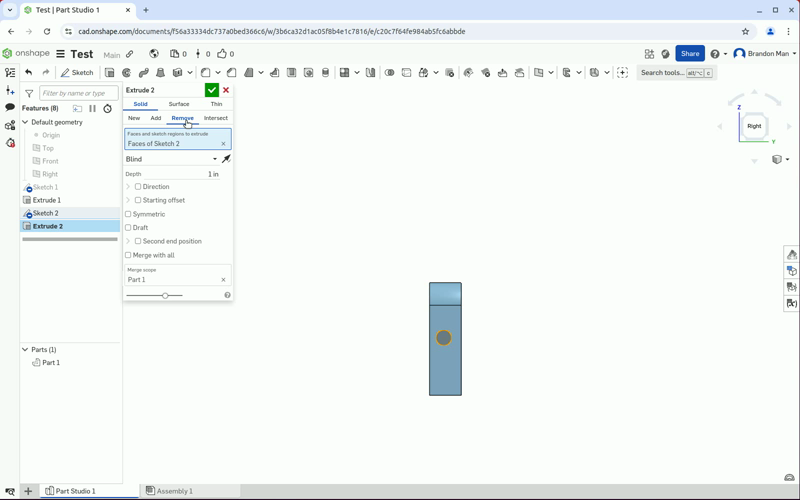
key(tab, 4)
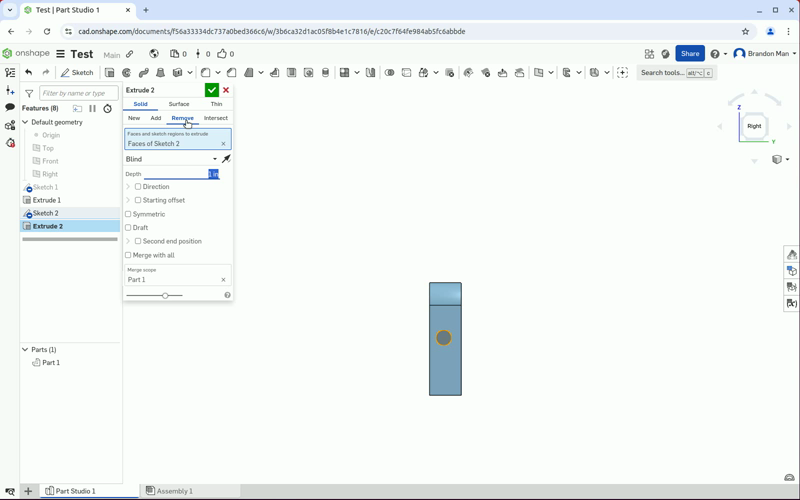
text(18.535)
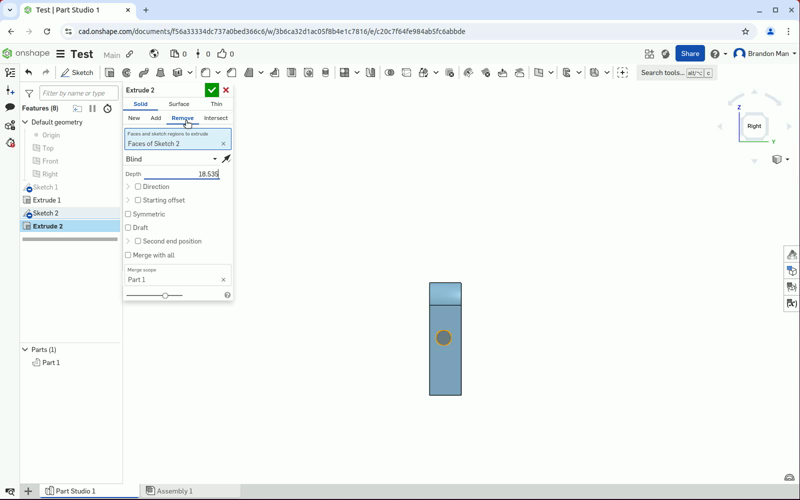
key(tab, 6)
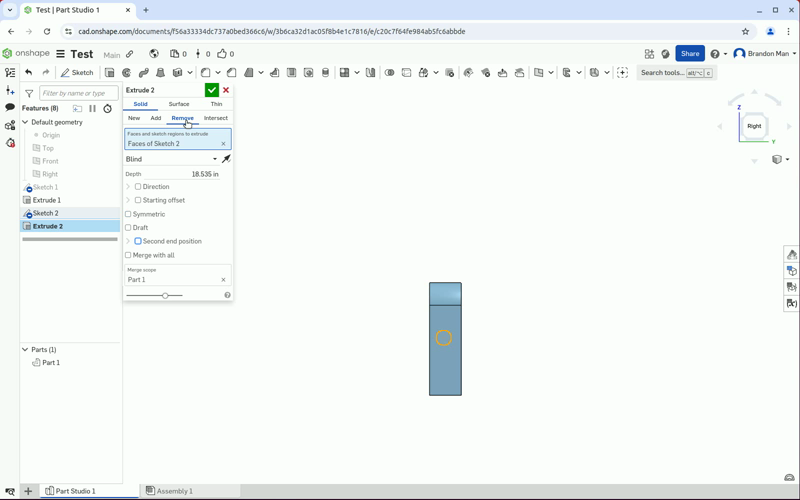
key(space)
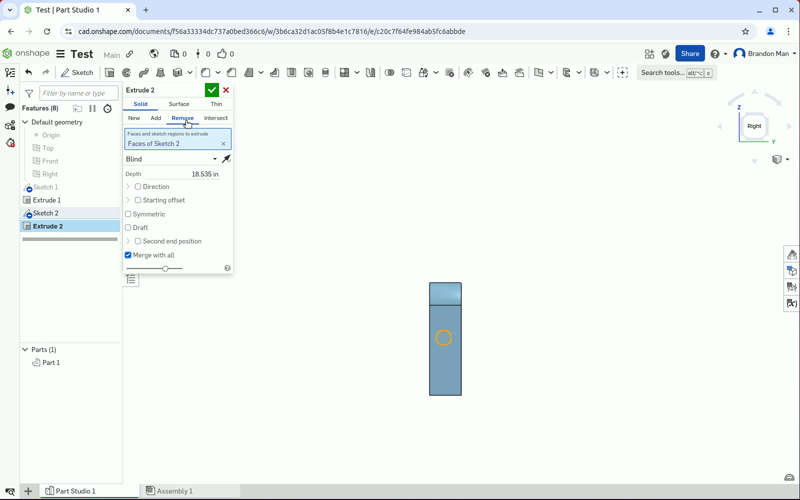
key(enter)
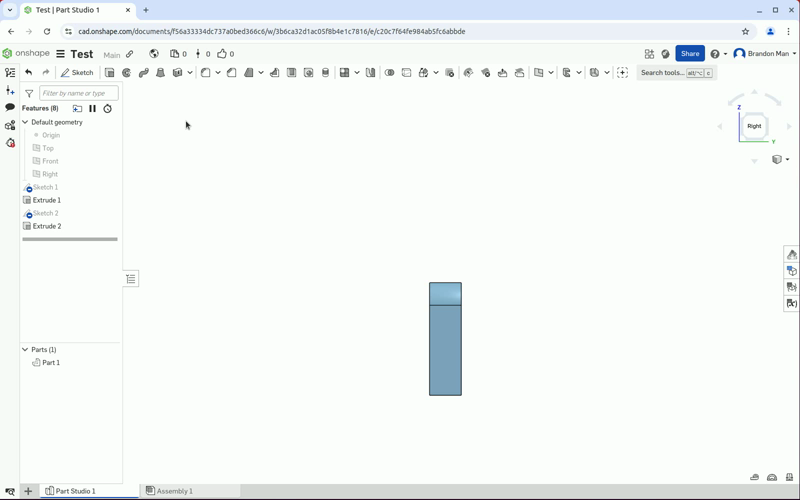
key(shift+h)
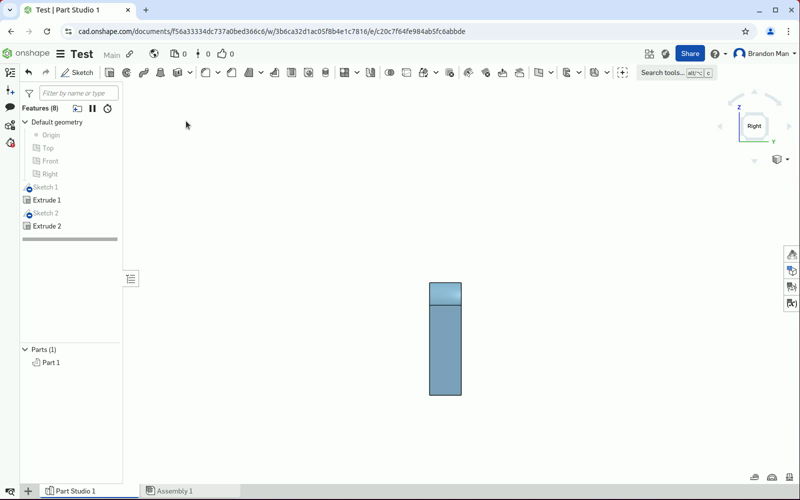
key(shift+h)
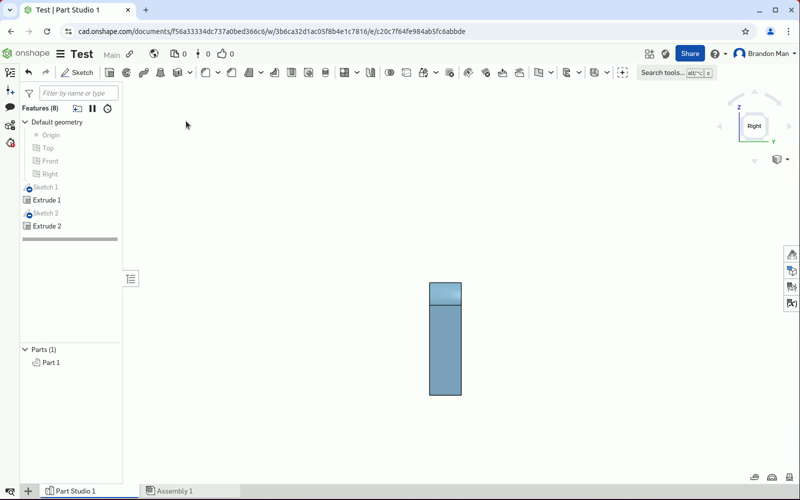
mouse_move(73, 189)
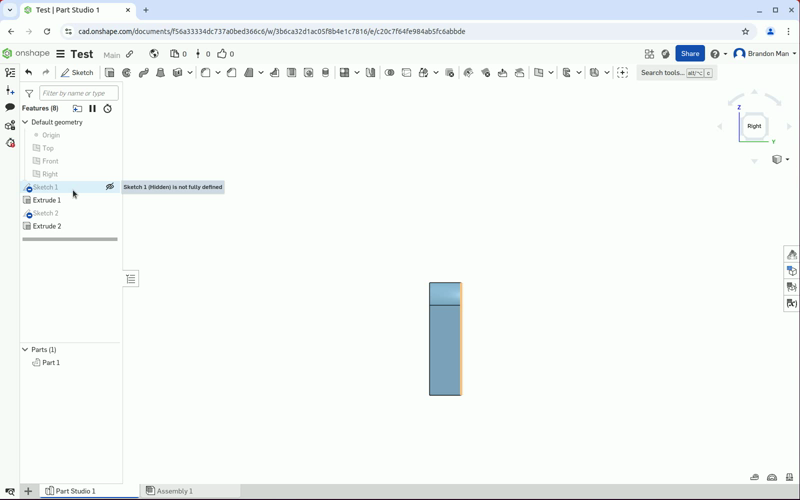
click(73, 189)
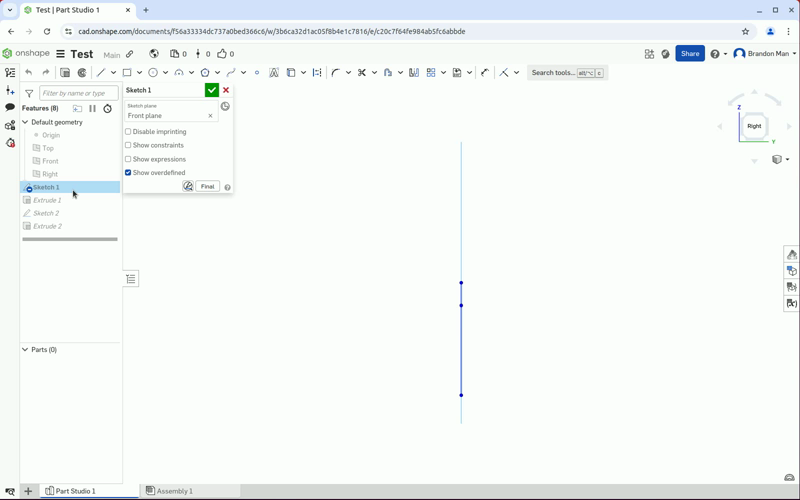
mouse_move(229, 92)
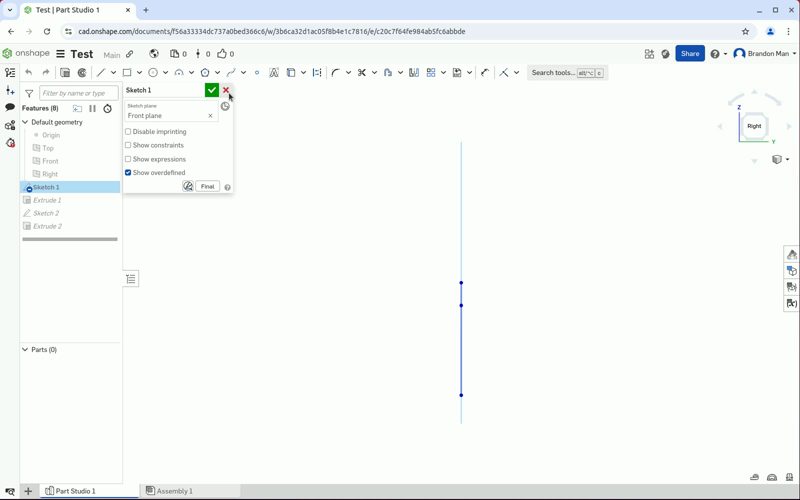
click(229, 92)
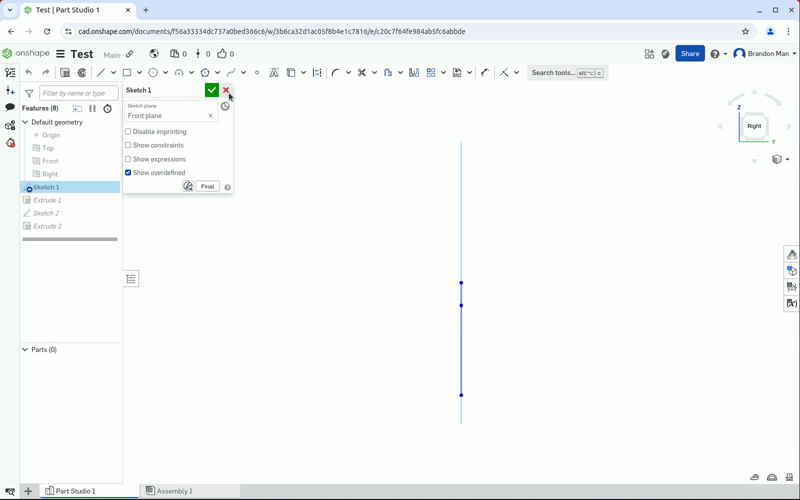
key(shift+s)
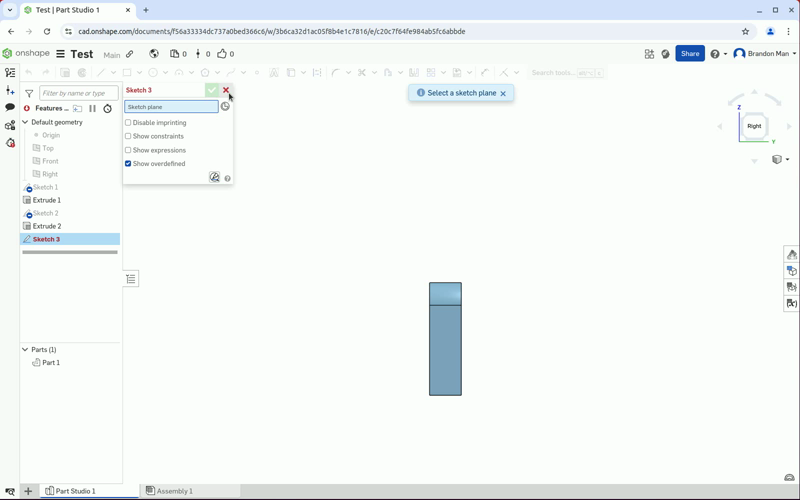
mouse_move(73, 176)
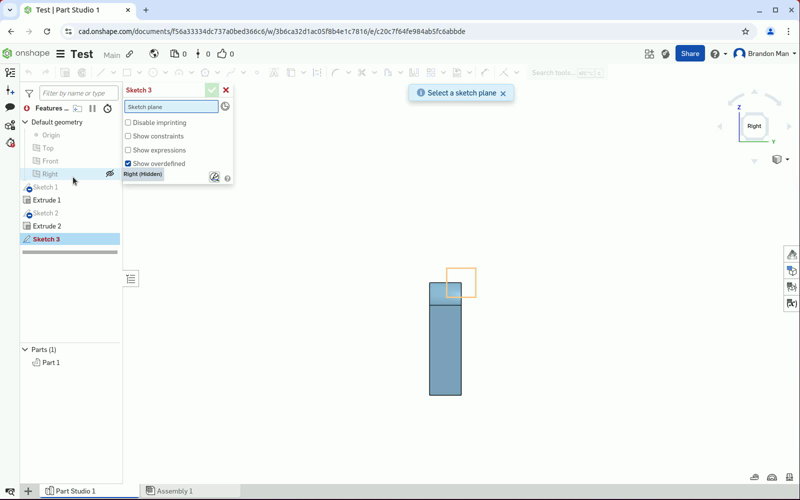
click(73, 176)
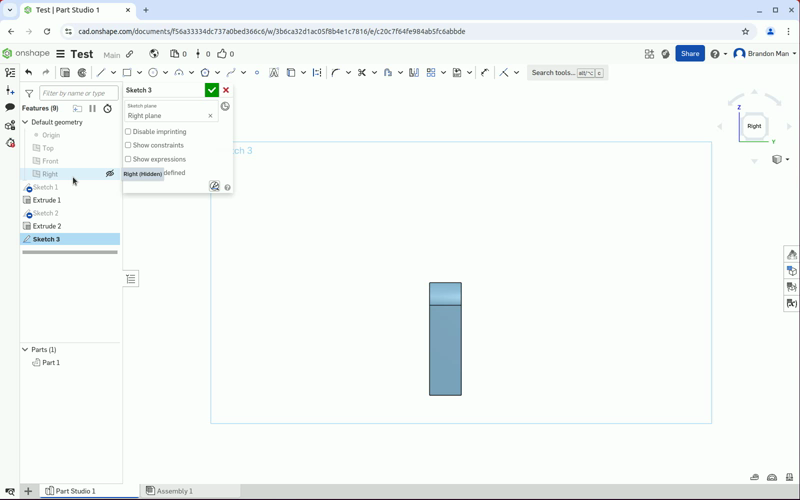
mouse_move(73, 352)
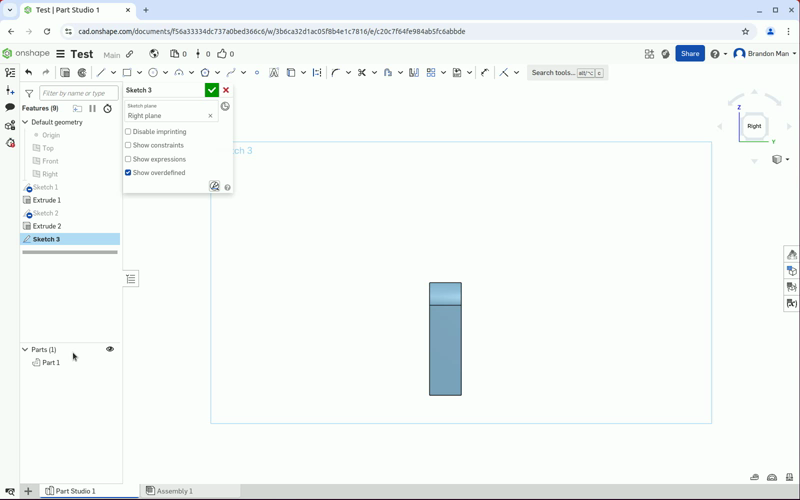
key(y)
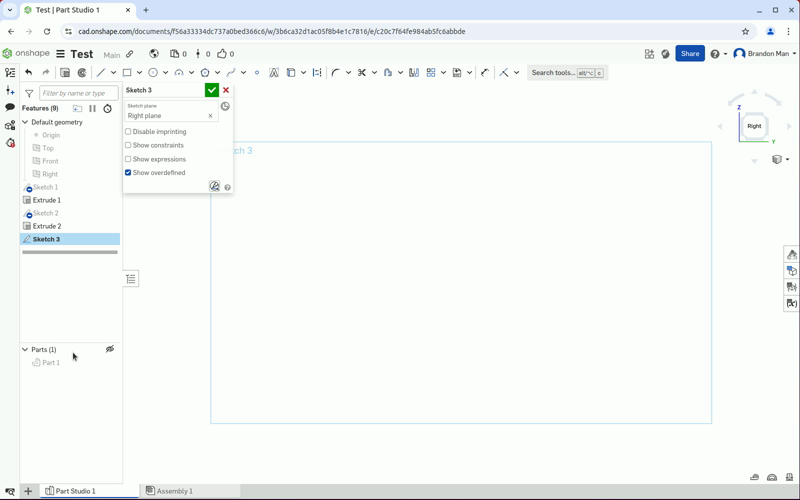
key(c)
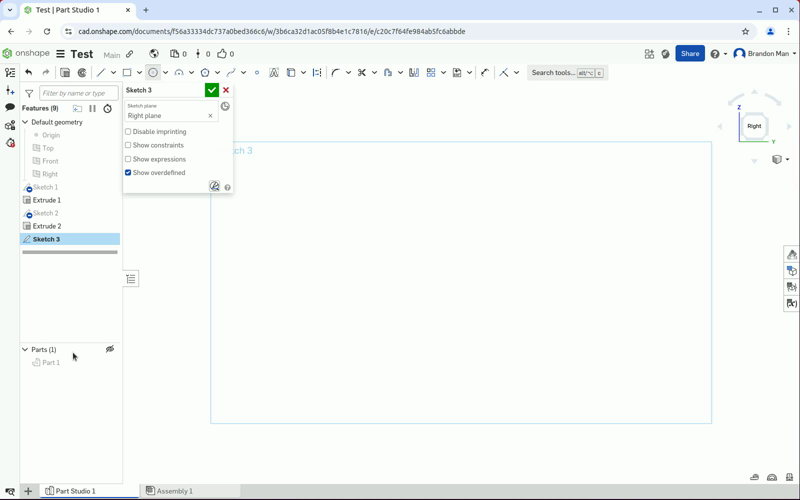
key_down(shift)
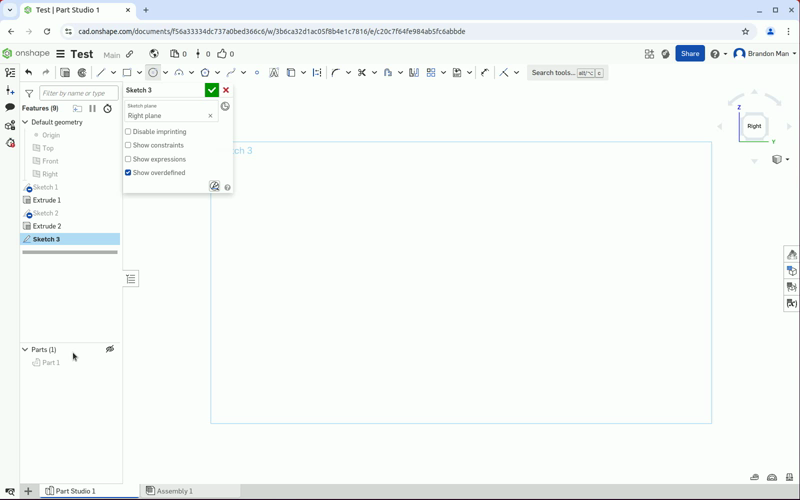
mouse_move(443, 354)
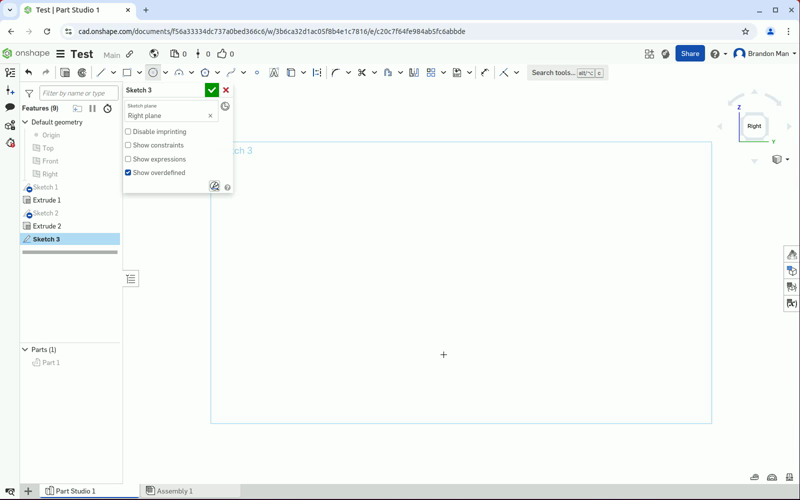
click(443, 354)
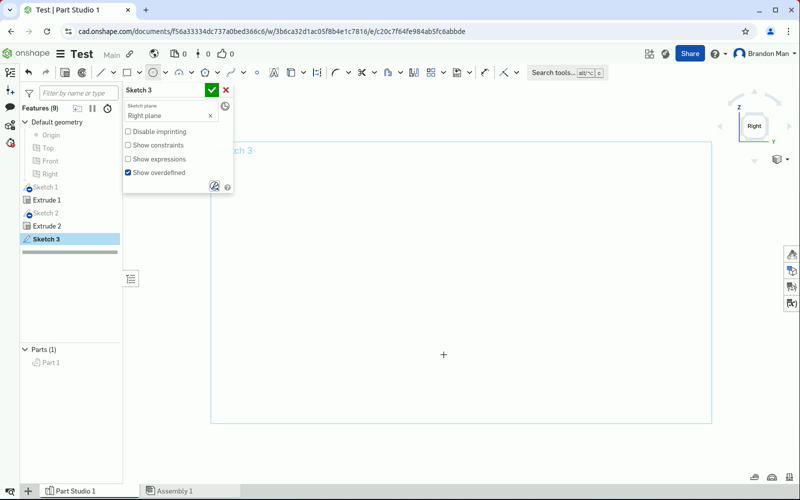
key_up(shift)
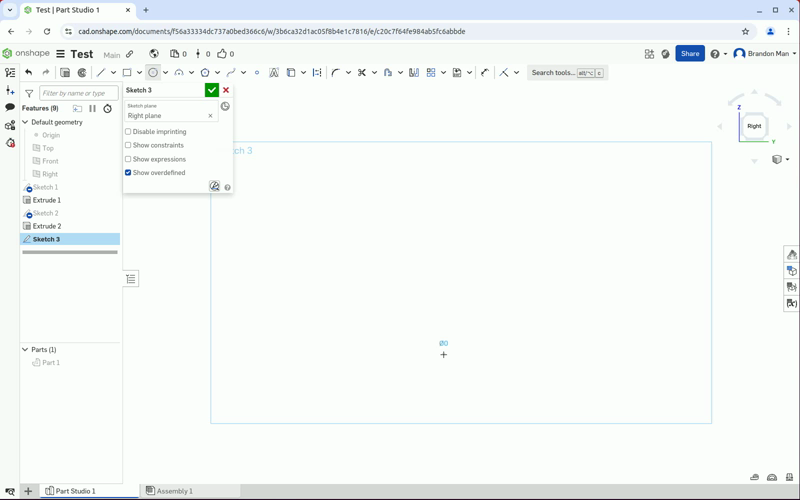
mouse_move(451, 354)
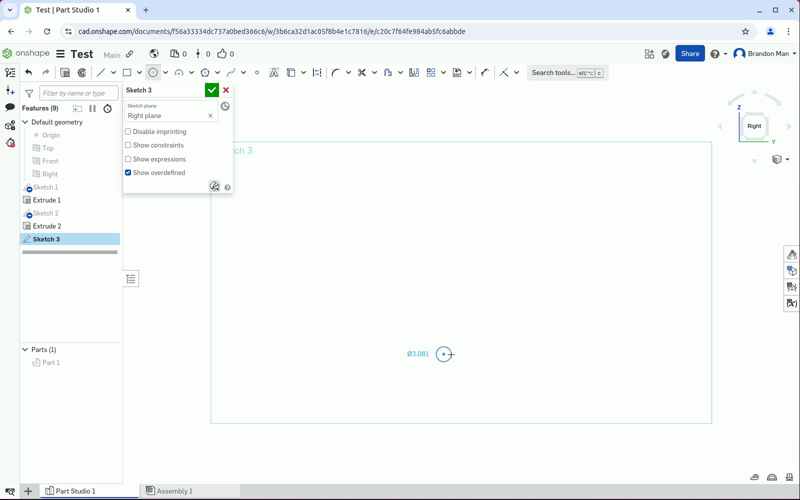
click(451, 354)
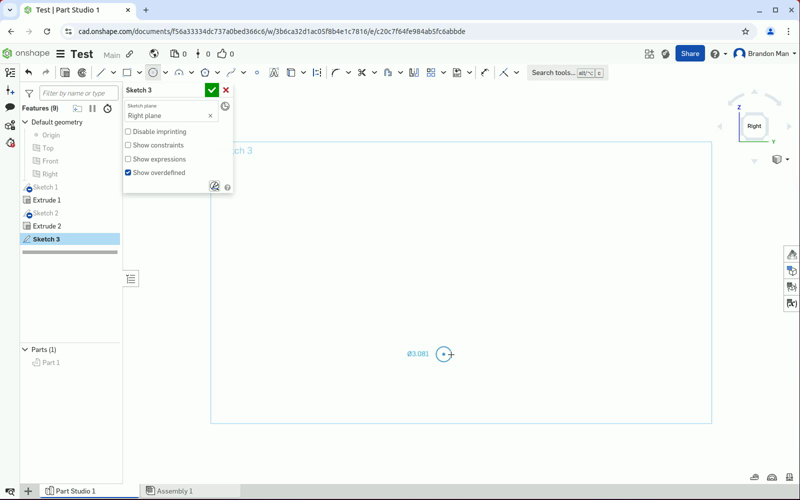
key(esc)
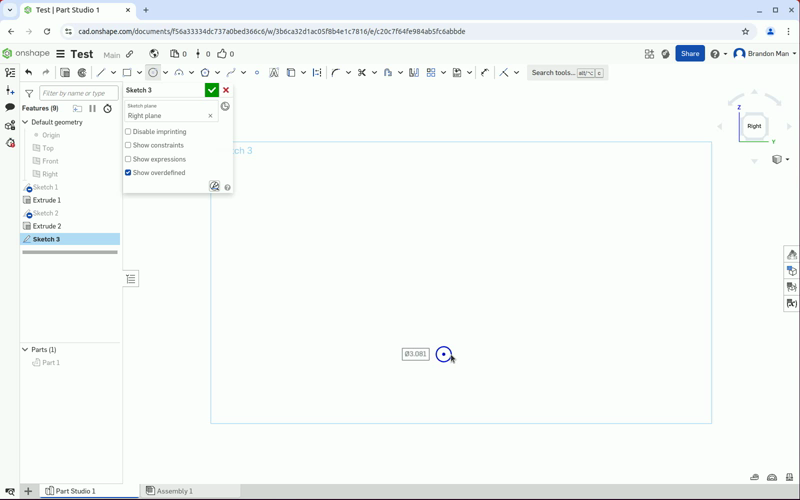
mouse_move(445, 359)
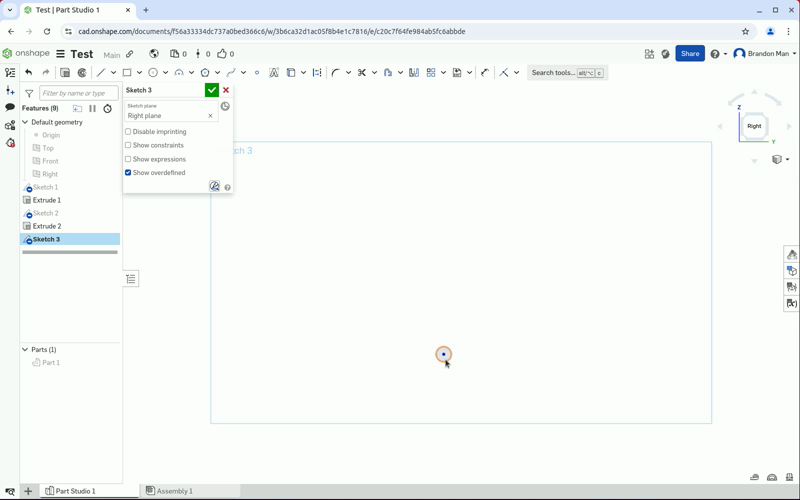
scroll(6)
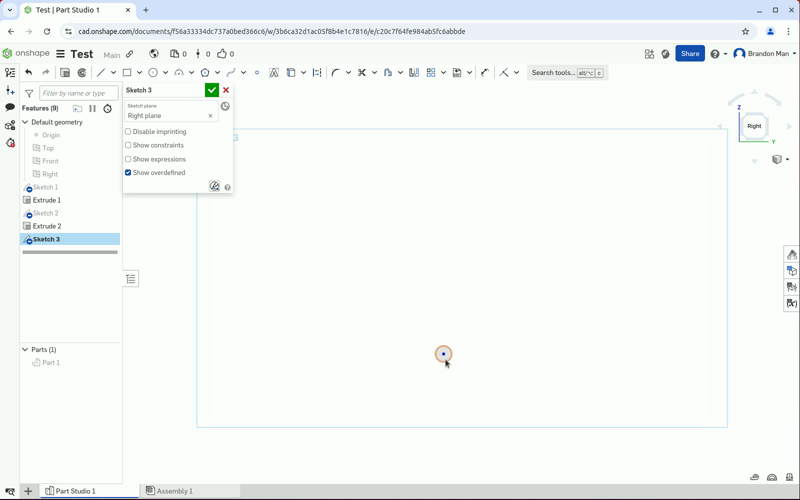
scroll(6)
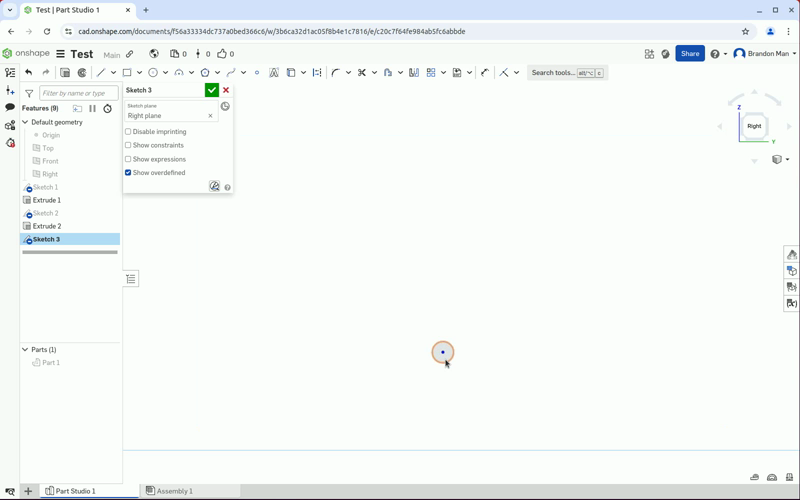
scroll(6)
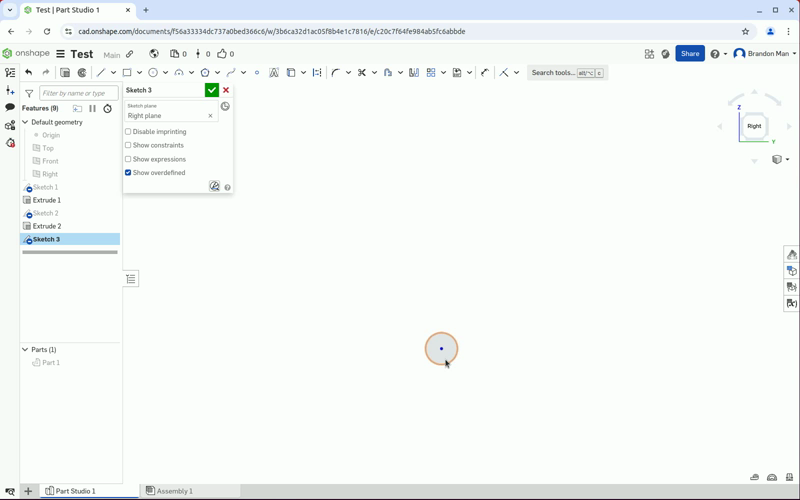
scroll(6)
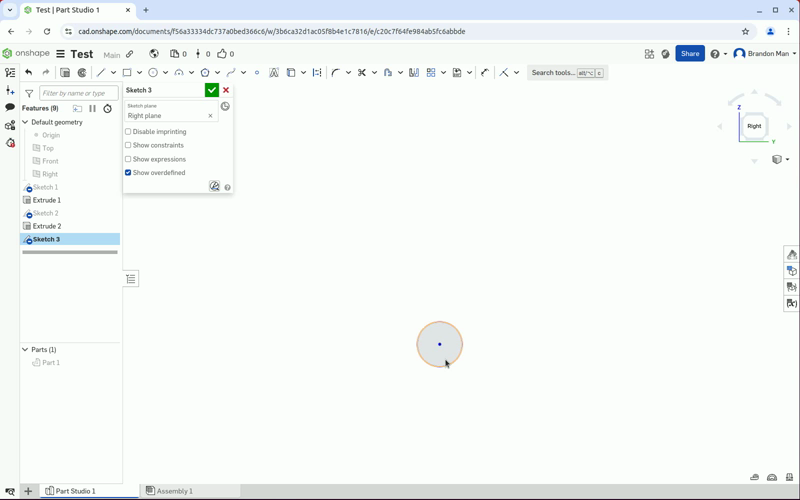
scroll(6)
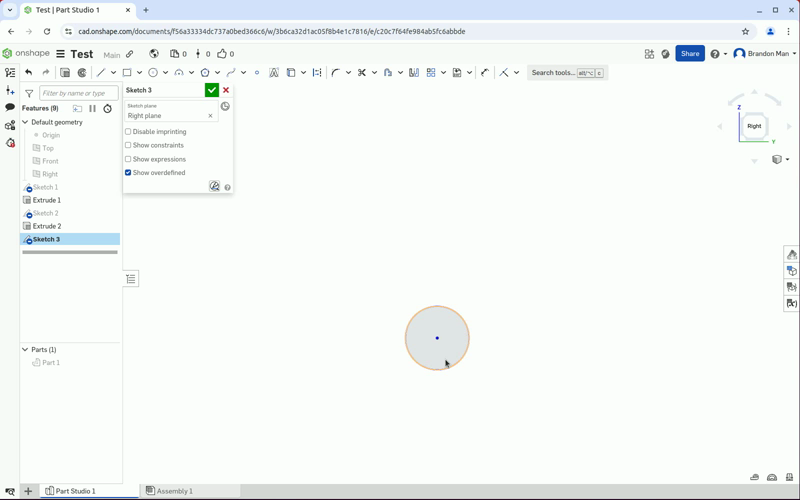
scroll(6)
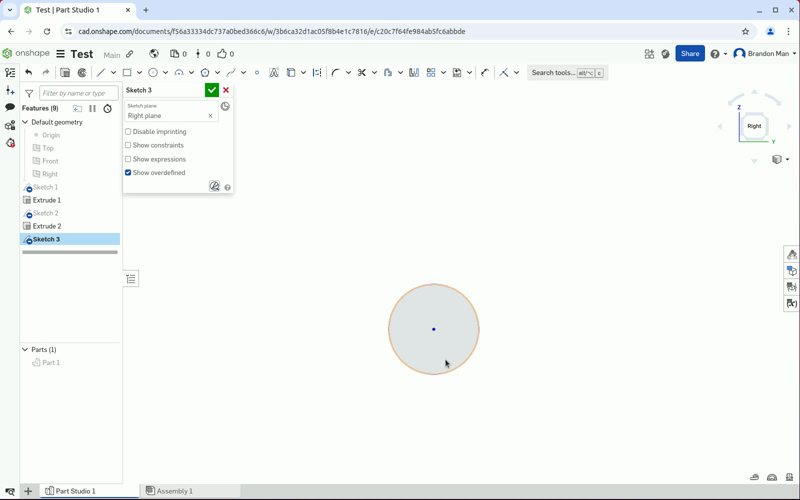
scroll(6)
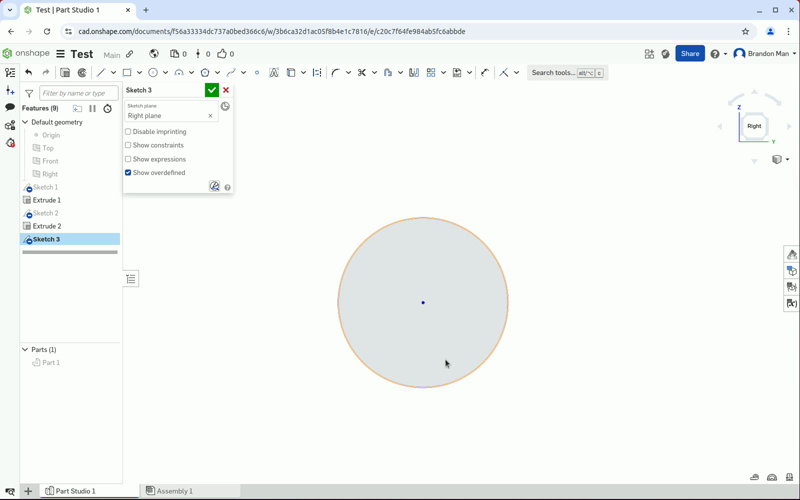
click(445, 359)
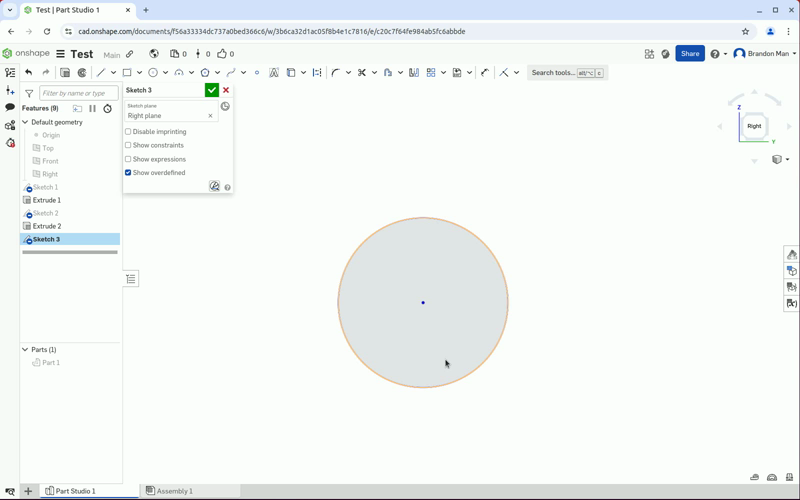
scroll(-6)
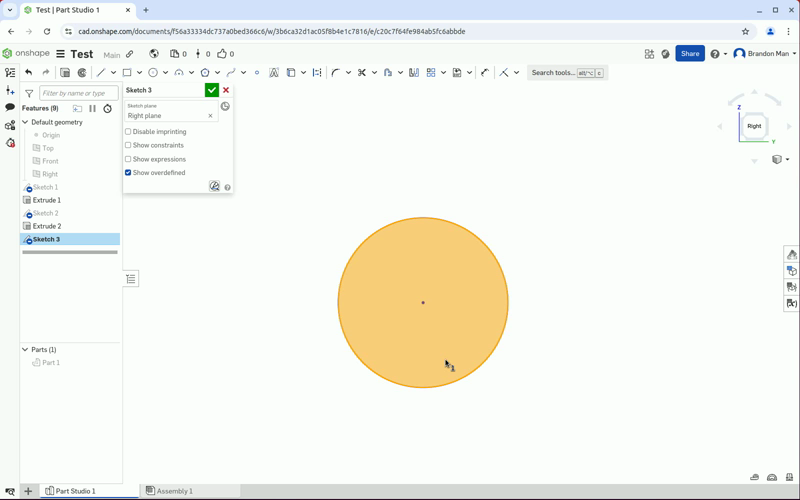
scroll(-6)
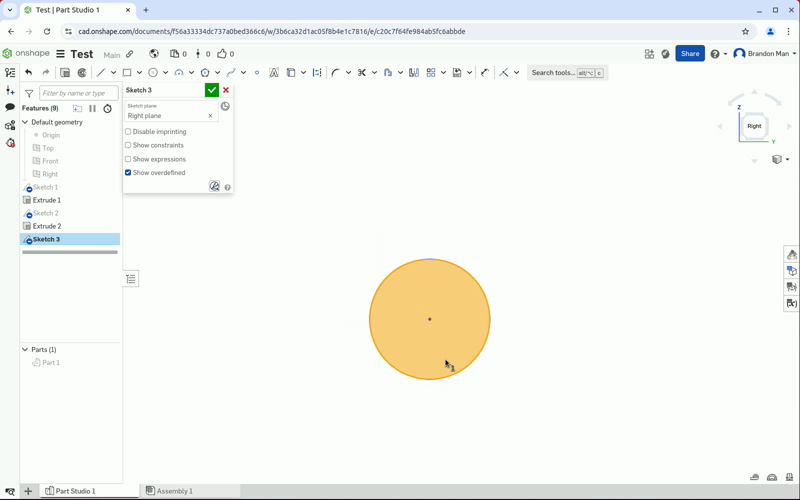
scroll(-6)
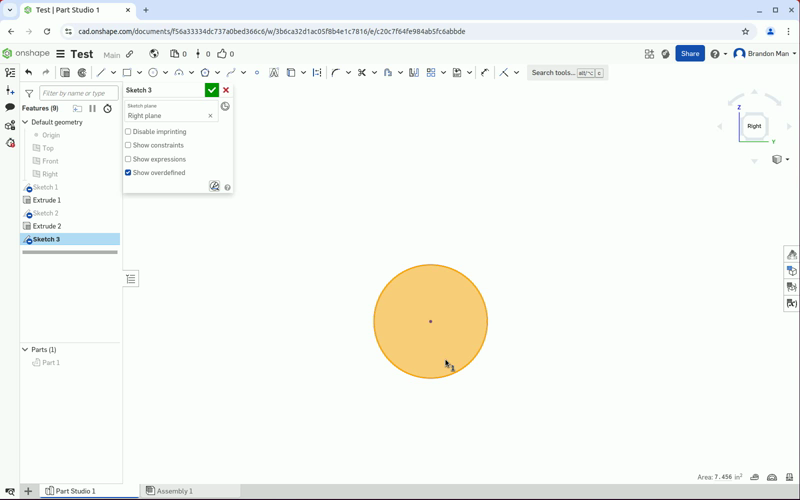
scroll(-6)
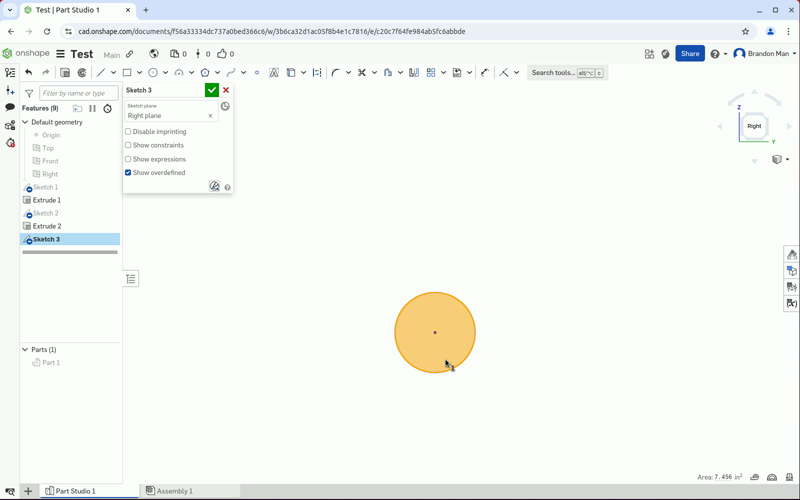
scroll(-6)
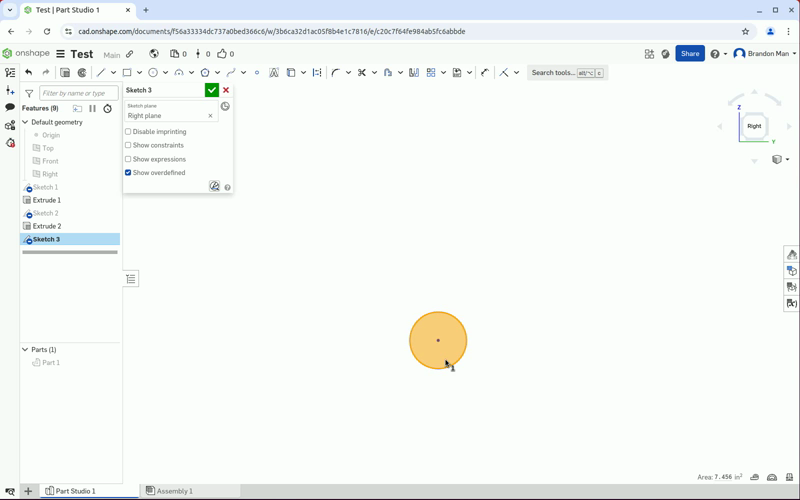
scroll(-6)
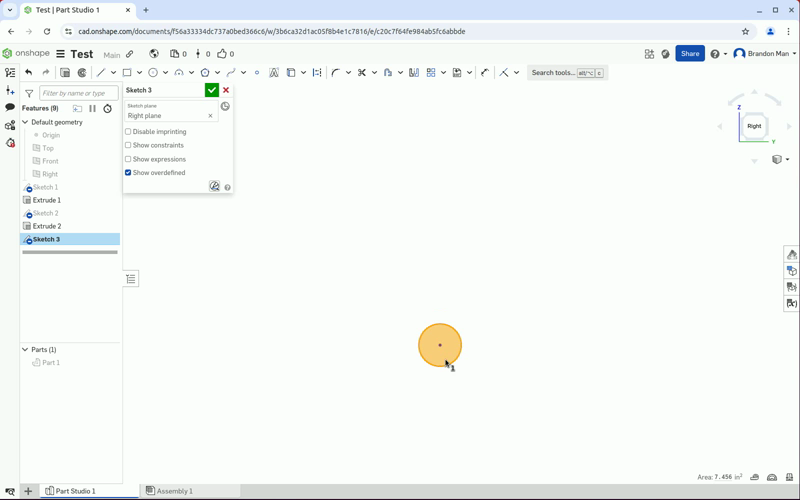
scroll(-6)
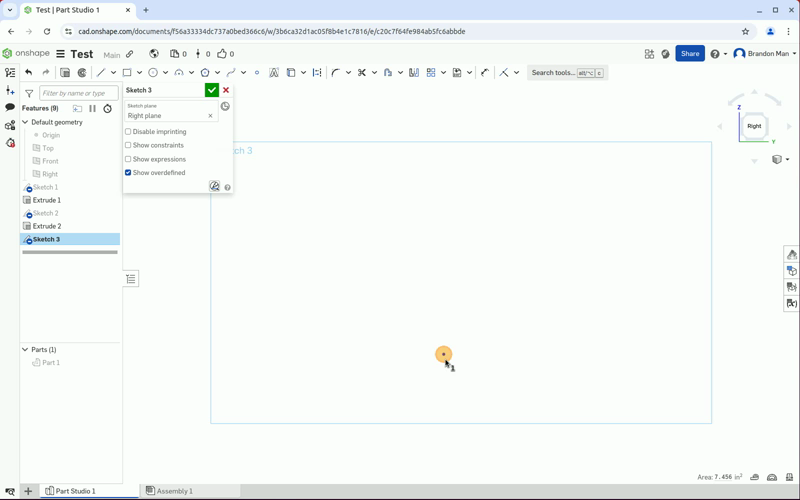
mouse_move(73, 352)
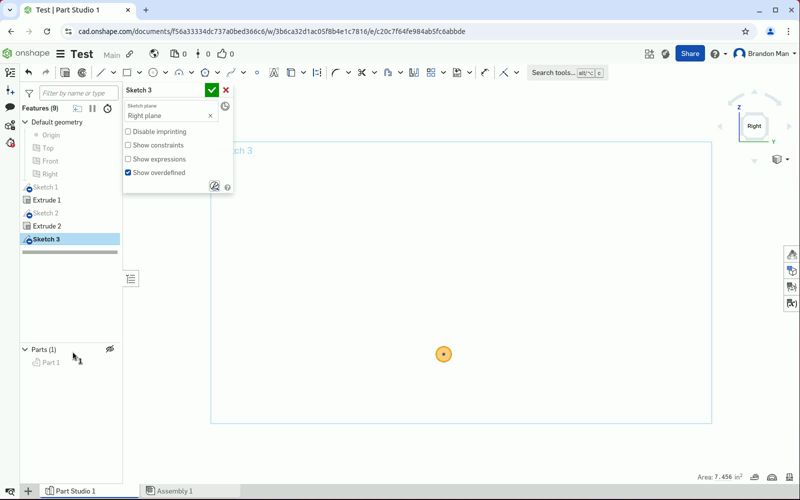
key(shift+y)
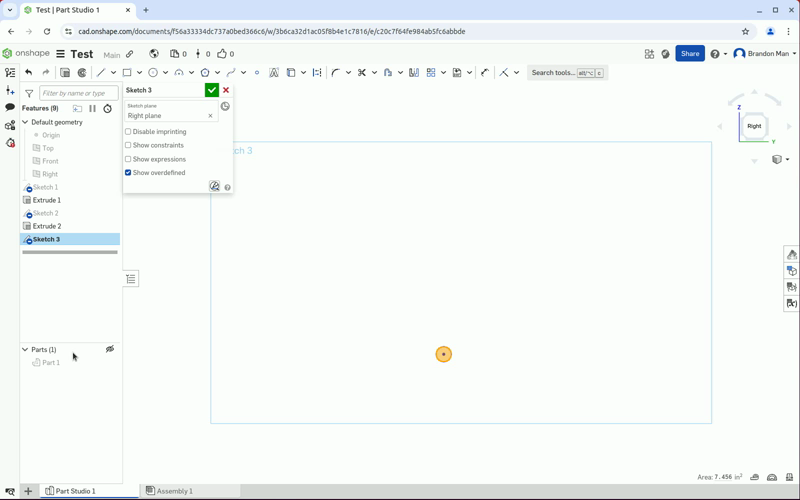
key(shift+e)
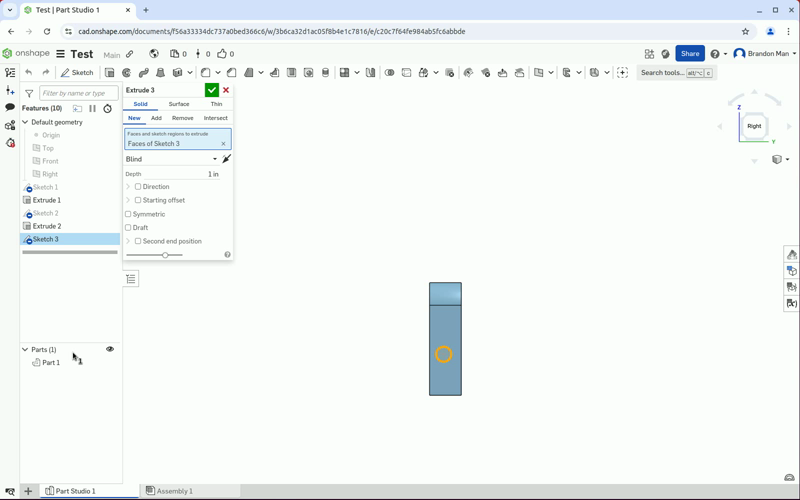
mouse_move(143, 106)
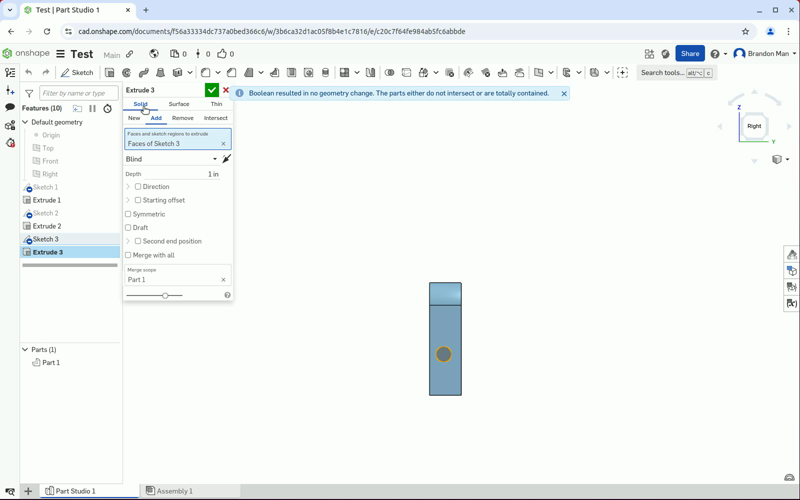
click(143, 106)
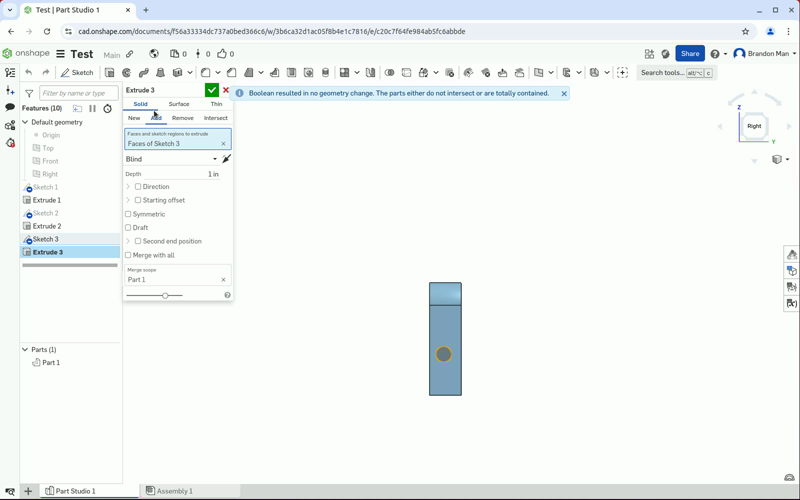
mouse_move(186, 120)
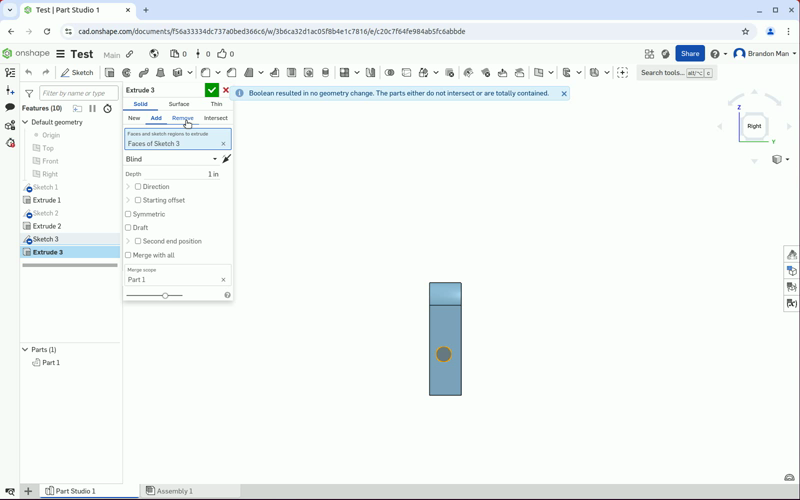
click(186, 120)
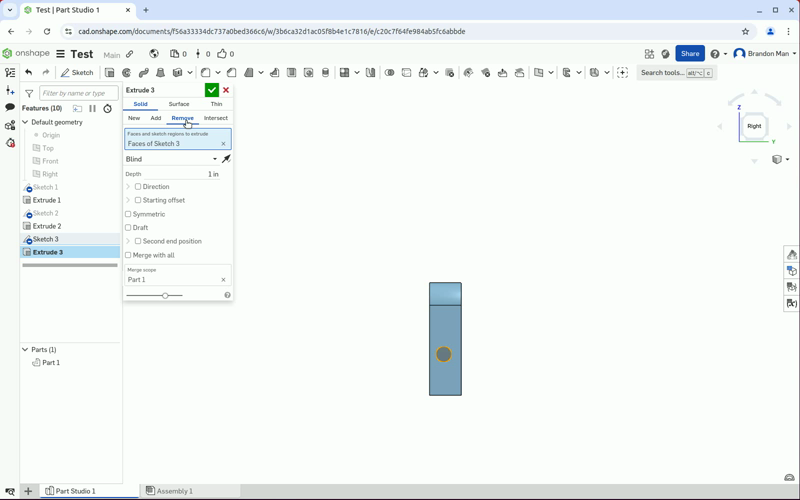
key(tab, 4)
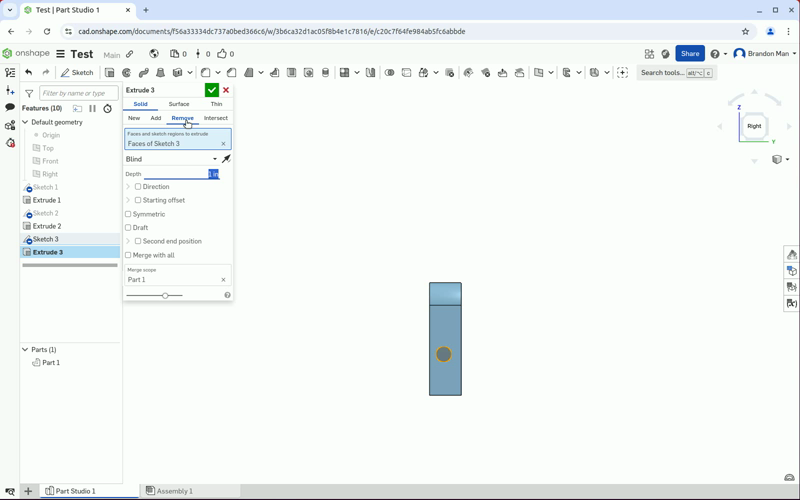
text(18.535)
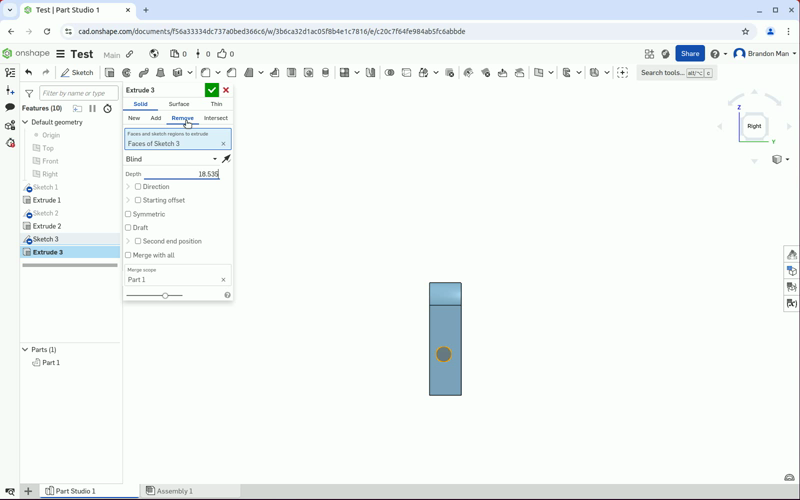
key(tab, 6)
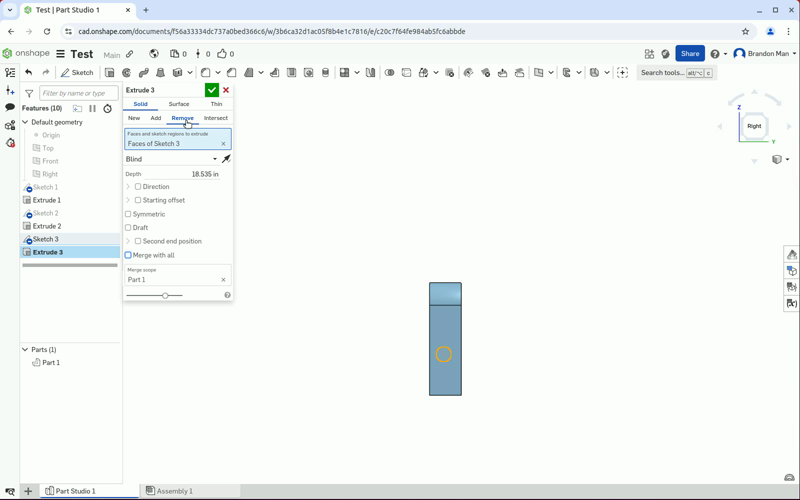
key(space)
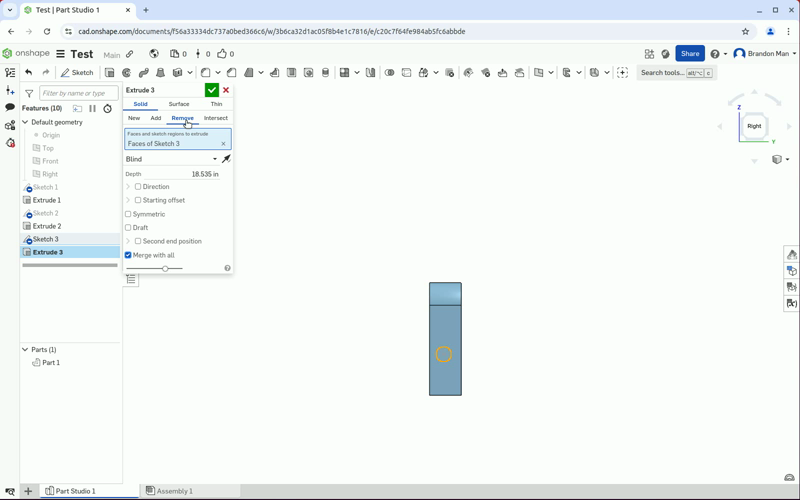
key(enter)
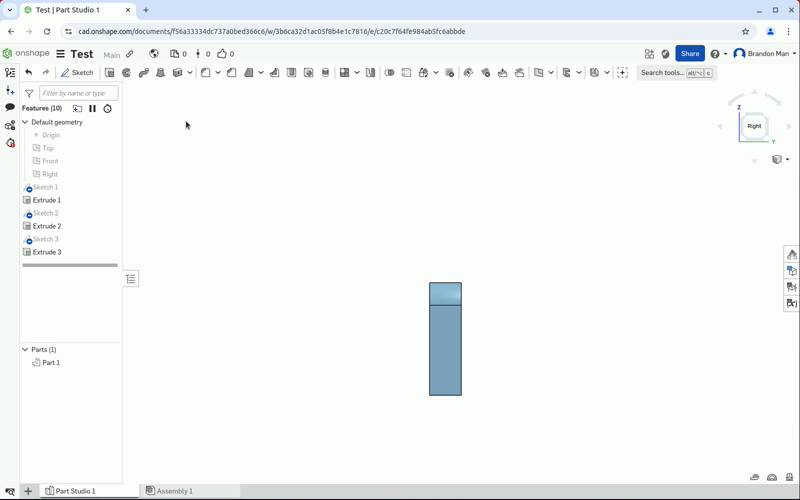
key(shift+h)
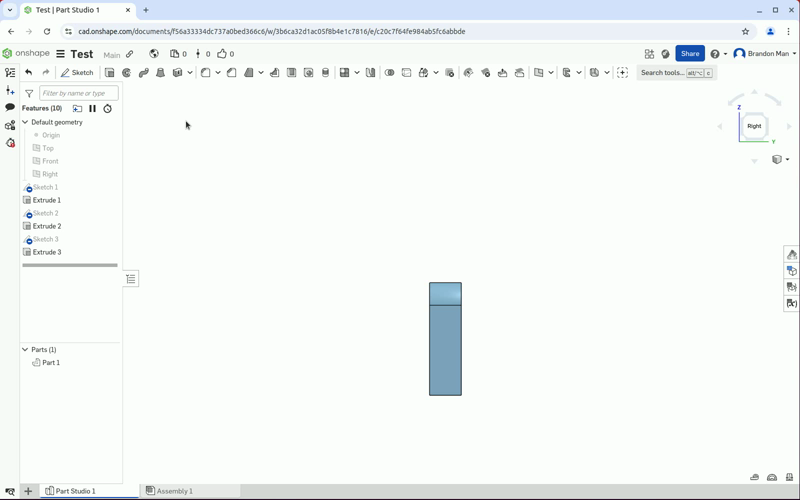
key(shift+h)
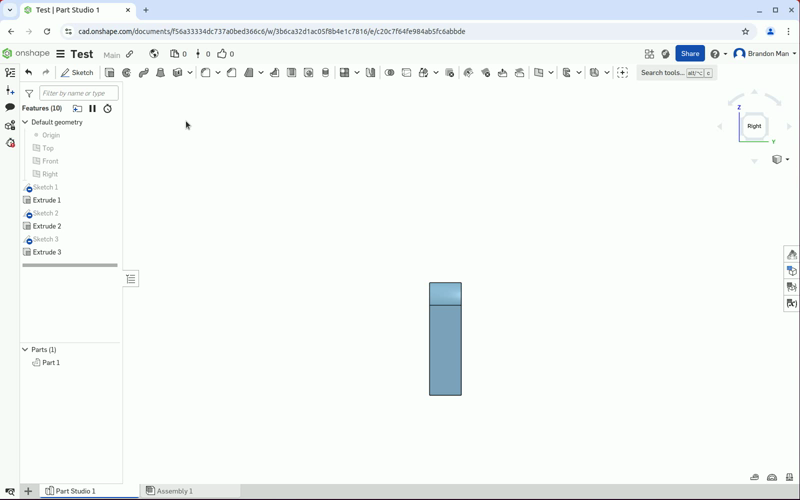
mouse_move(73, 189)
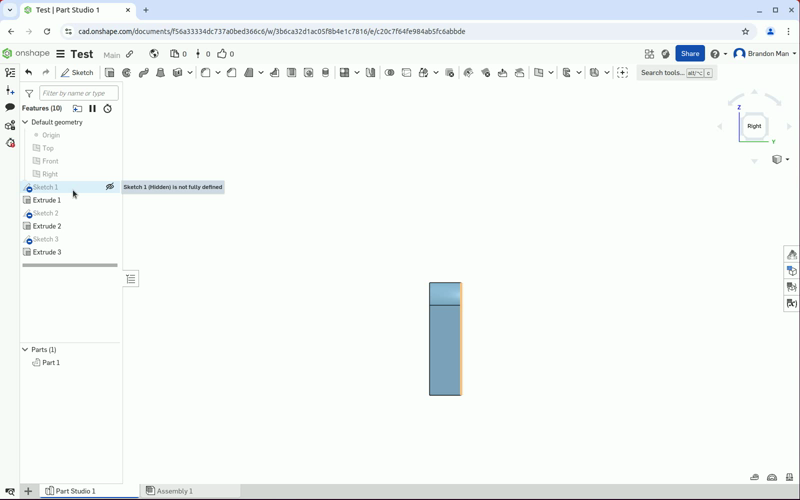
click(73, 189)
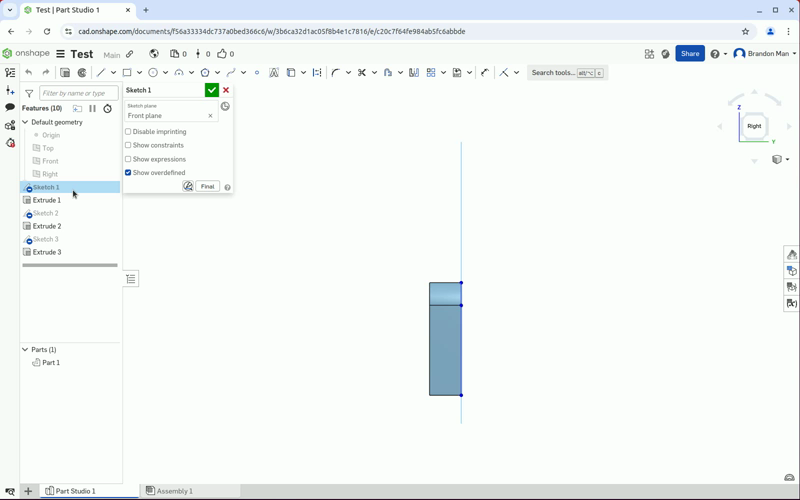
mouse_move(229, 92)
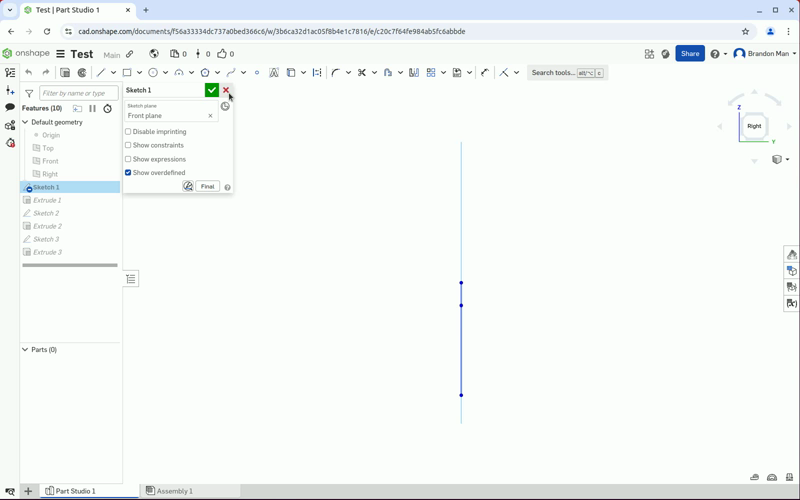
click(229, 92)
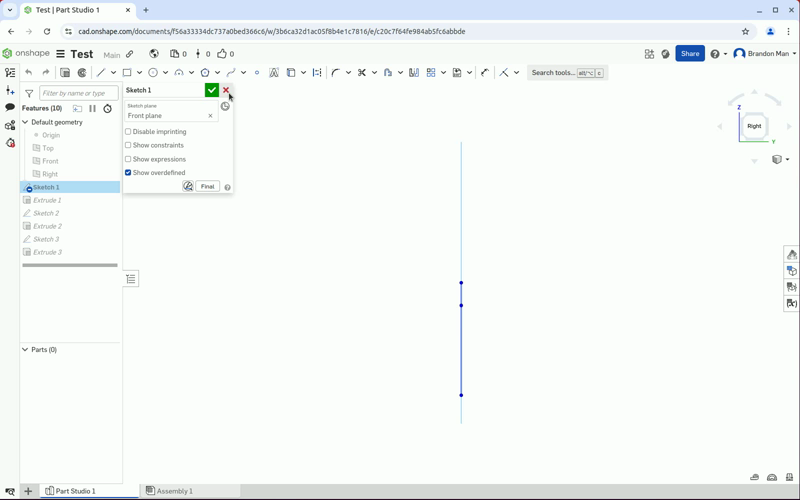
key(shift+s)
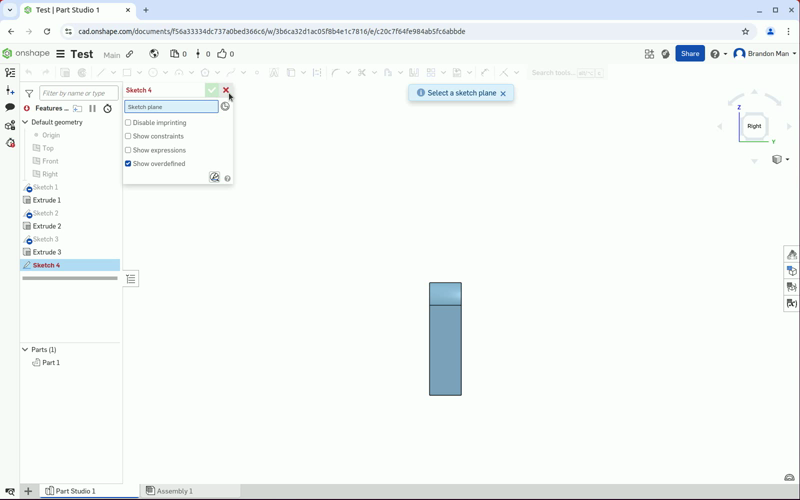
mouse_move(73, 176)
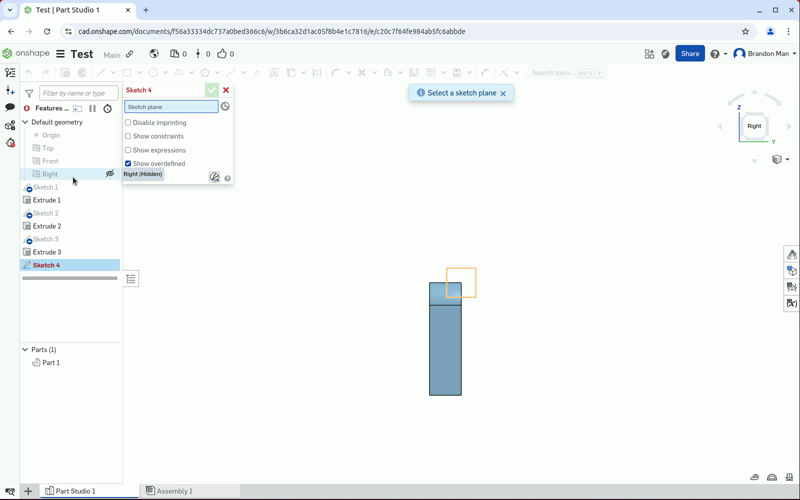
click(73, 176)
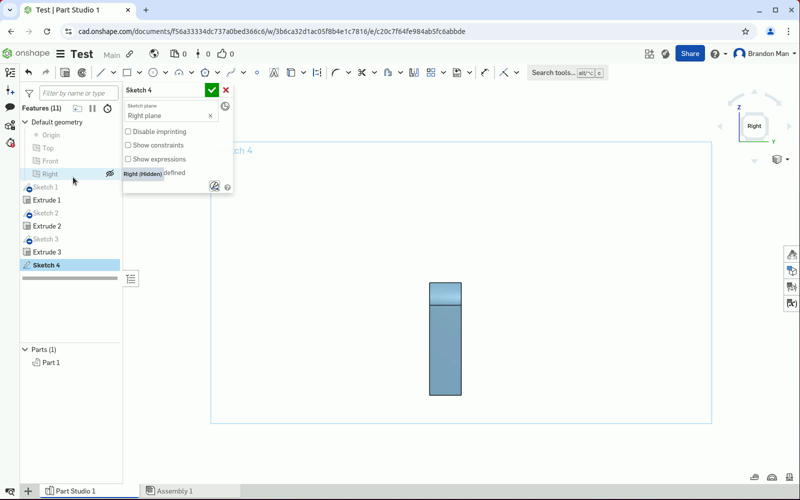
mouse_move(73, 352)
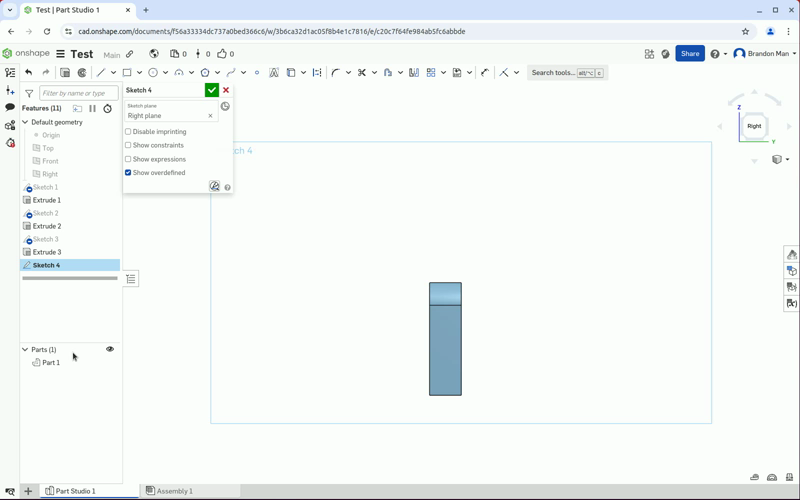
key(y)
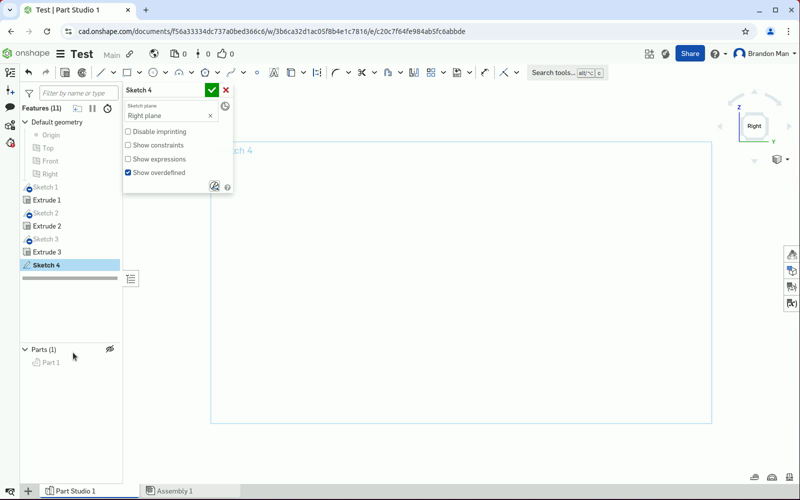
key(c)
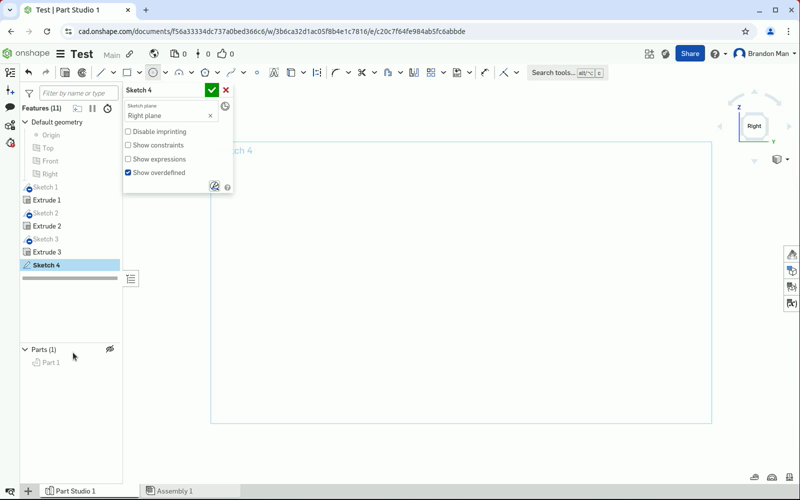
key_down(shift)
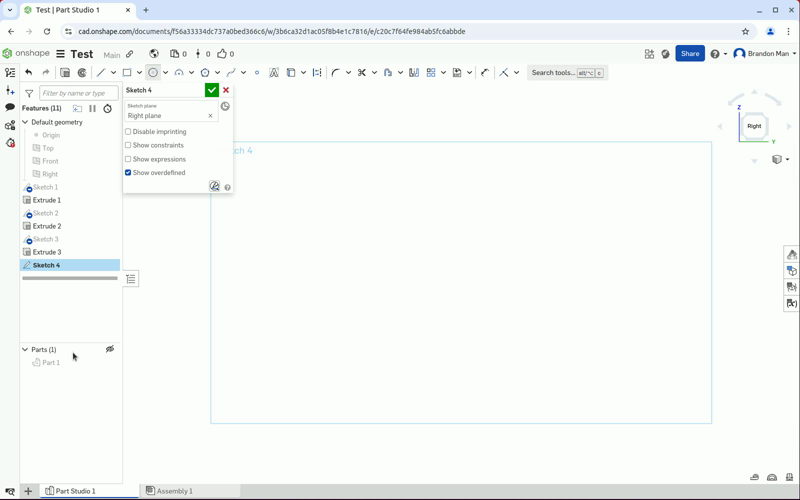
mouse_move(446, 380)
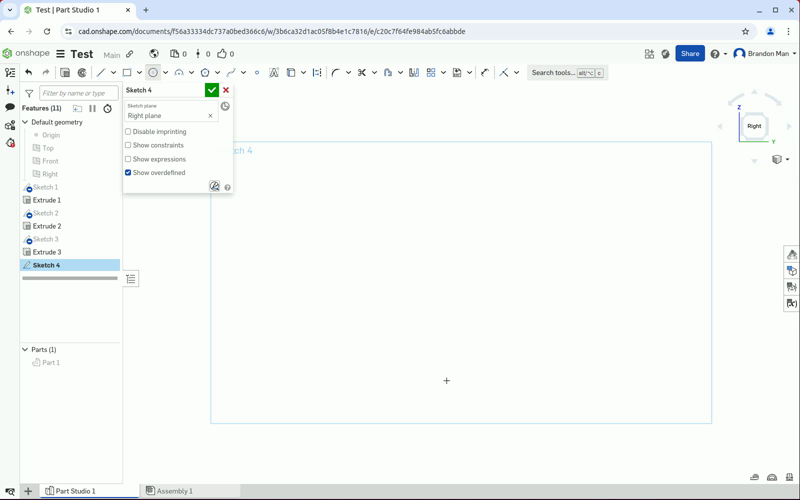
click(446, 380)
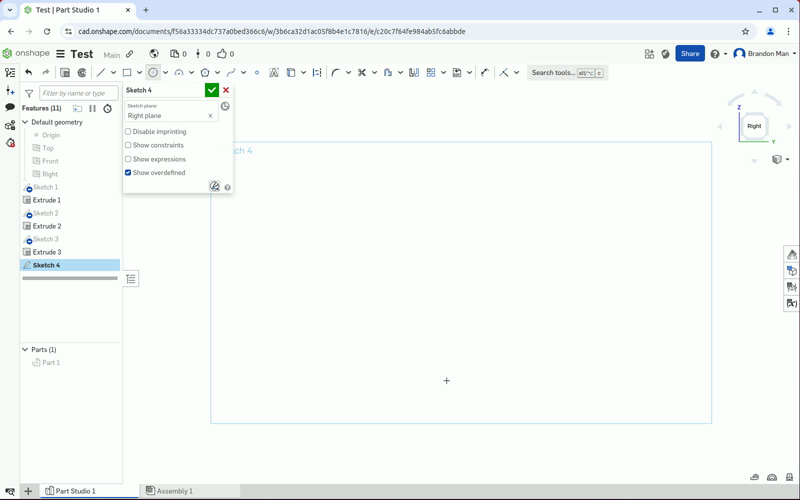
key_up(shift)
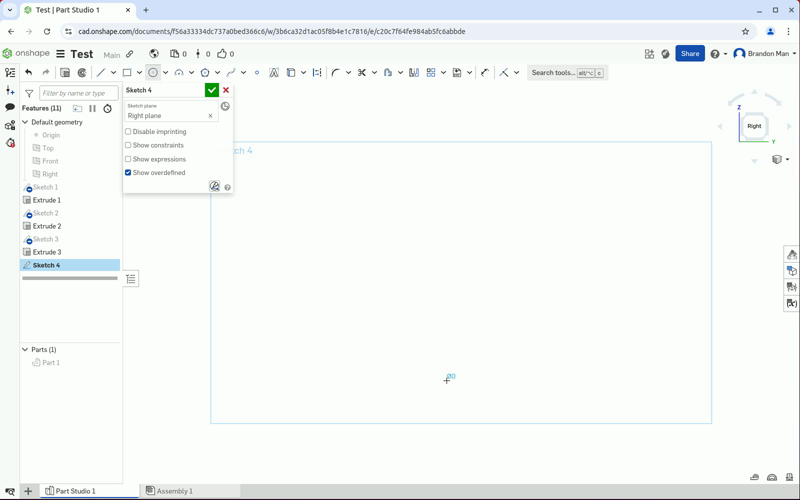
mouse_move(458, 380)
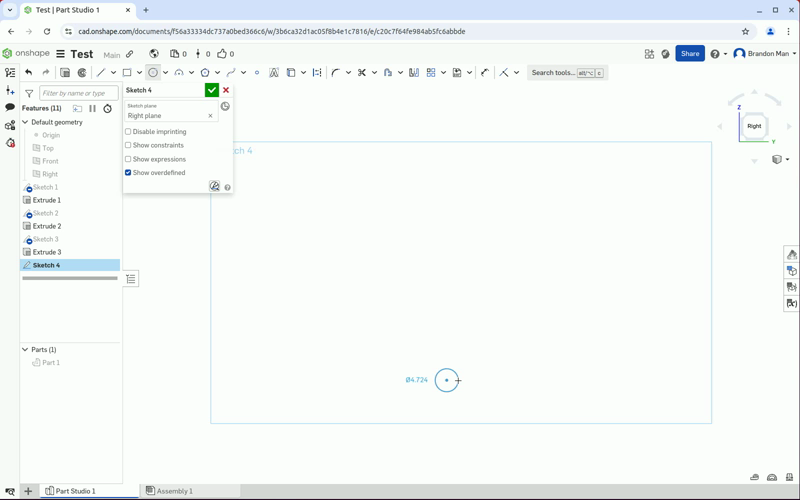
click(458, 380)
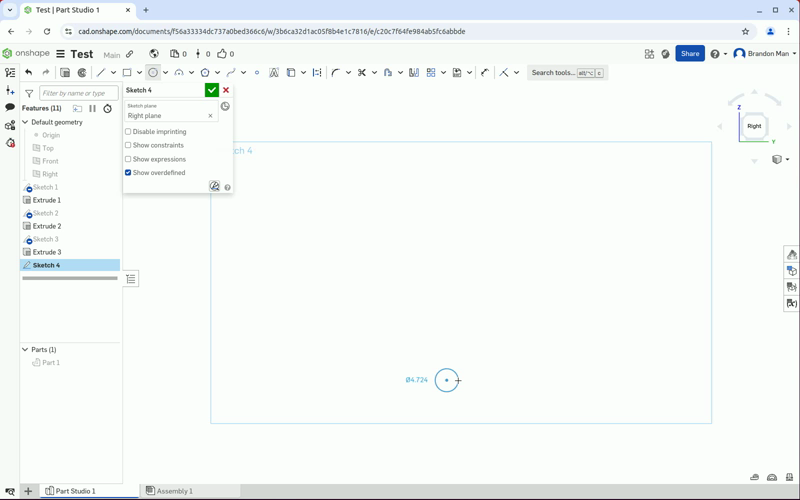
key(esc)
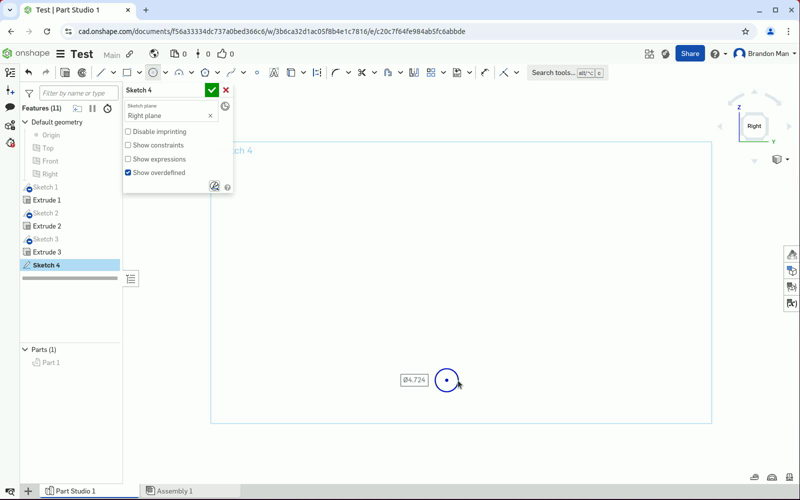
mouse_move(448, 379)
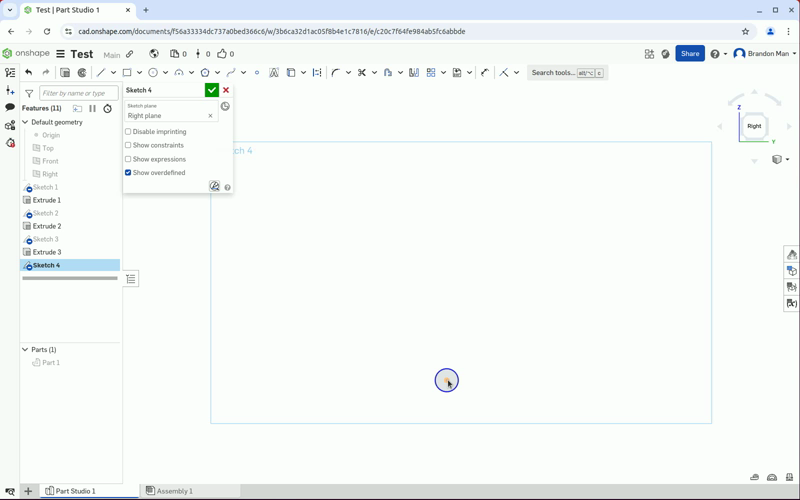
scroll(6)
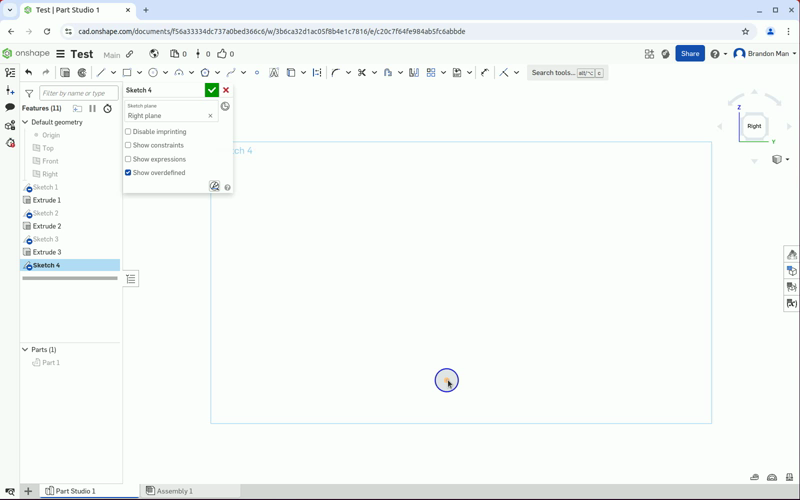
scroll(6)
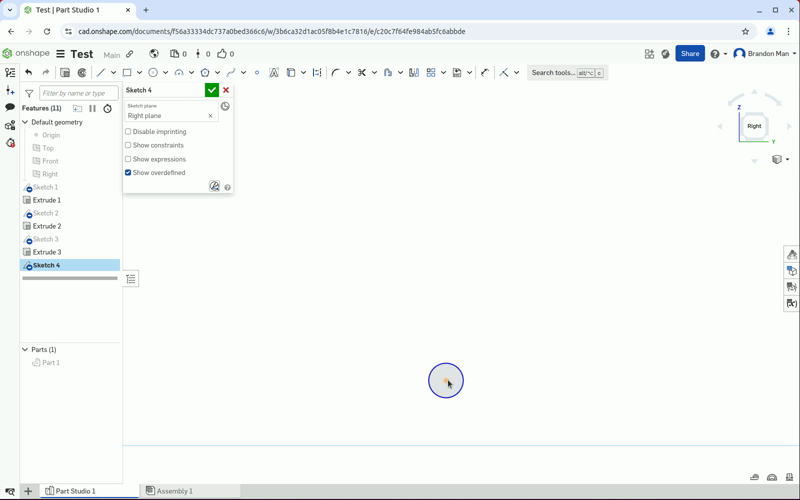
scroll(6)
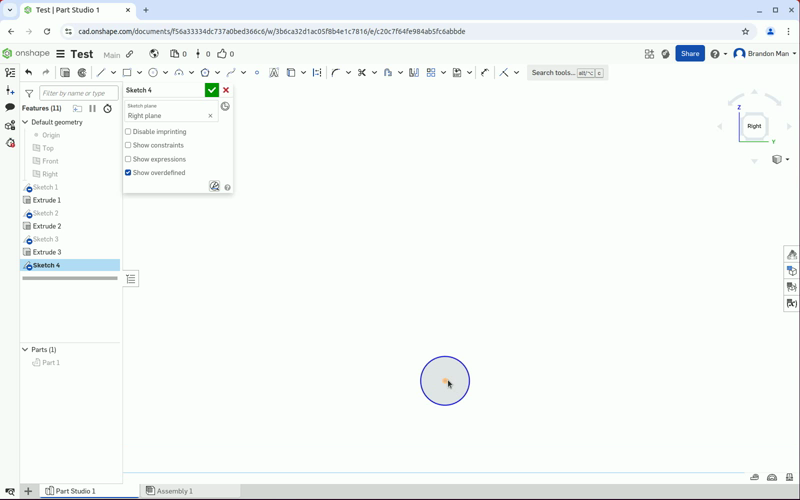
scroll(6)
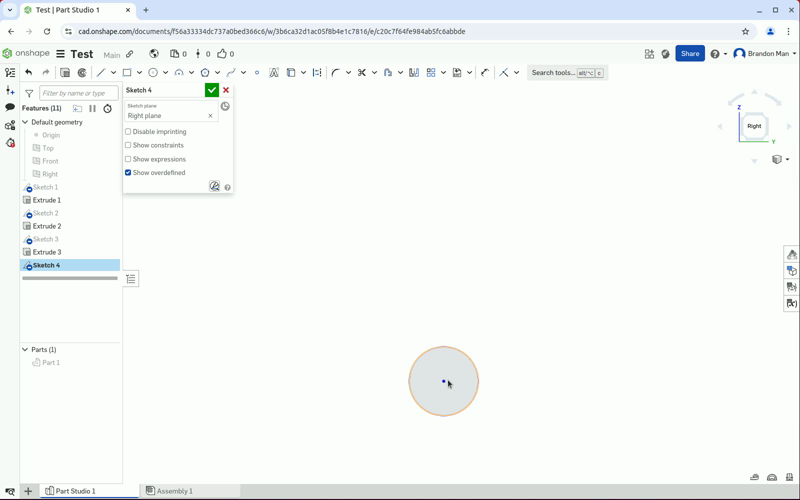
scroll(6)
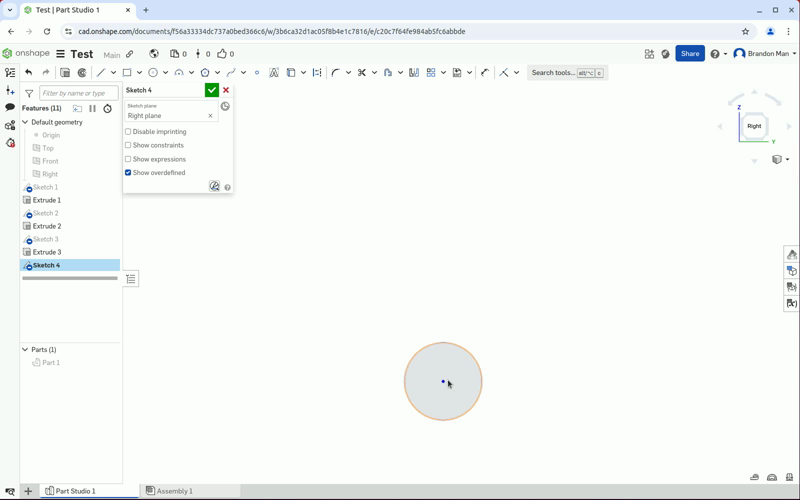
scroll(6)
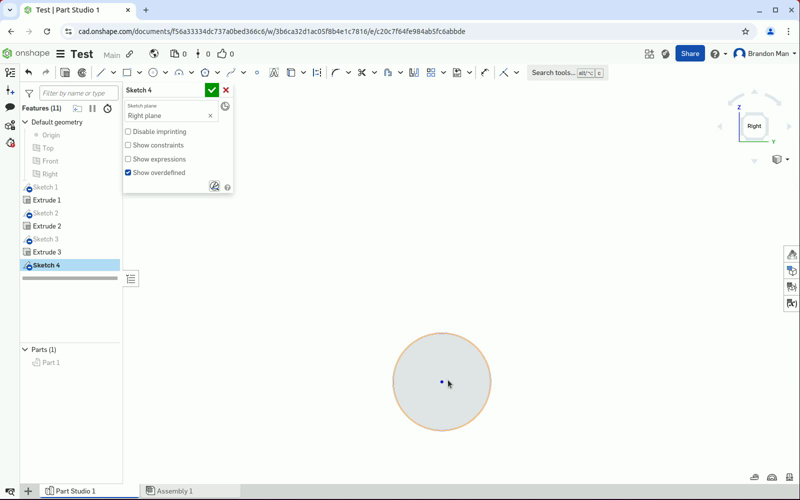
scroll(6)
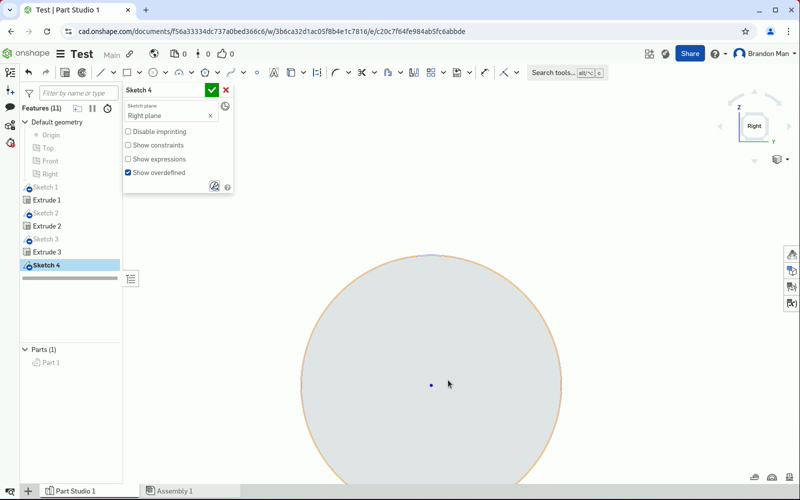
click(448, 379)
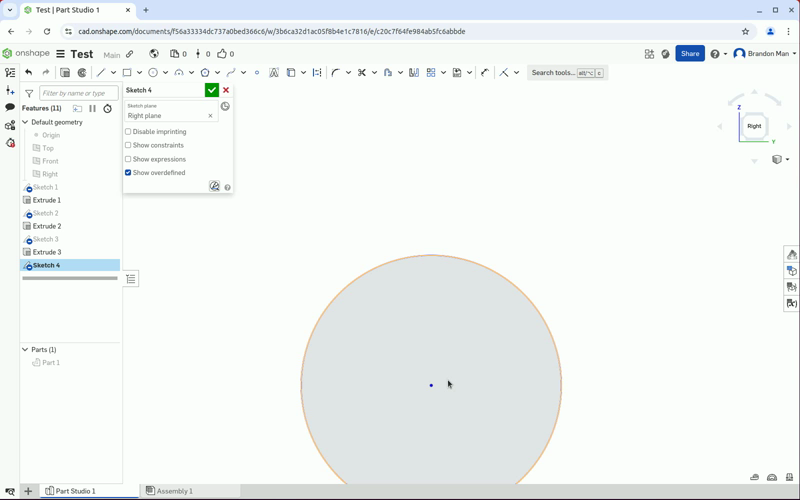
scroll(-6)
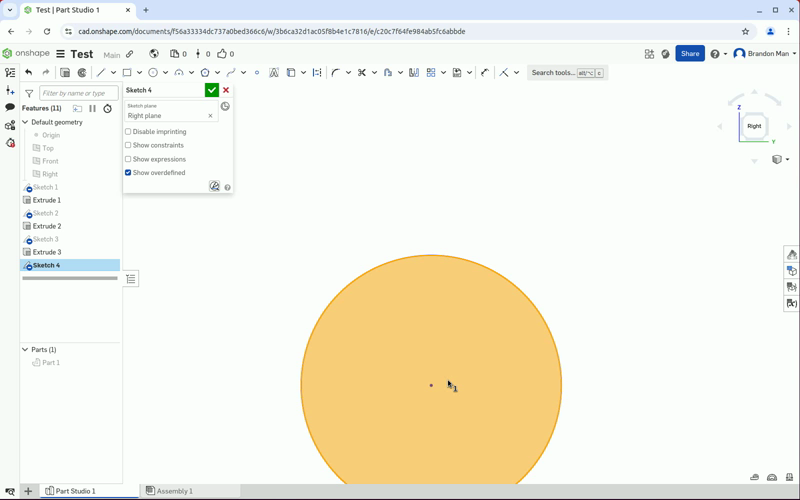
scroll(-6)
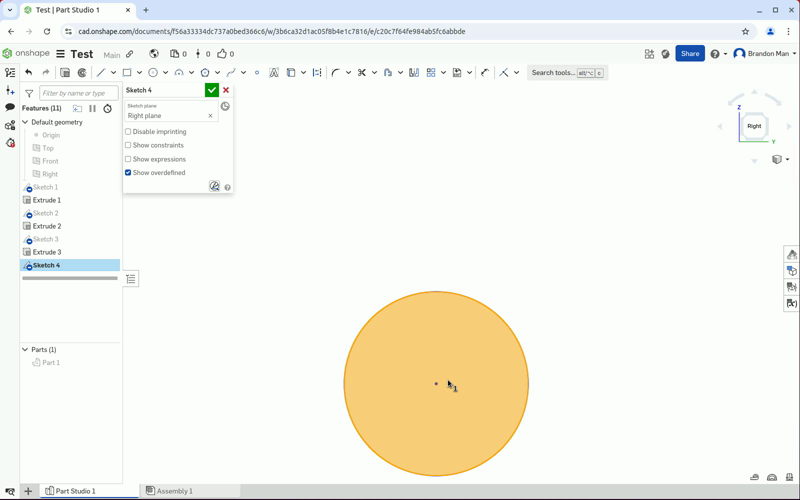
scroll(-6)
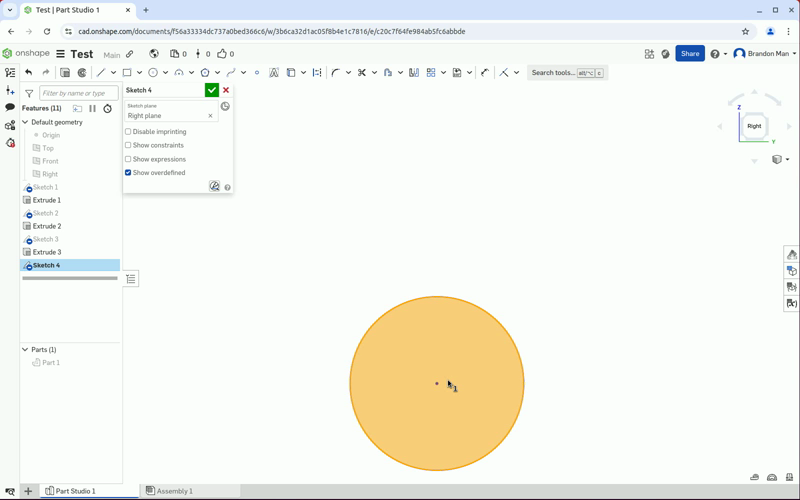
scroll(-6)
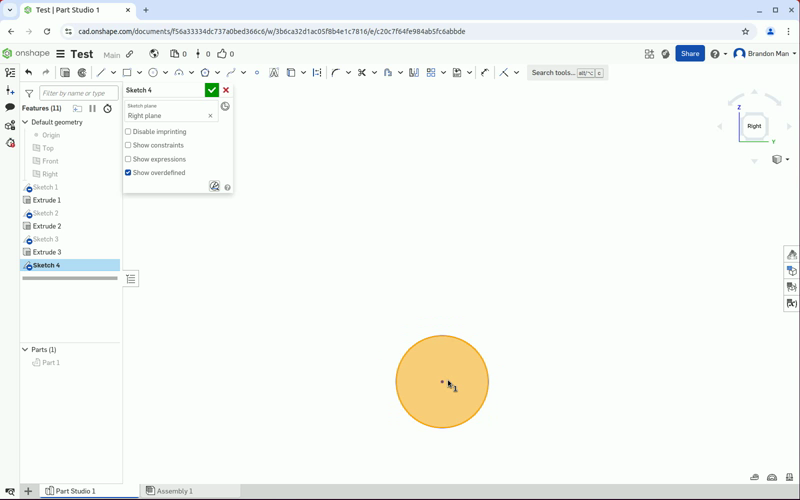
scroll(-6)
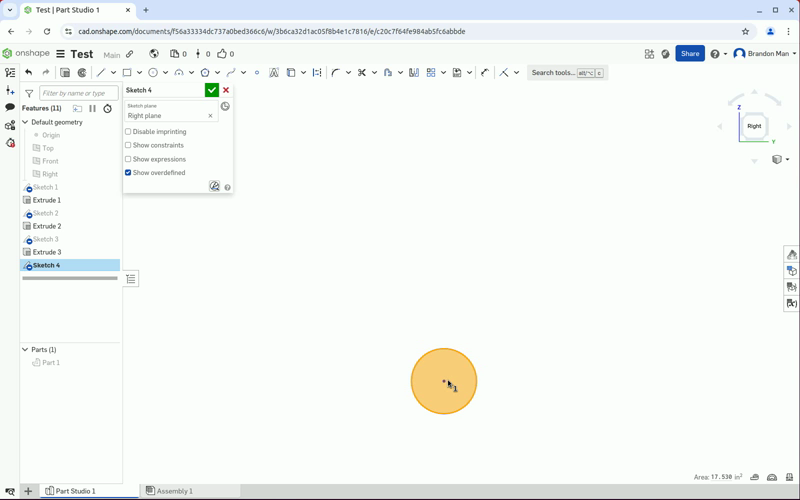
scroll(-6)
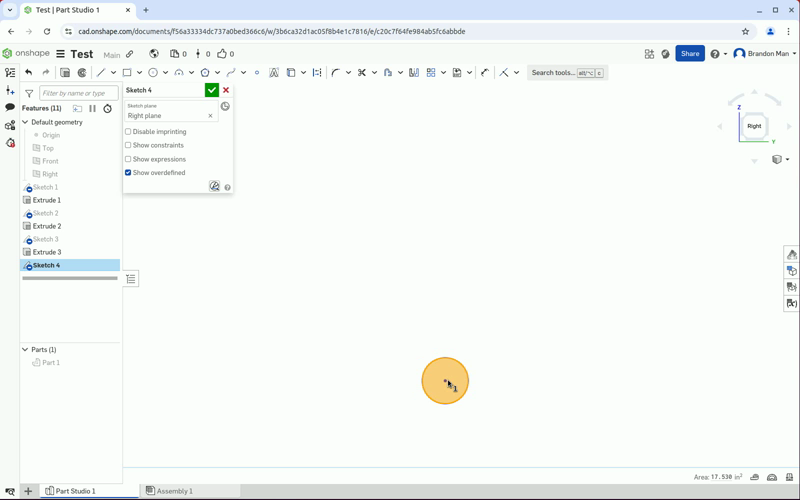
scroll(-6)
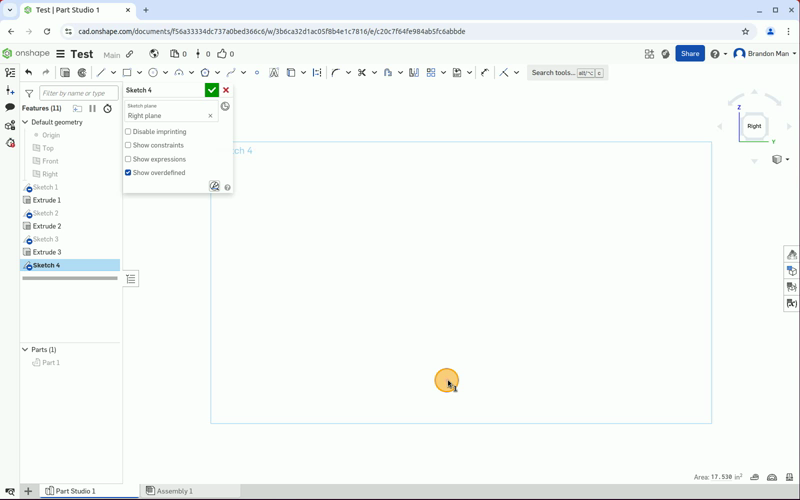
mouse_move(73, 352)
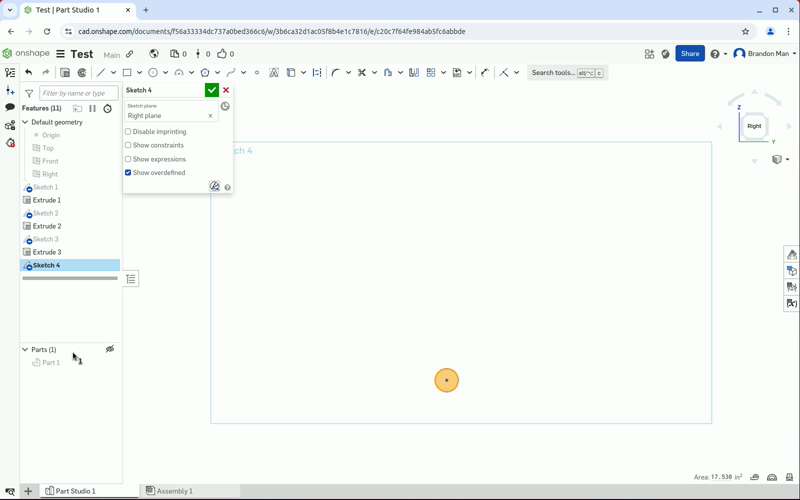
key(shift+y)
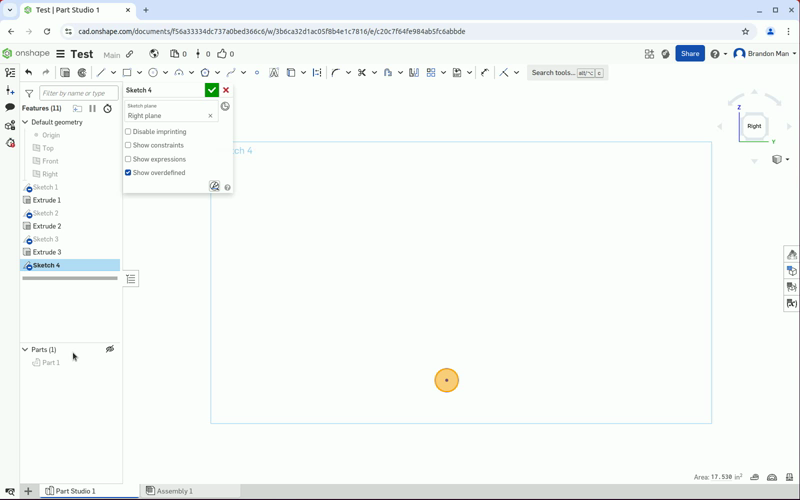
key(shift+e)
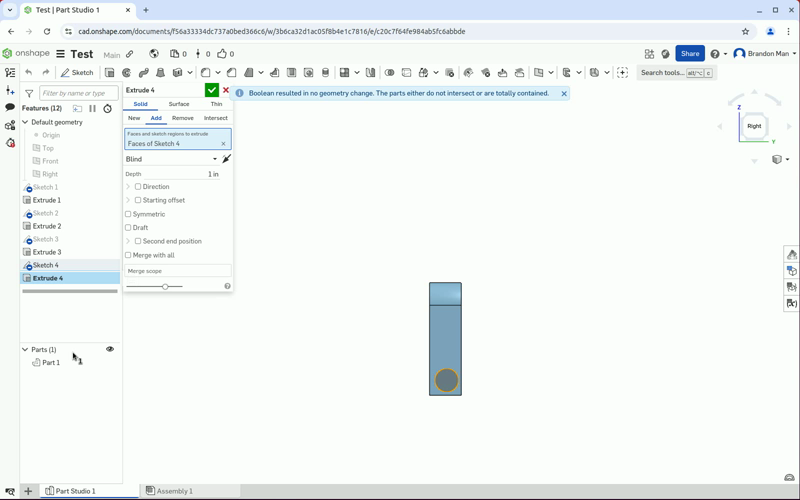
mouse_move(143, 106)
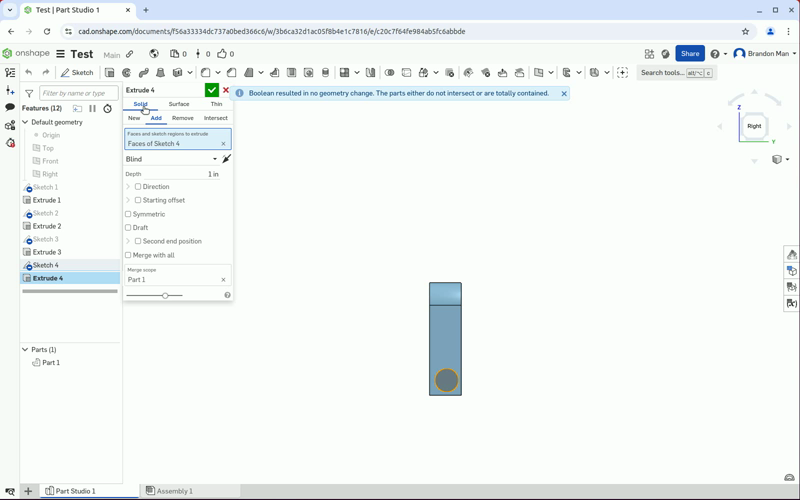
click(143, 106)
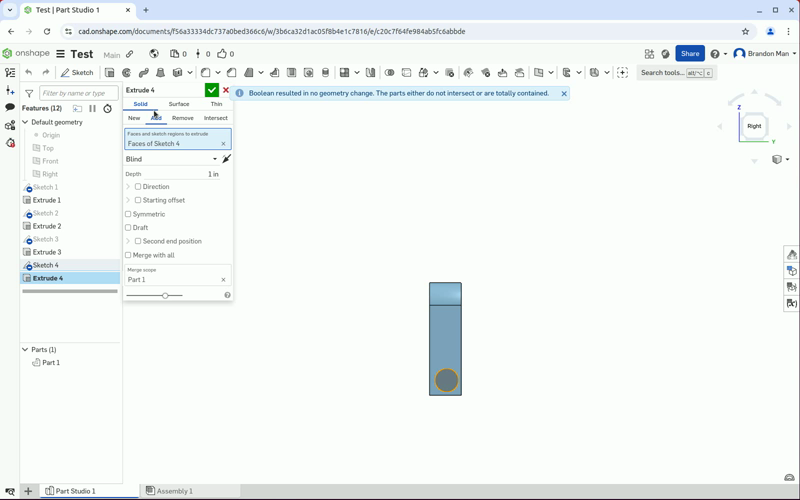
mouse_move(186, 120)
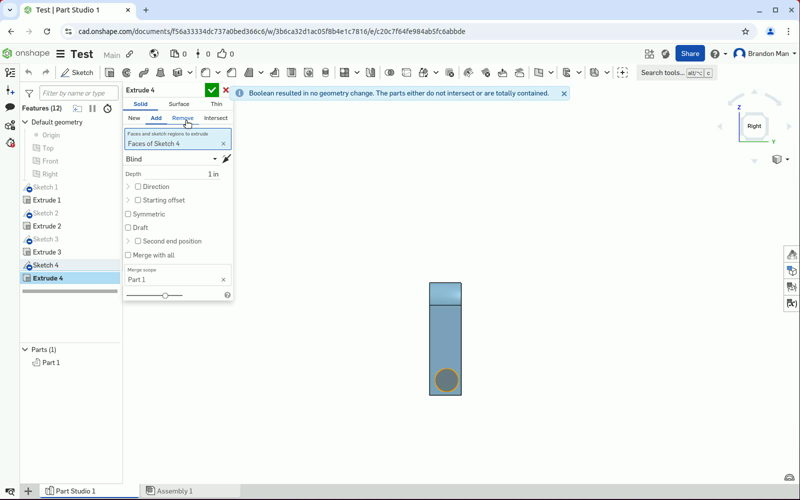
click(186, 120)
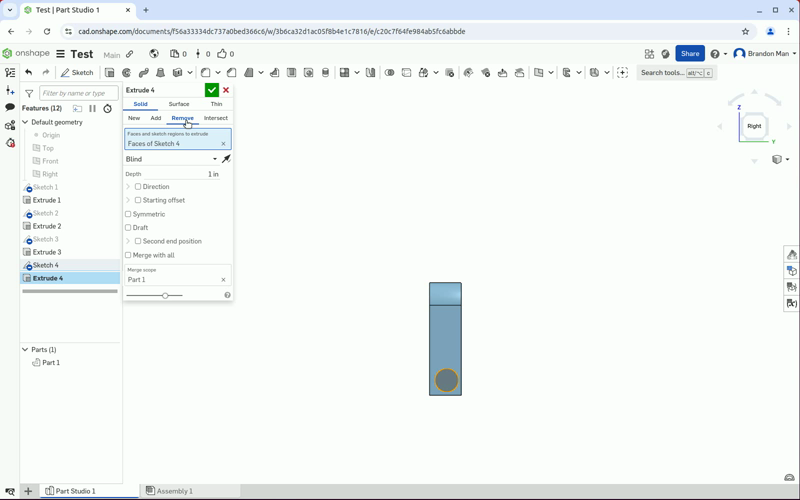
key(tab, 4)
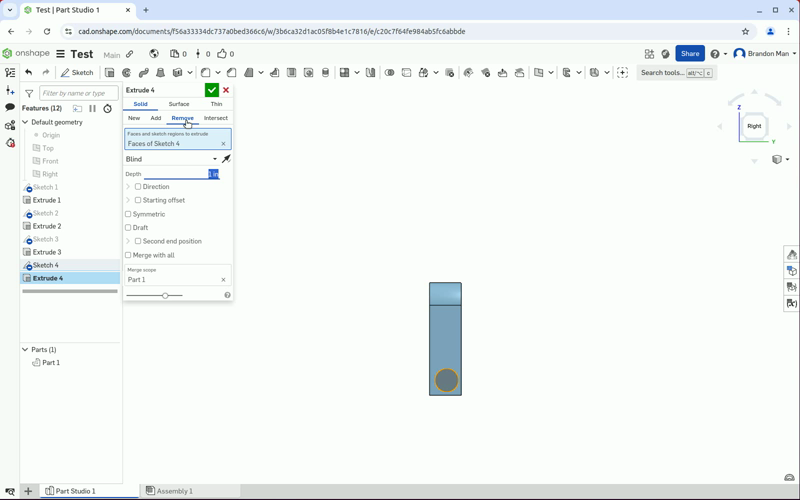
text(18.535)
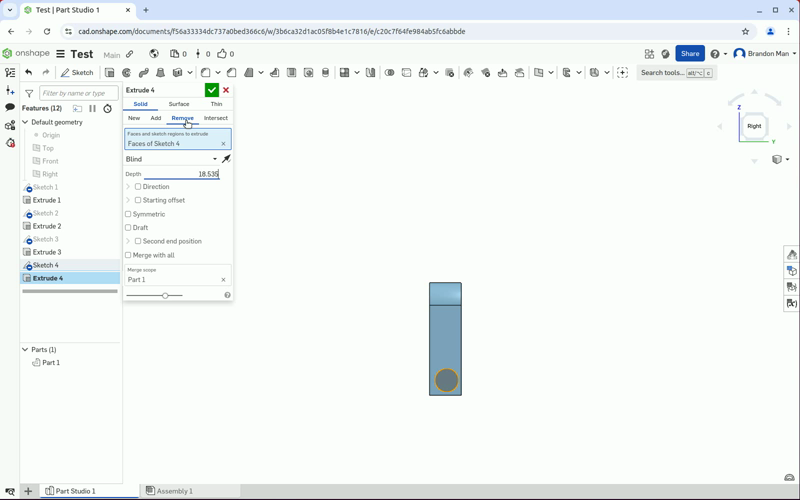
key(tab, 6)
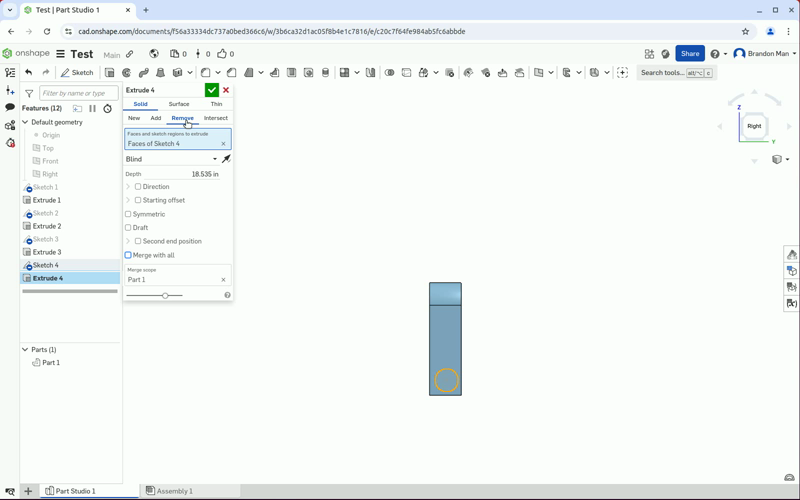
key(space)
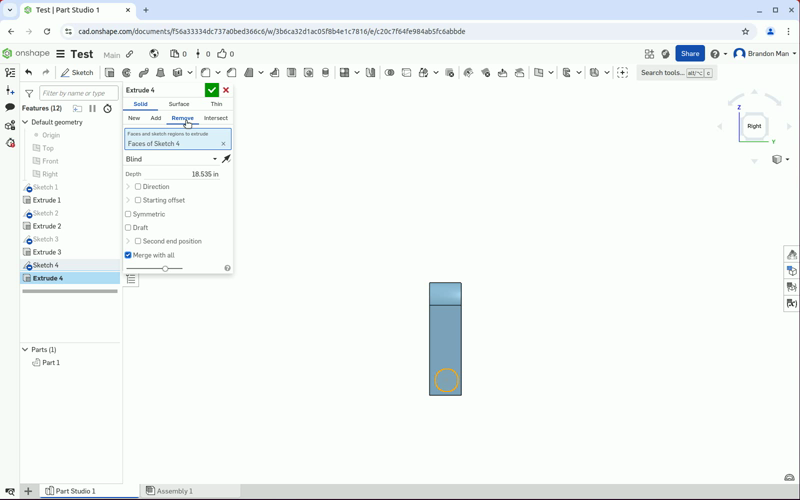
key(enter)
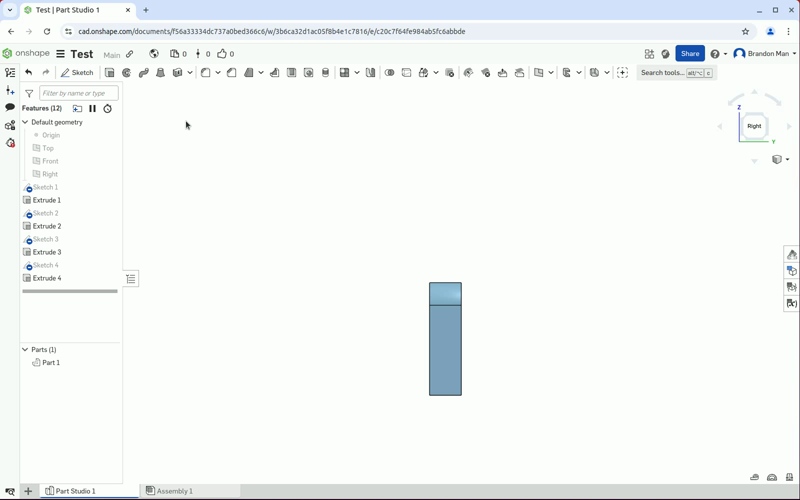
key(shift+h)
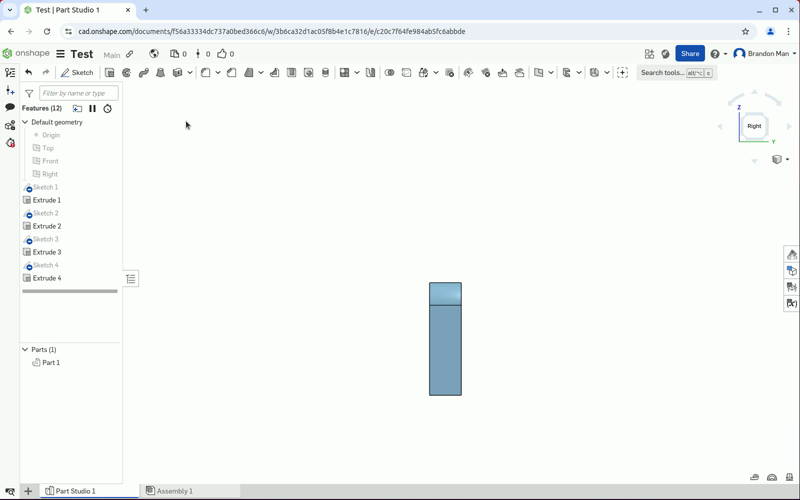
key(shift+h)
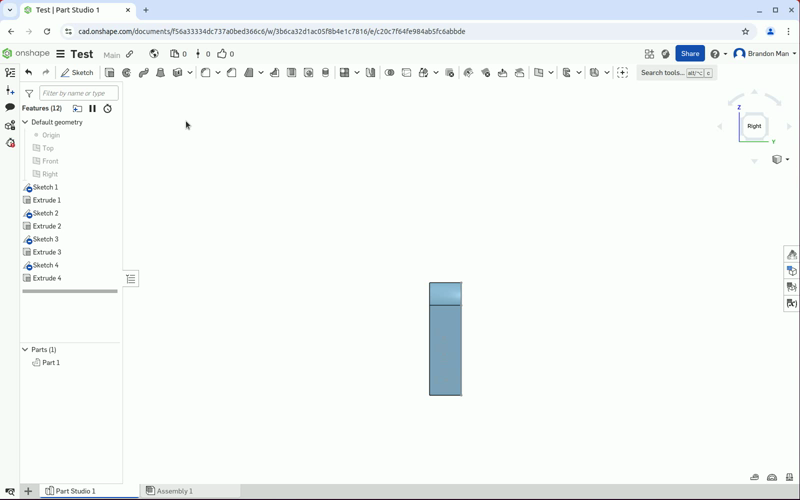
key(shift+7)
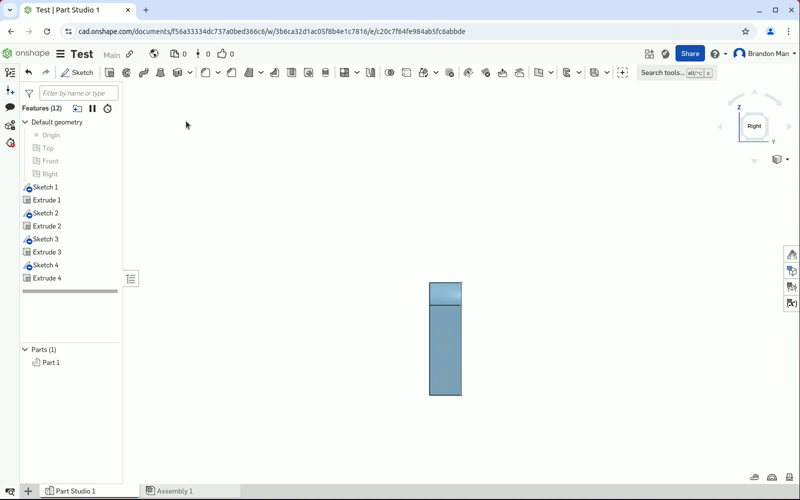
key(right, 2)
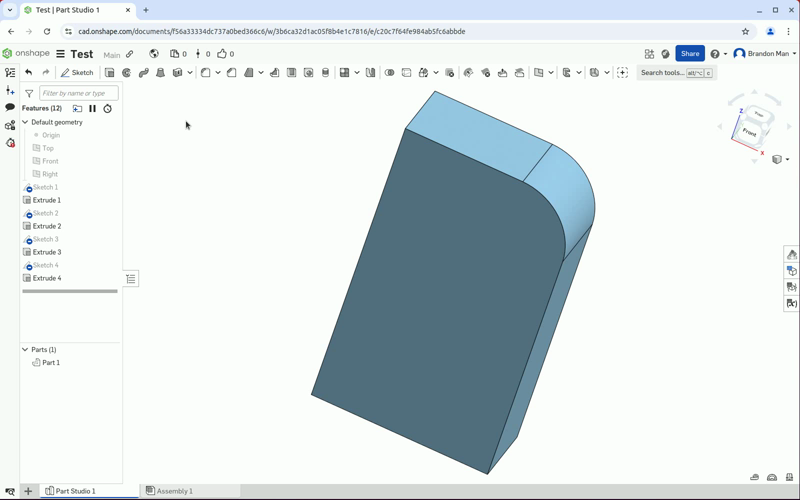
key(down, 2)
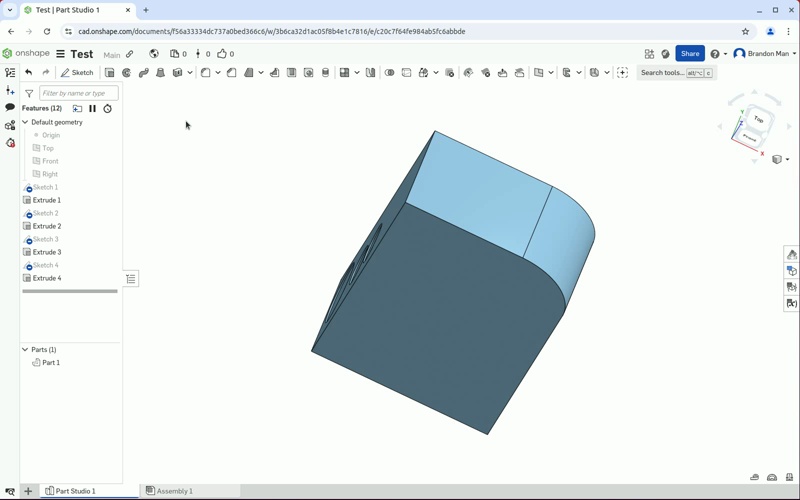
key(up, 2)
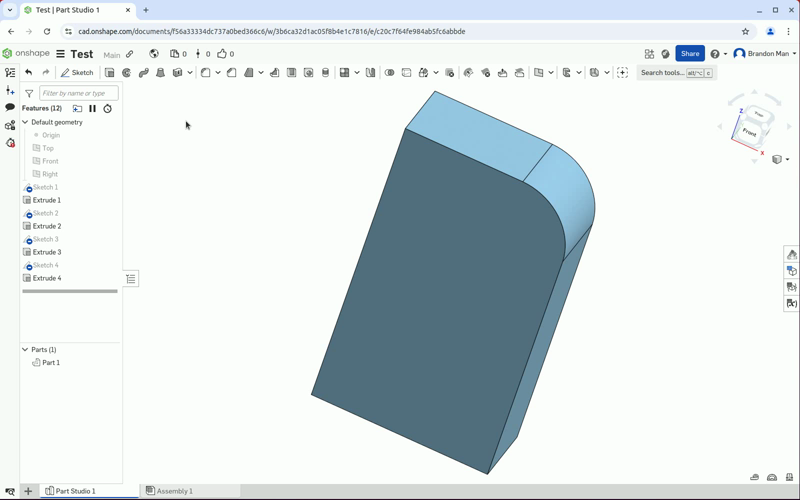
key(left, 2)
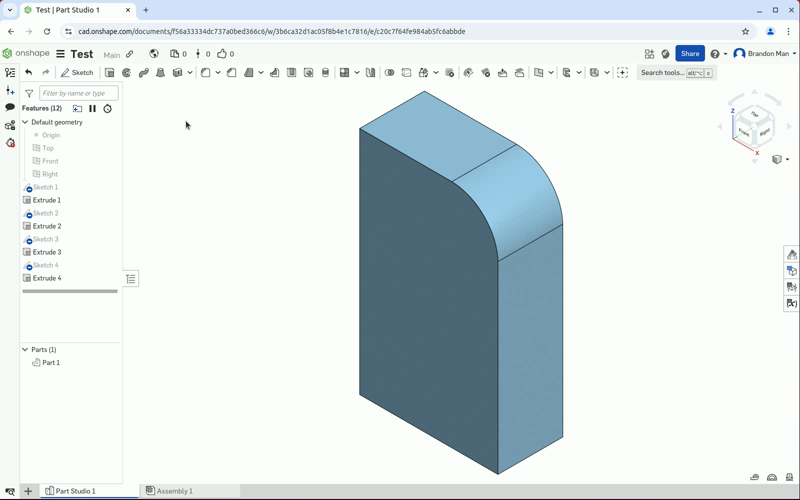
mouse_move(73, 189)
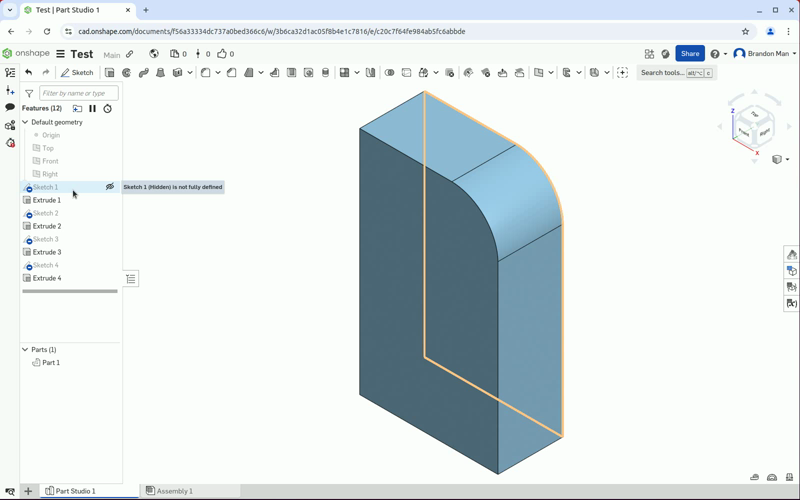
click(73, 189)